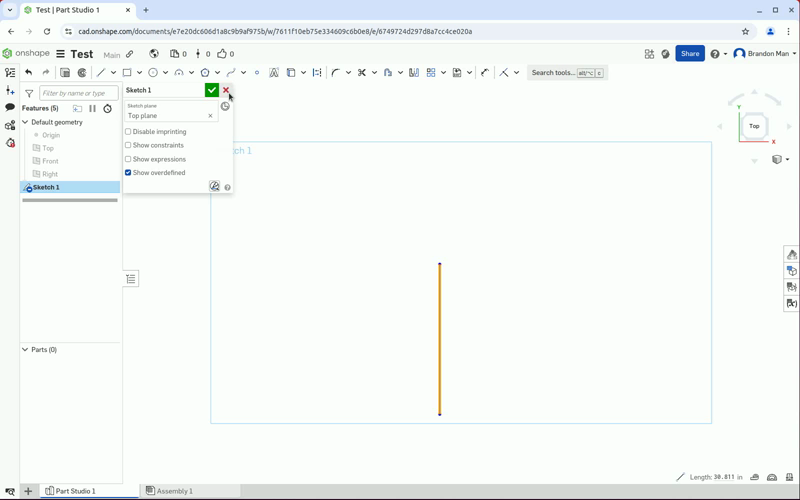
key(shift+h)
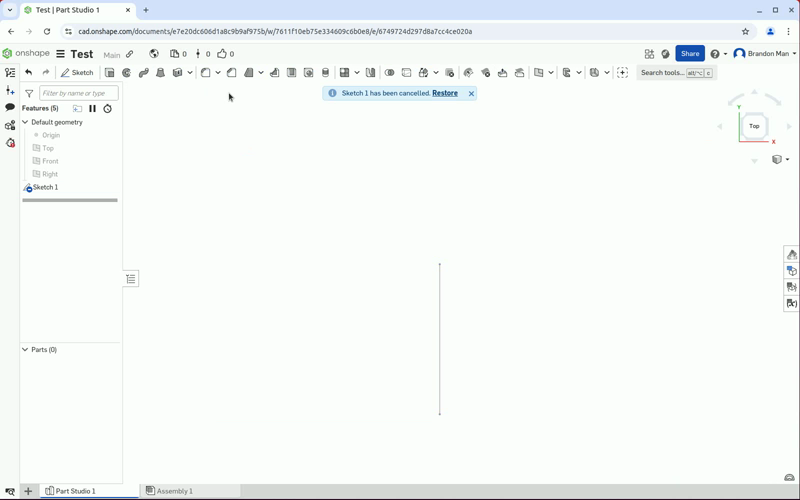
key(shift+s)
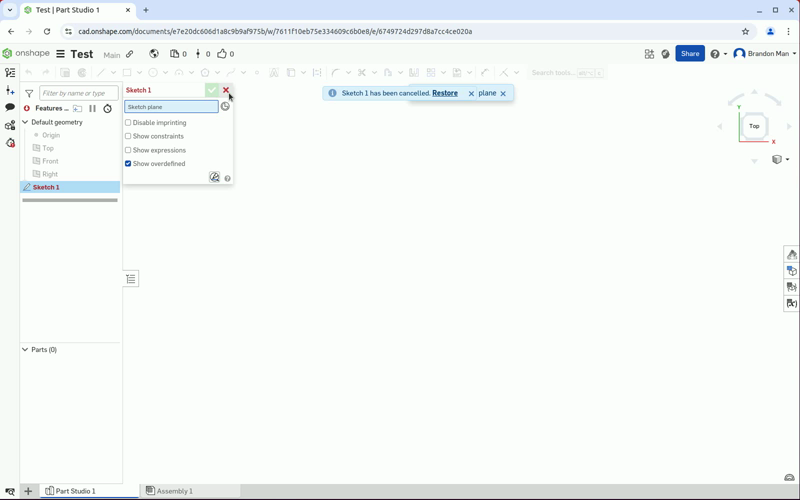
mouse_move(73, 150)
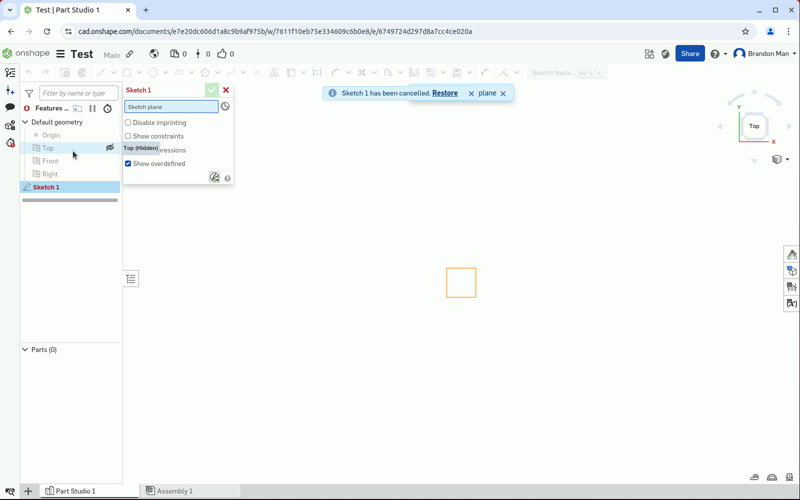
click(73, 150)
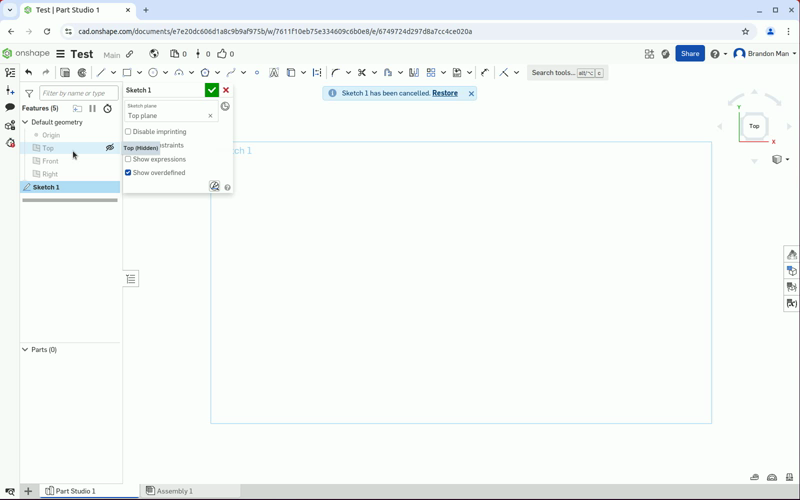
mouse_move(73, 352)
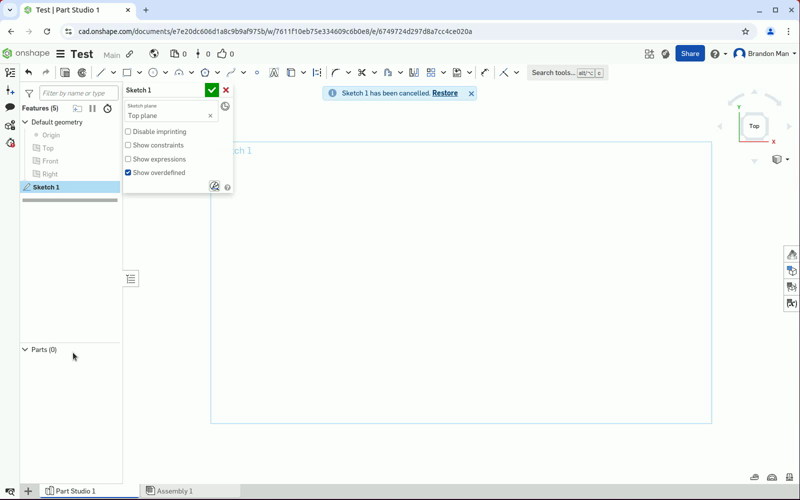
key(y)
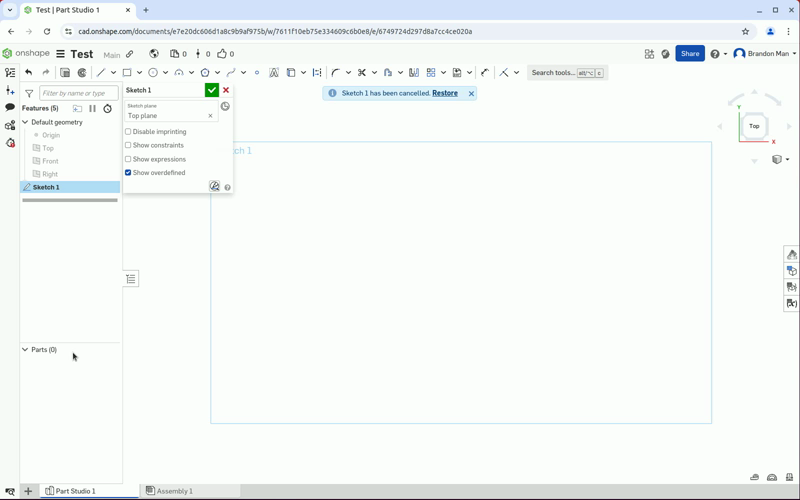
key(a)
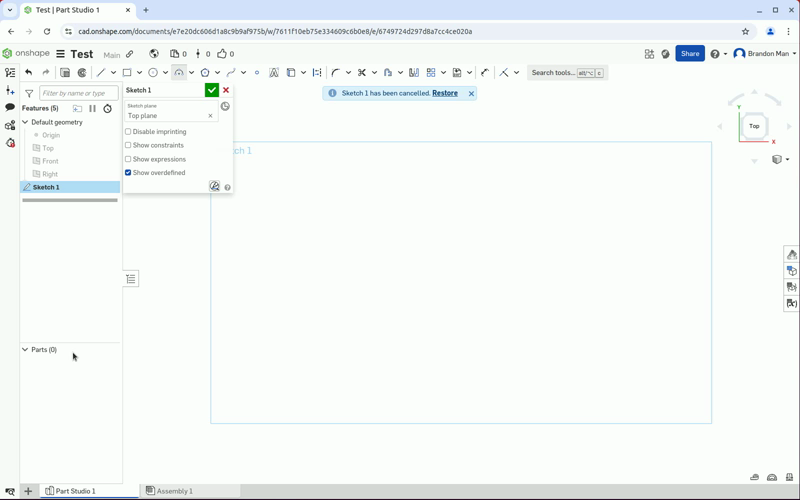
key_down(shift)
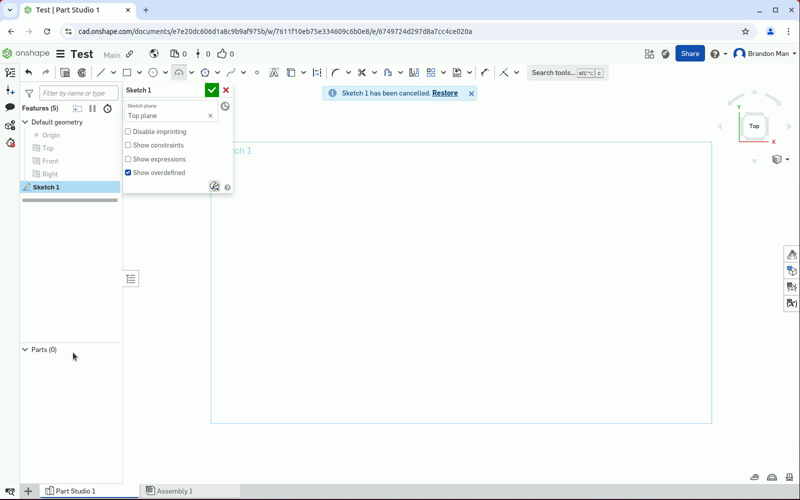
mouse_move(348, 386)
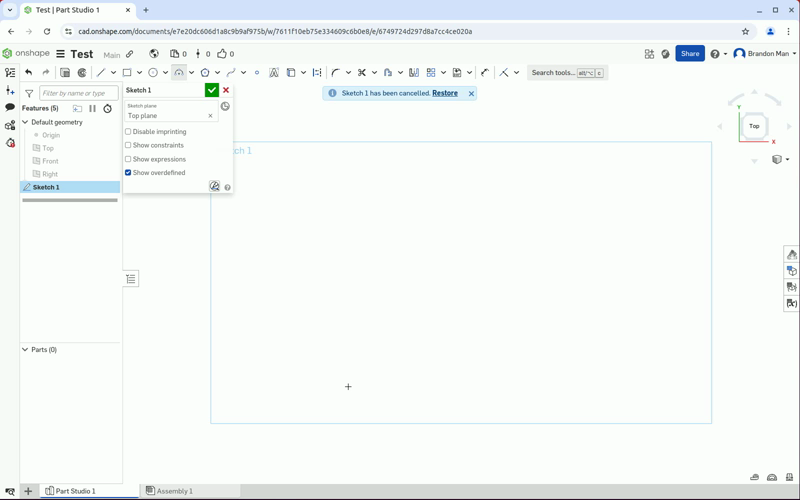
click(348, 386)
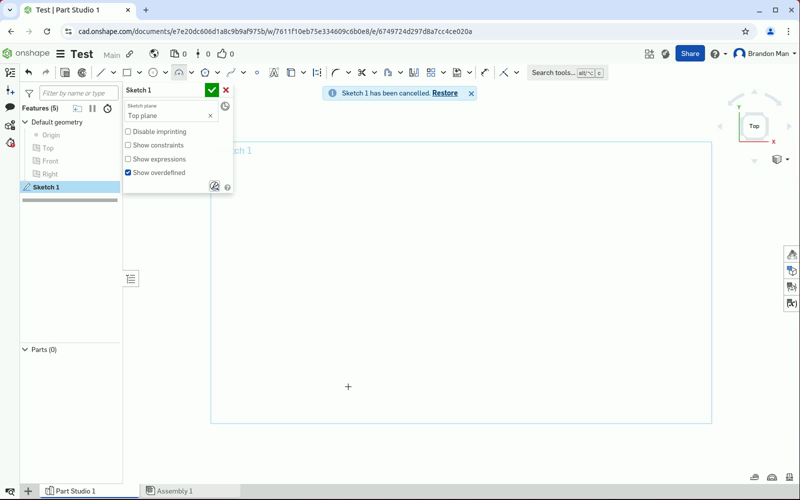
key_up(shift)
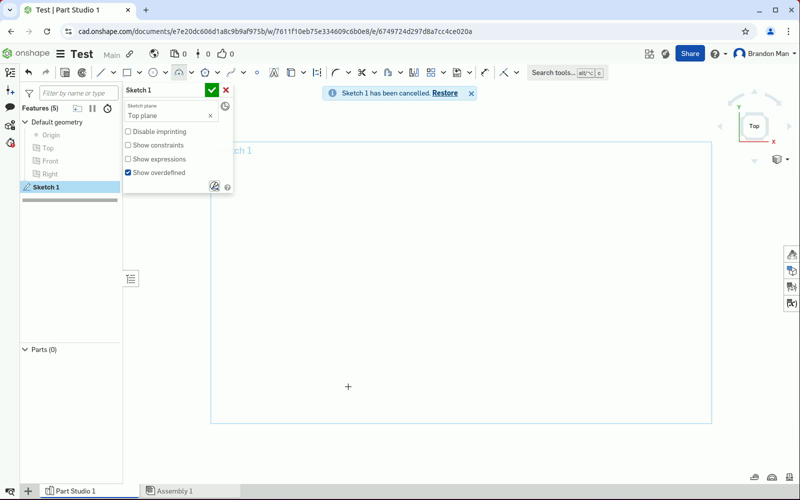
key_down(shift)
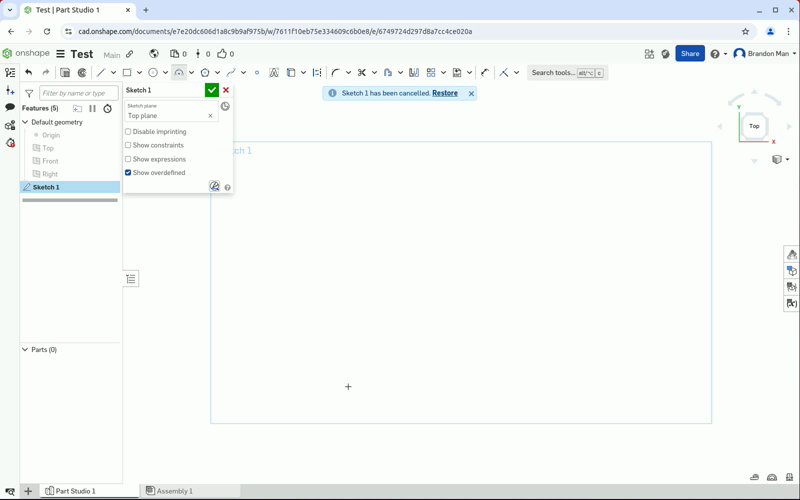
mouse_move(357, 395)
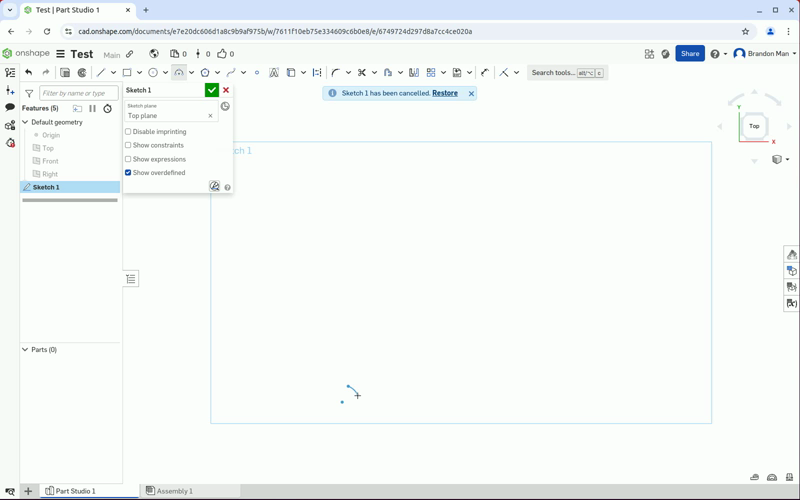
click(357, 395)
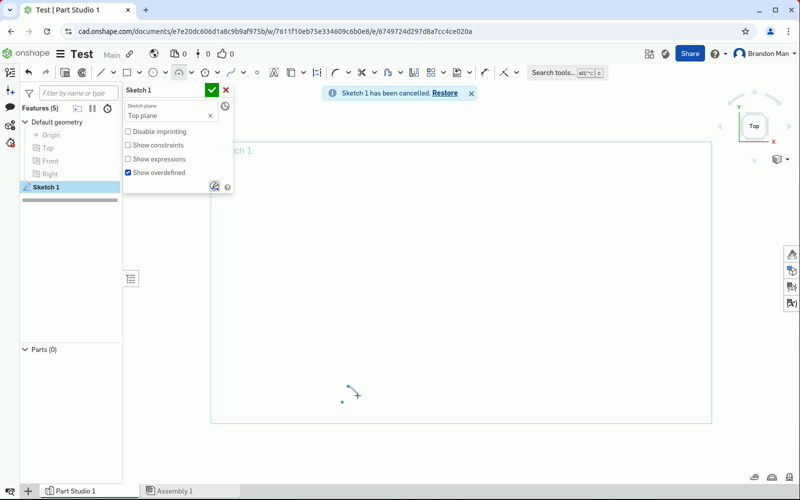
mouse_move(350, 392)
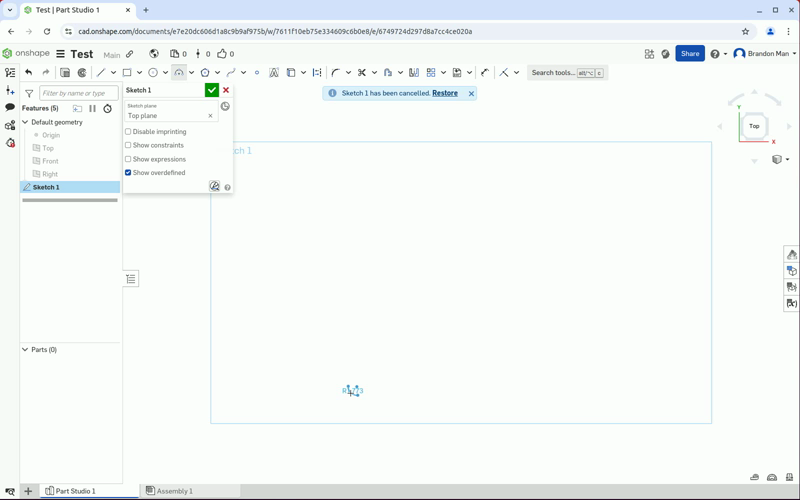
click(350, 392)
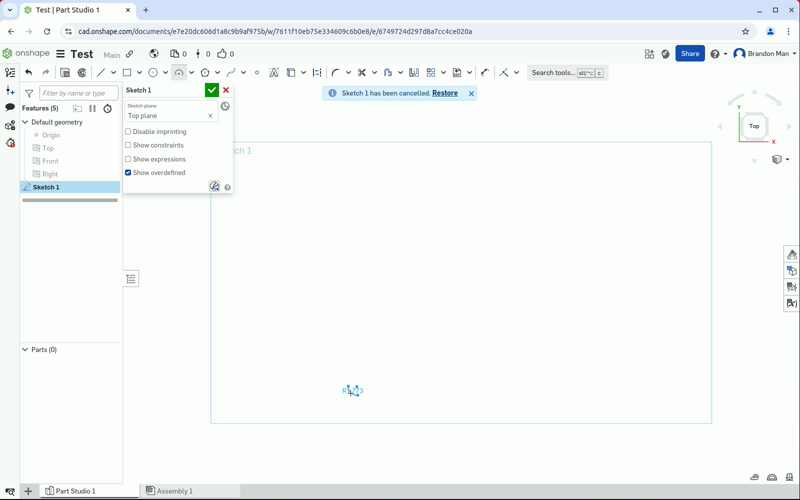
key_up(shift)
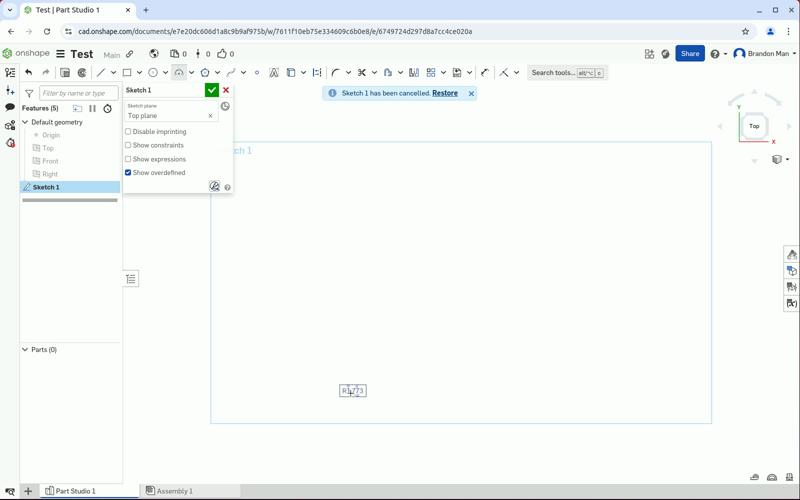
key(esc)
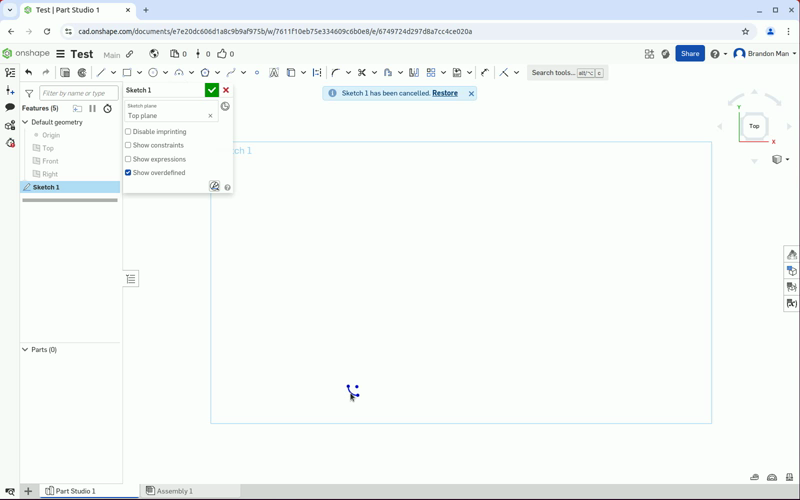
key(l)
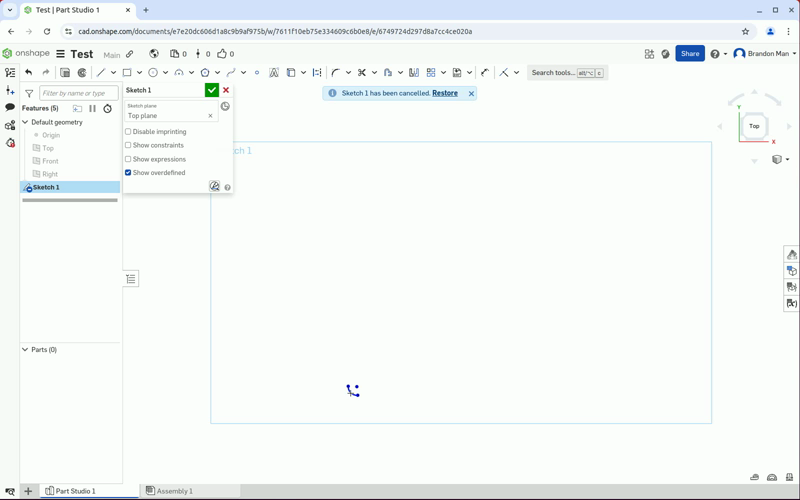
mouse_move(357, 395)
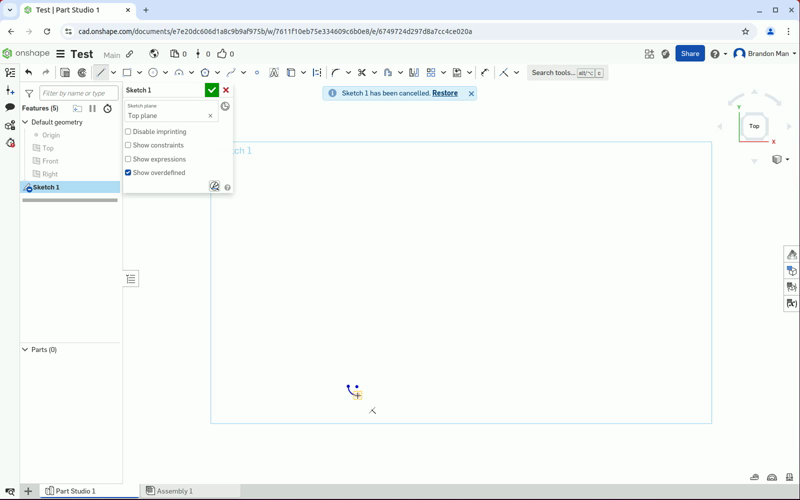
click(357, 395)
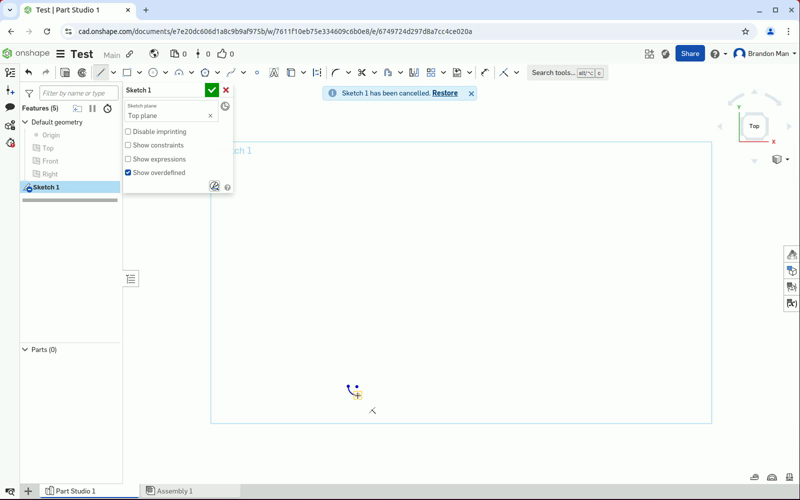
key_down(shift)
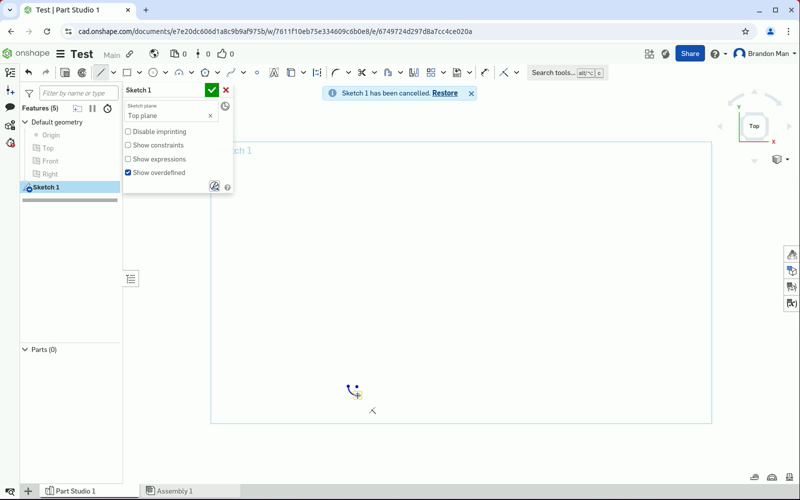
mouse_move(562, 395)
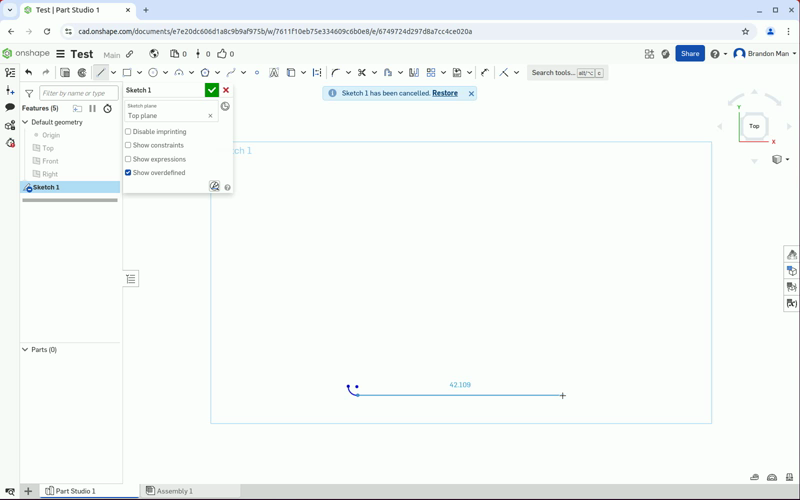
click(562, 395)
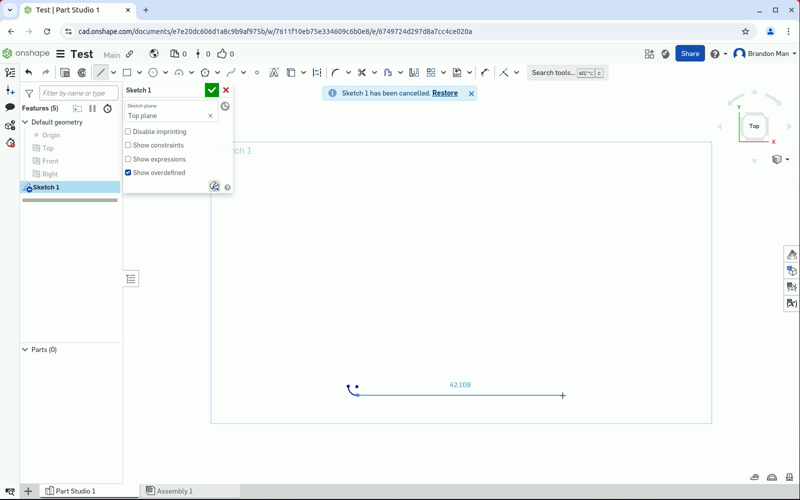
key_up(shift)
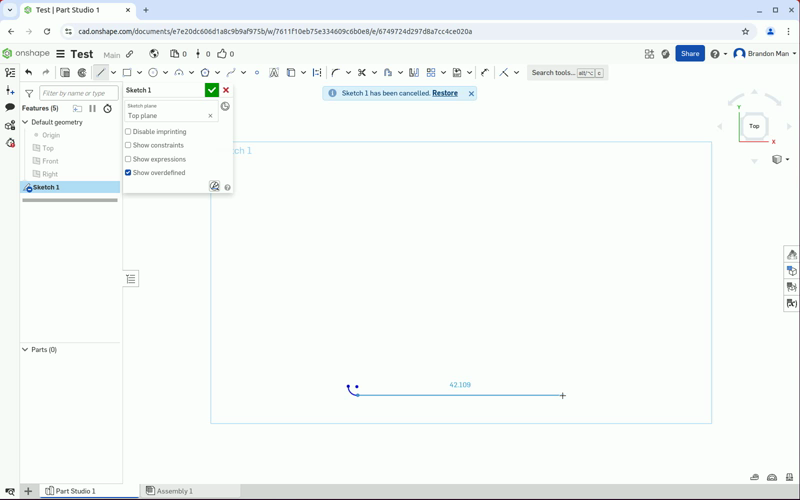
key(esc)
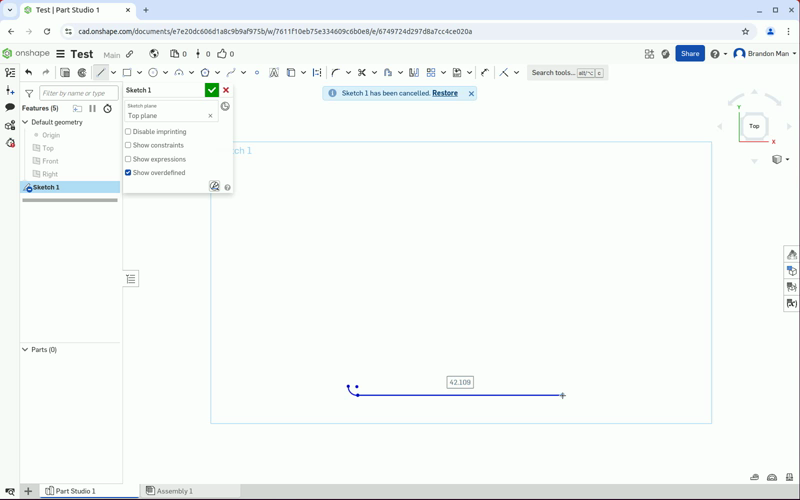
key(a)
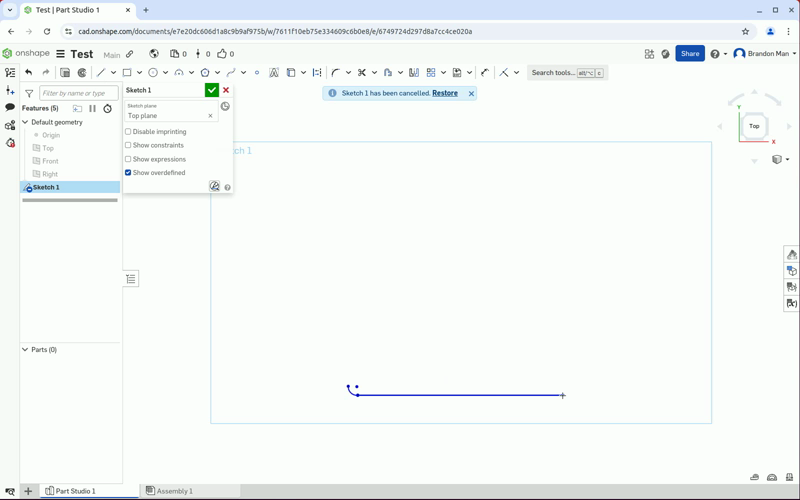
mouse_move(562, 395)
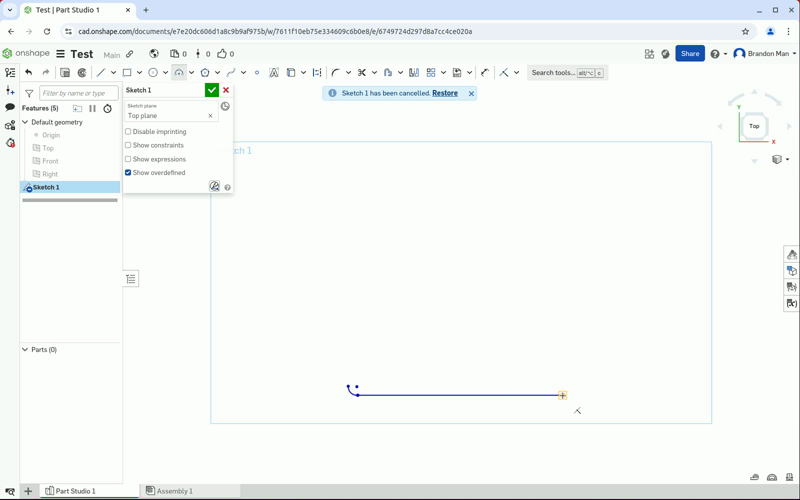
click(562, 395)
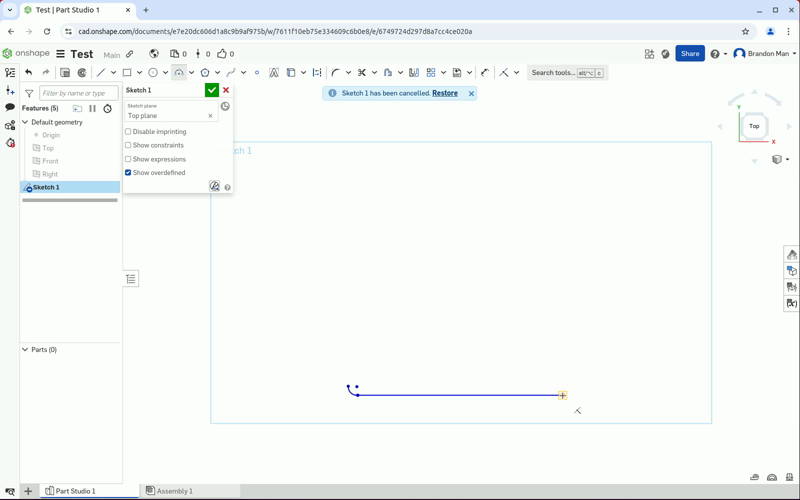
key_down(shift)
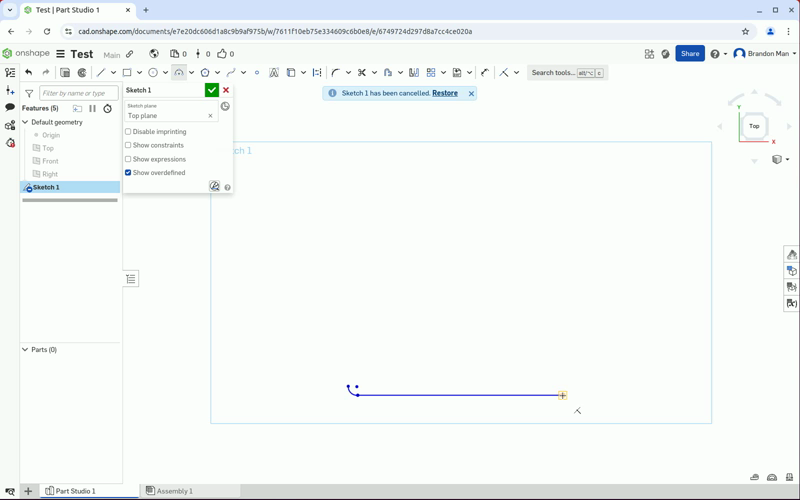
mouse_move(572, 386)
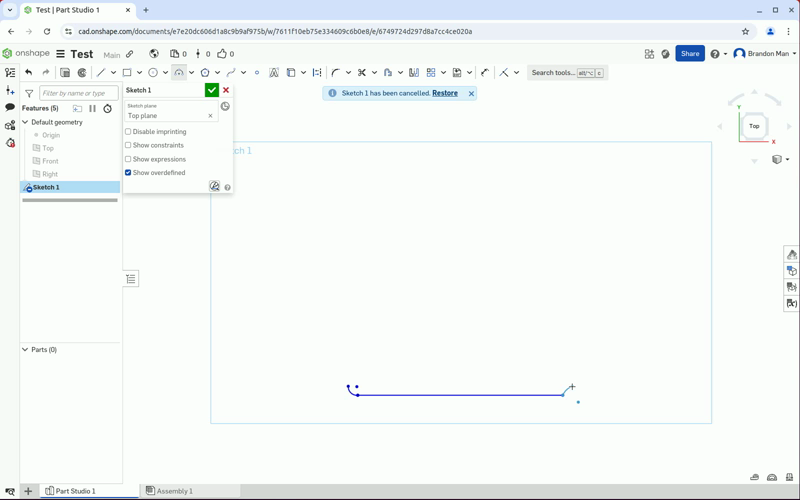
click(572, 386)
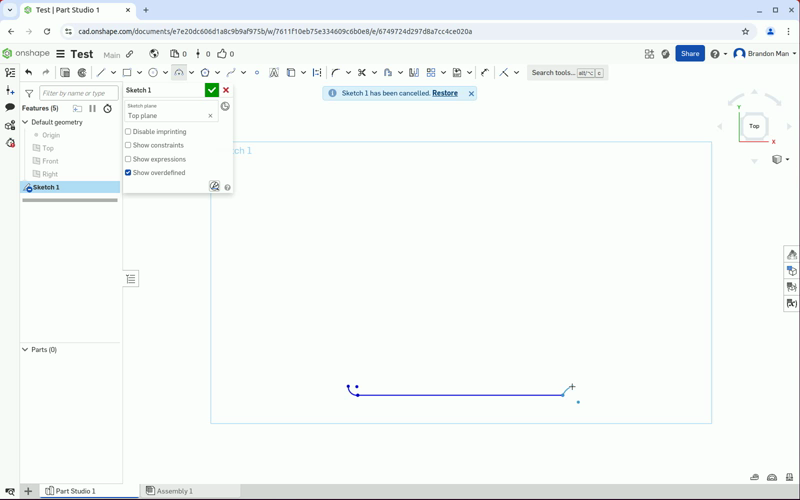
mouse_move(569, 392)
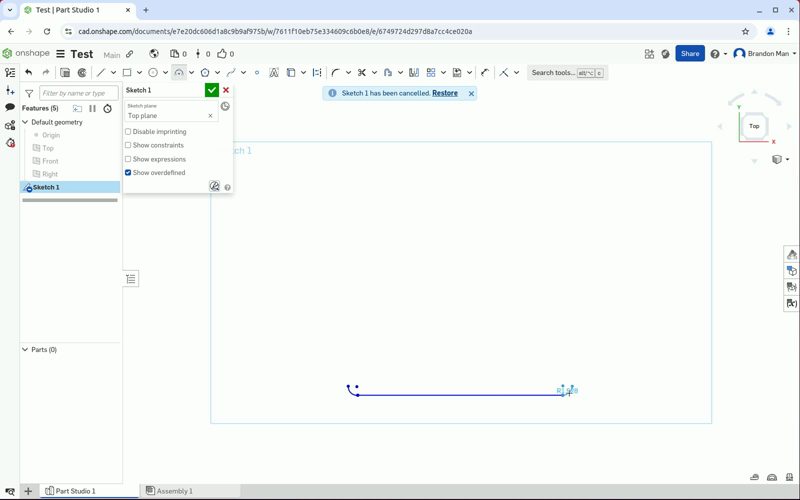
click(569, 392)
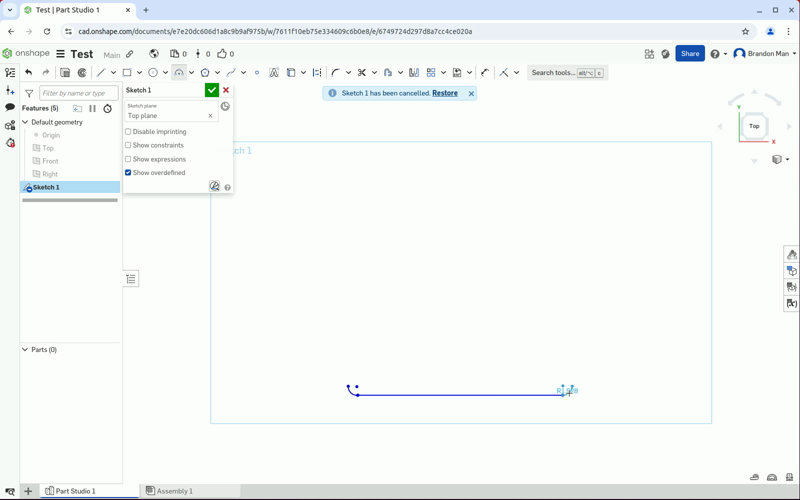
key_up(shift)
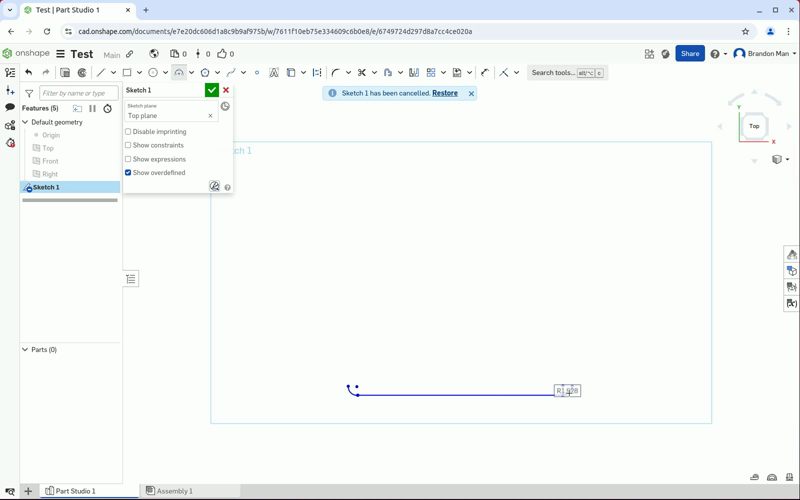
key(esc)
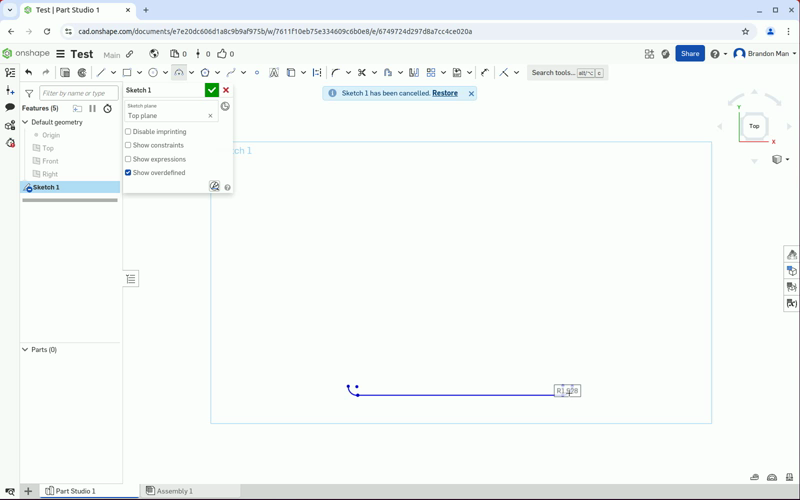
key(l)
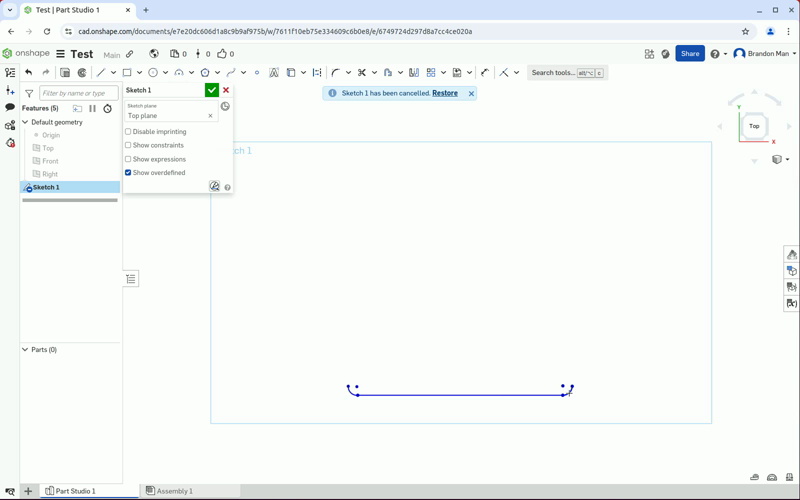
mouse_move(572, 386)
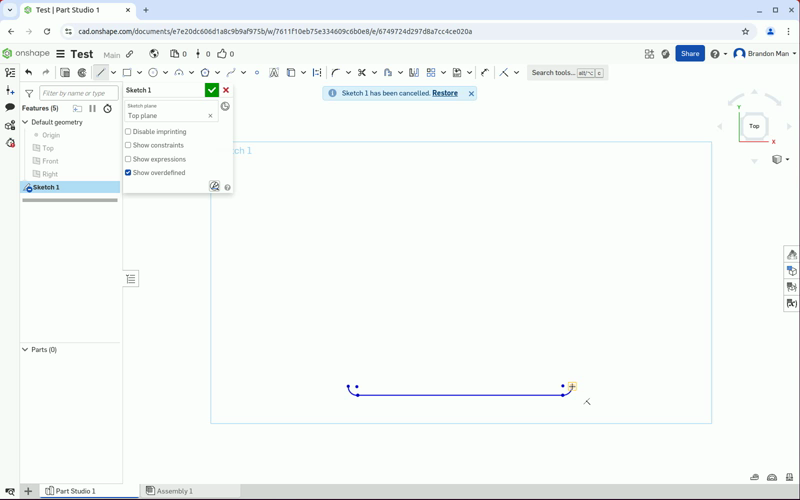
click(572, 386)
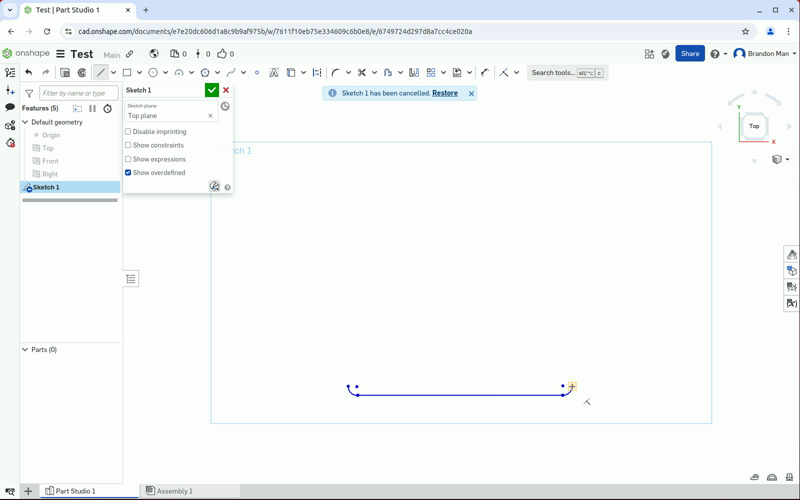
key_down(shift)
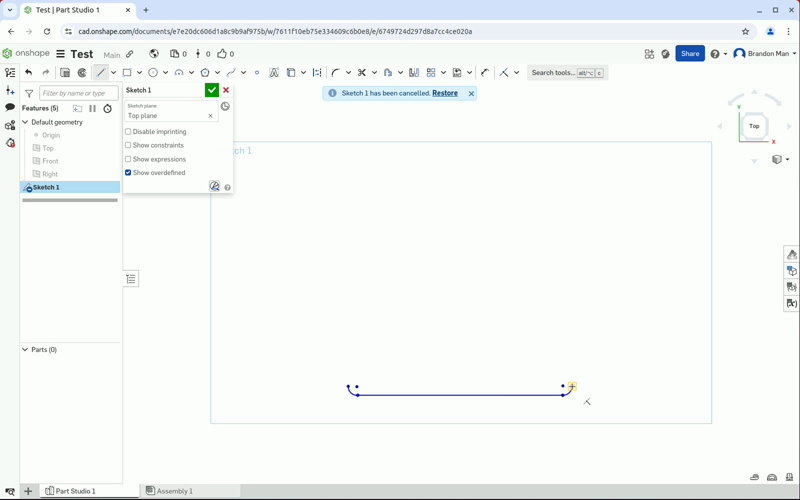
mouse_move(572, 181)
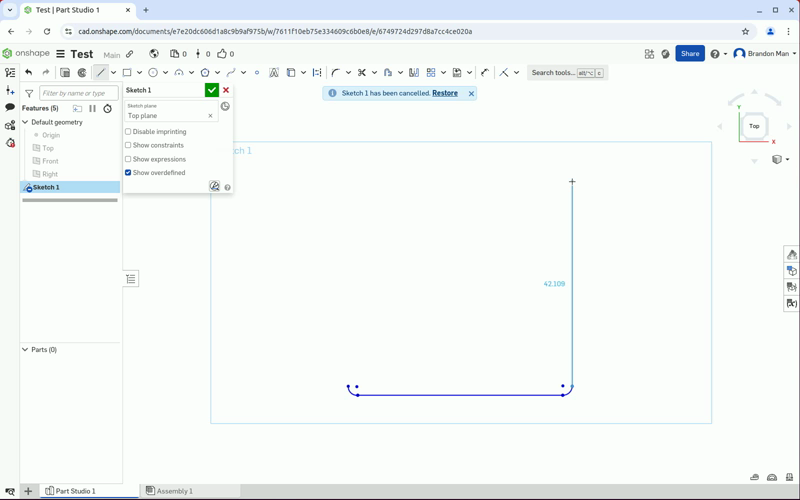
click(572, 181)
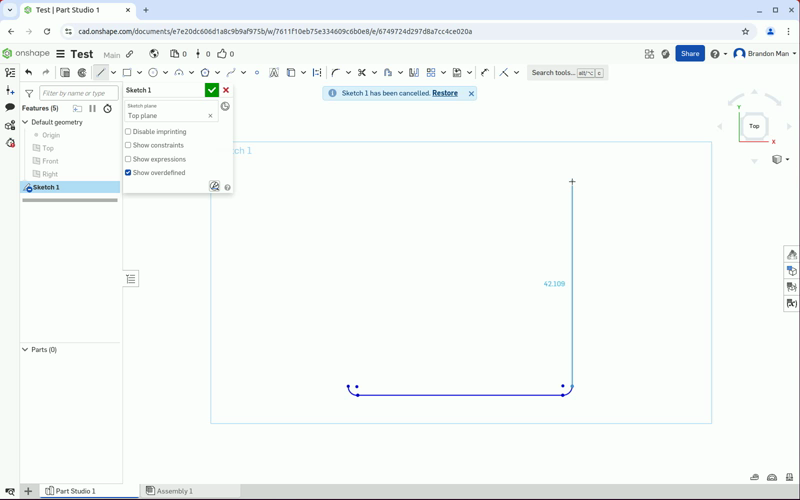
key_up(shift)
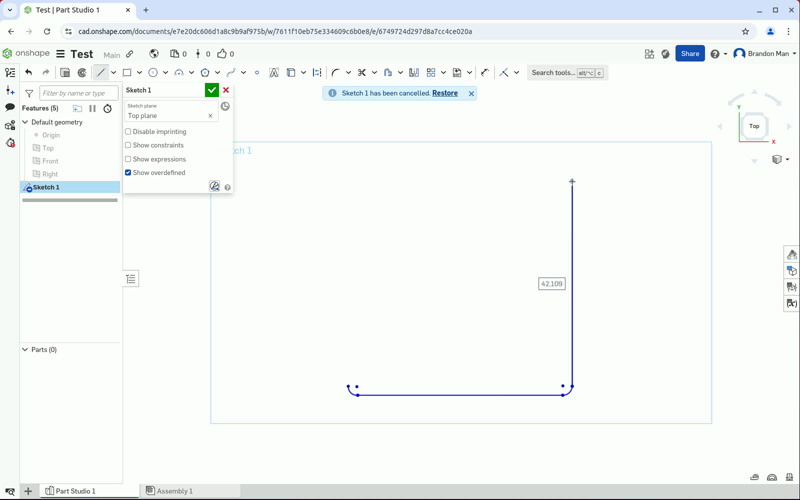
key(esc)
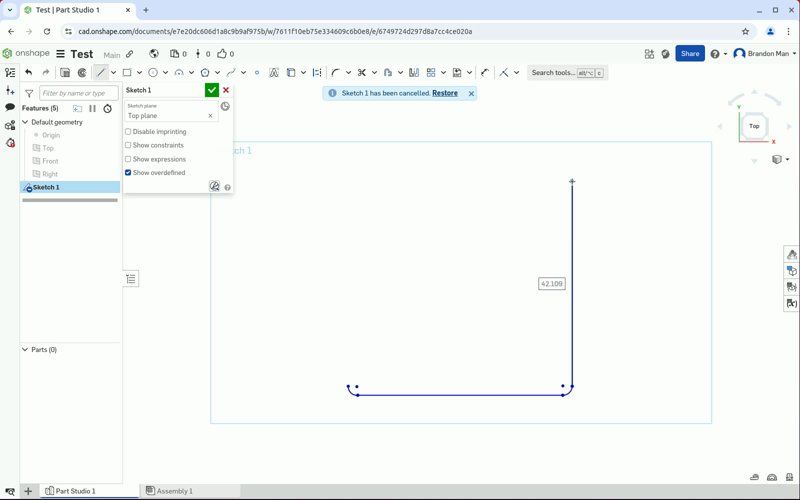
key(a)
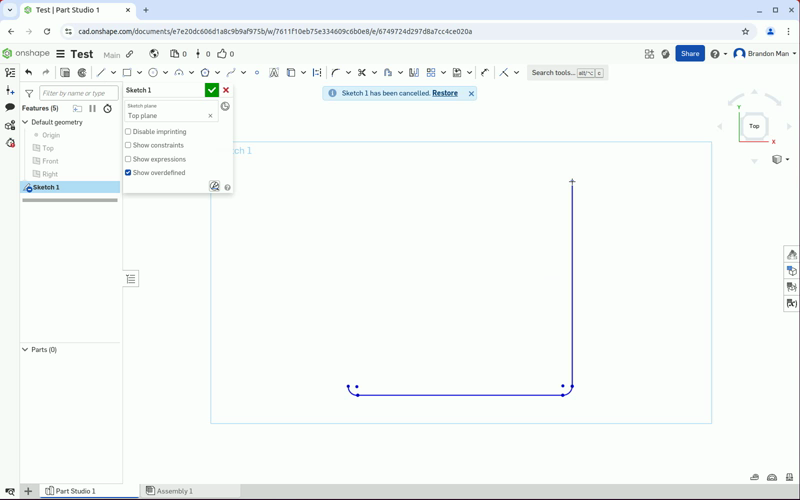
mouse_move(572, 181)
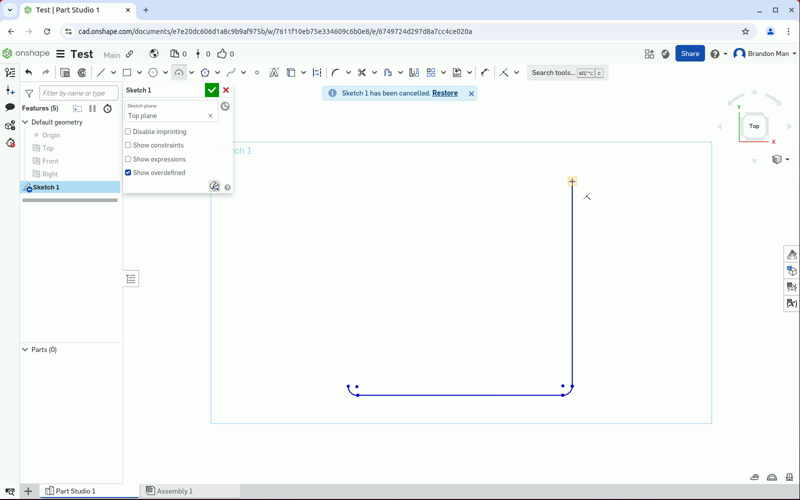
click(572, 181)
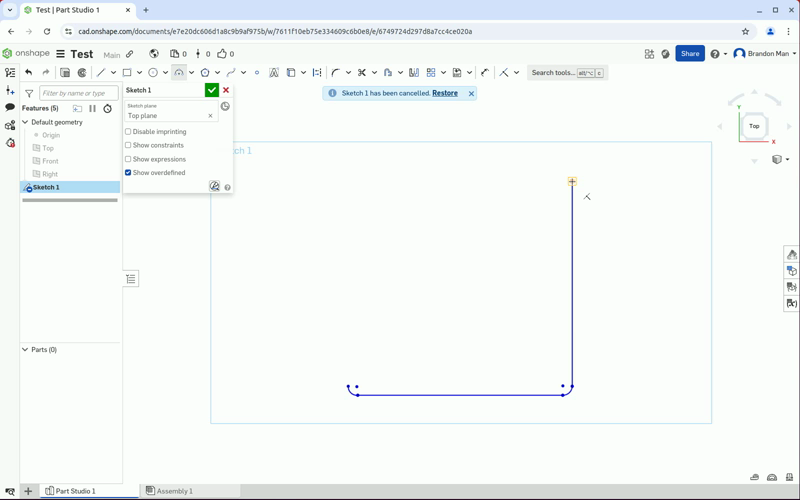
key_down(shift)
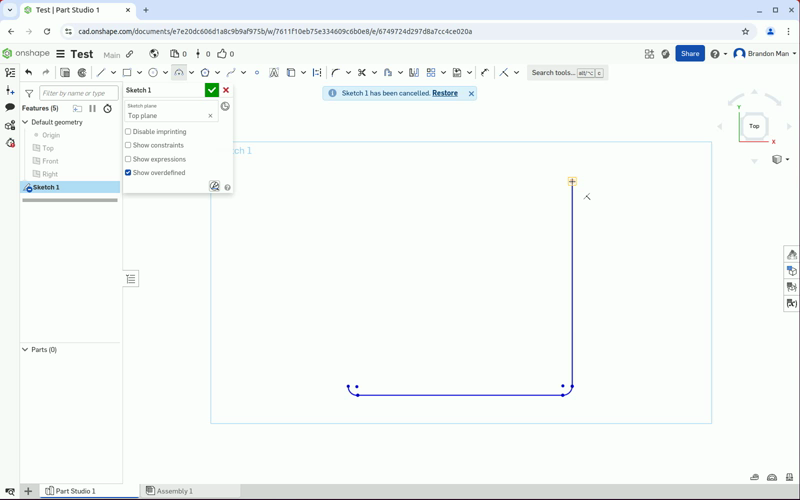
mouse_move(562, 171)
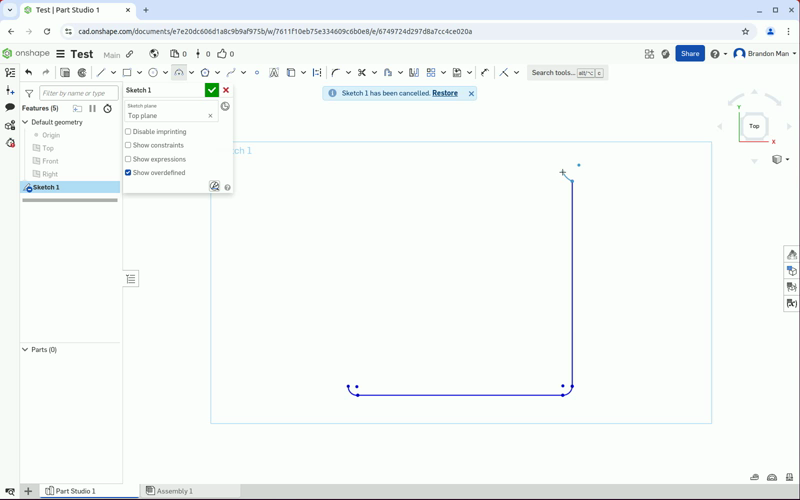
click(562, 171)
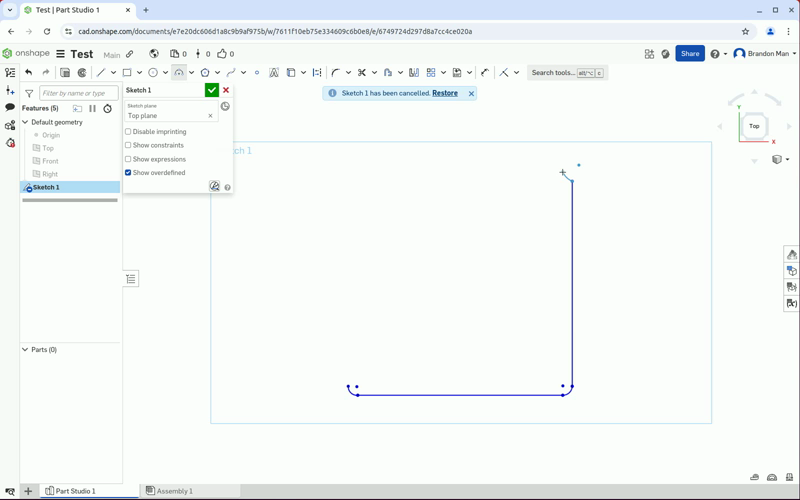
mouse_move(569, 174)
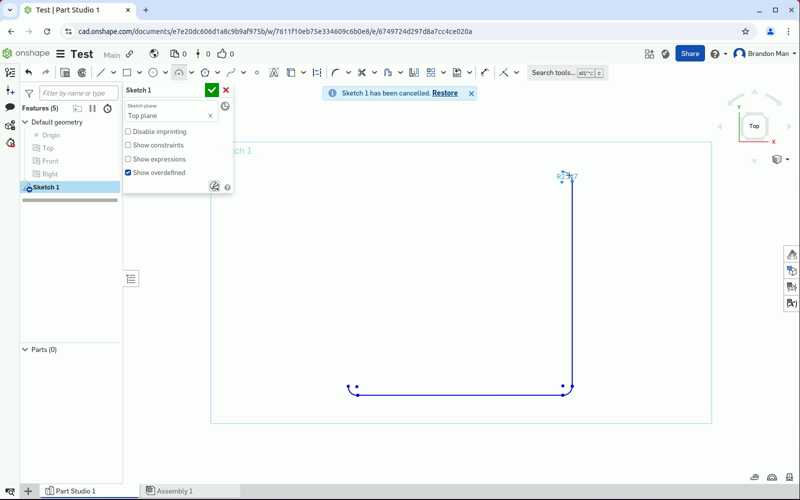
click(569, 174)
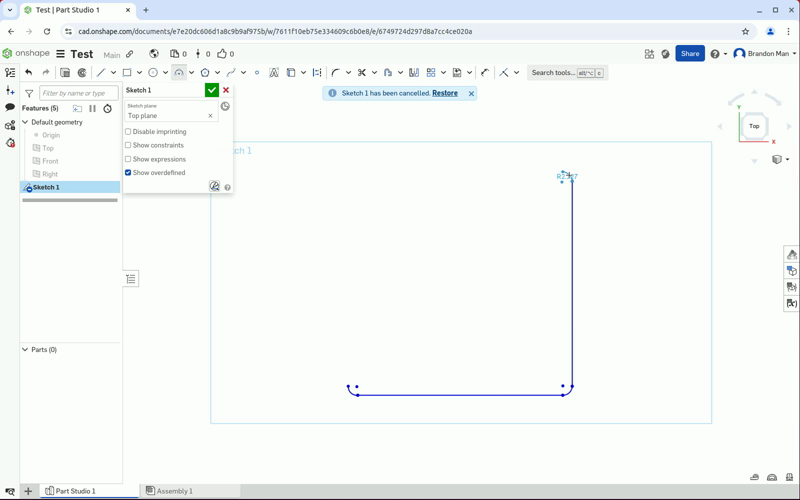
key_up(shift)
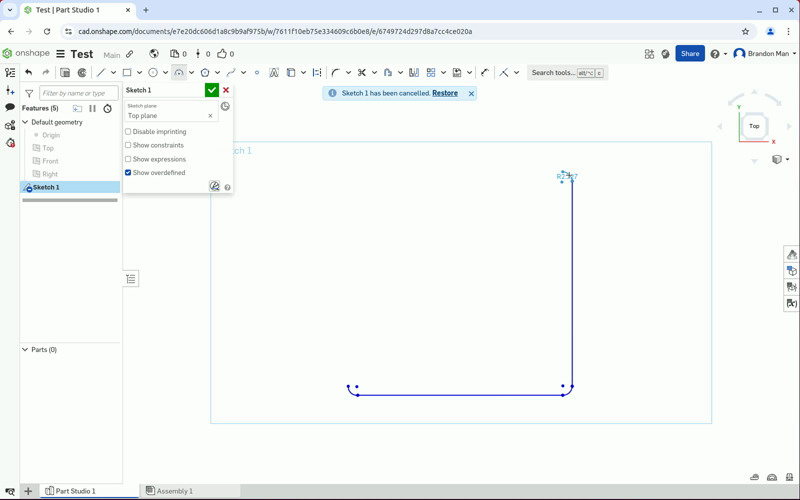
key(esc)
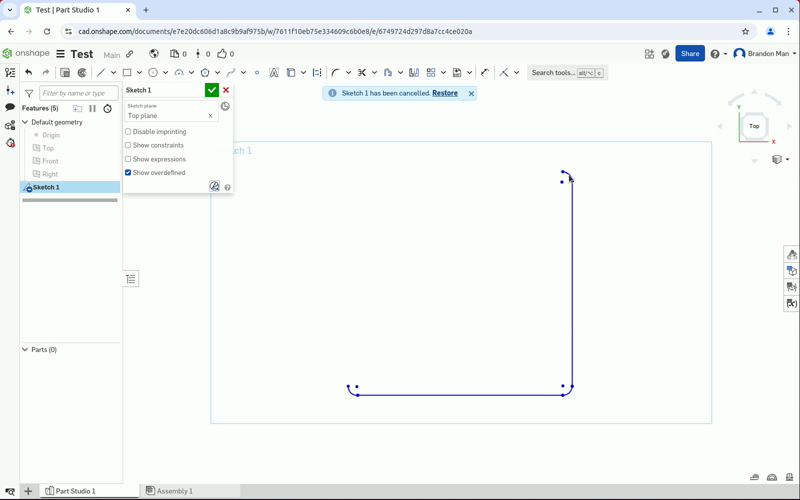
key(l)
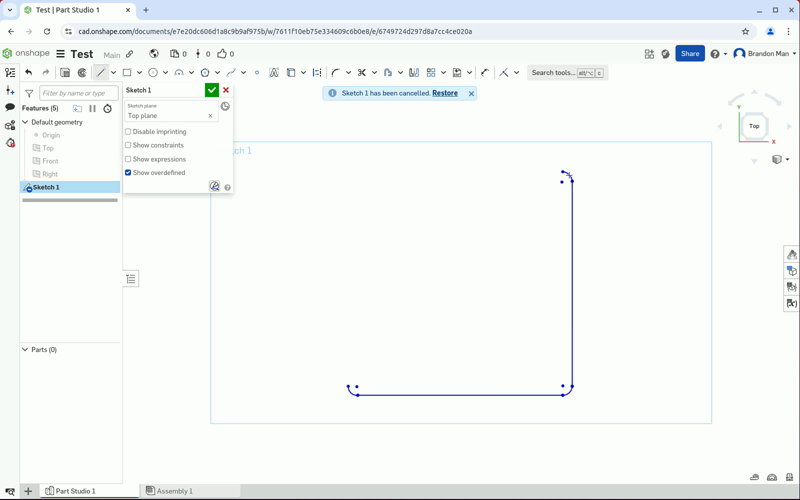
mouse_move(562, 171)
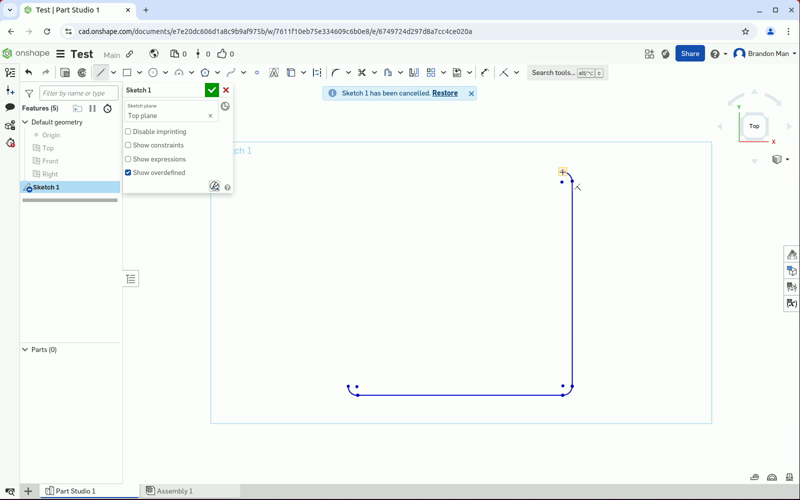
click(562, 171)
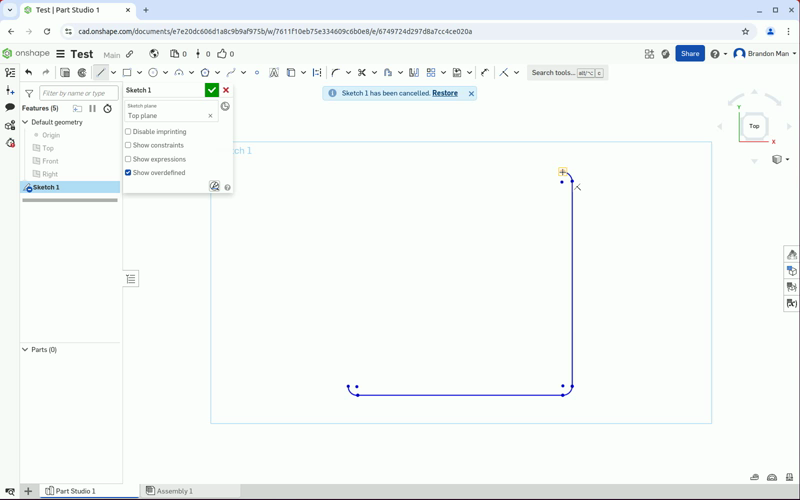
key_down(shift)
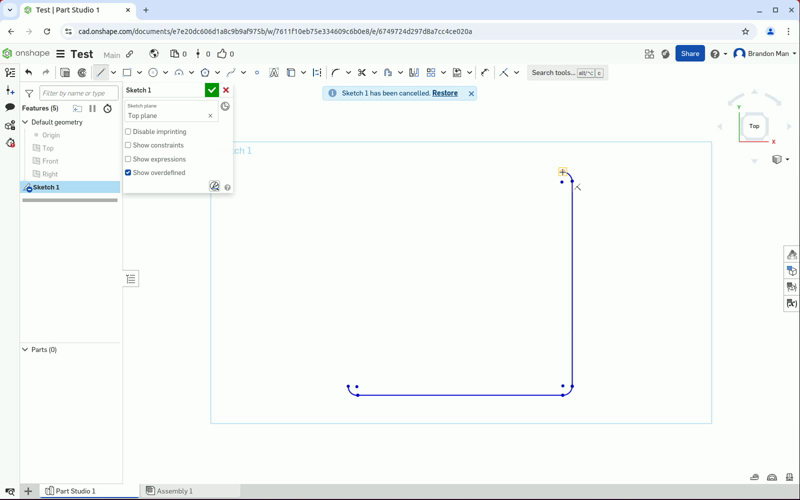
mouse_move(357, 171)
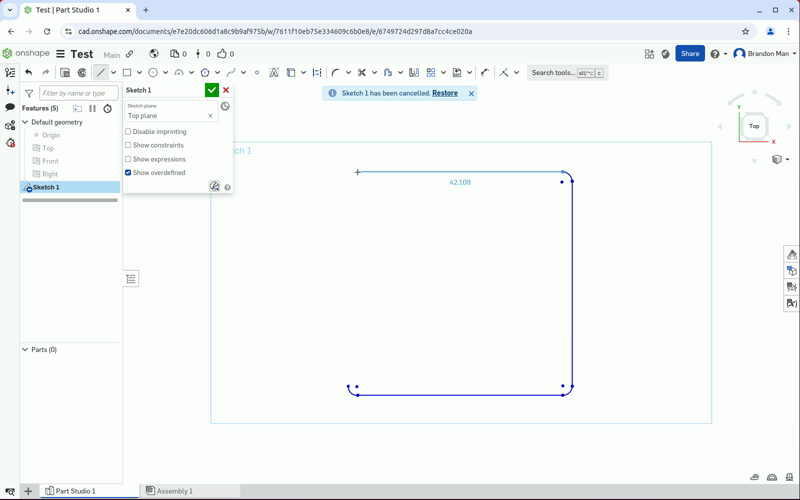
click(357, 171)
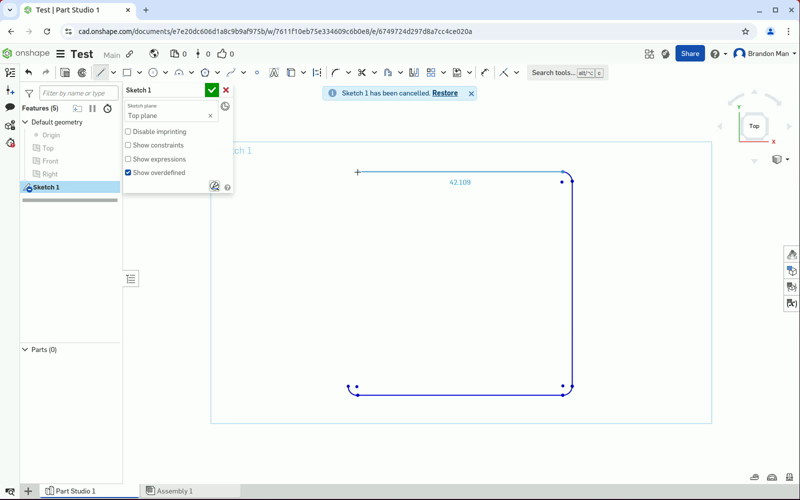
key_up(shift)
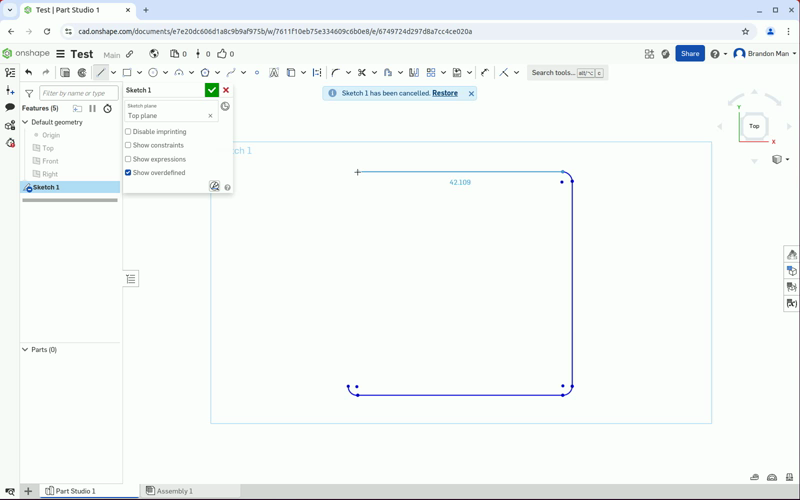
key(esc)
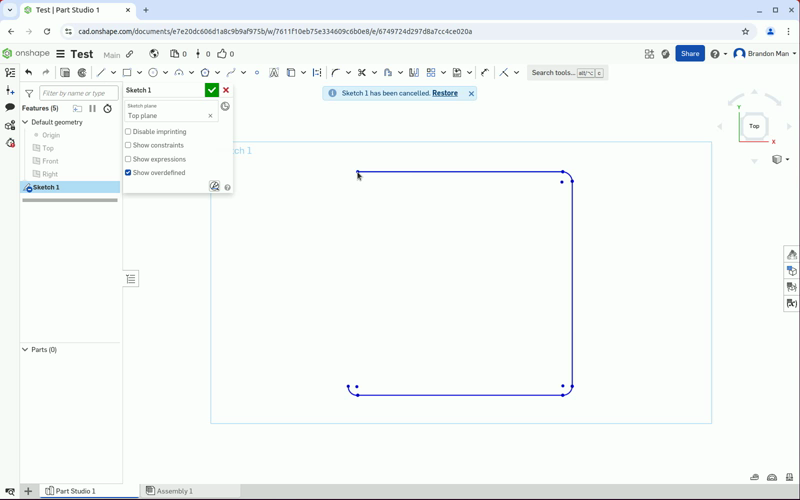
key(a)
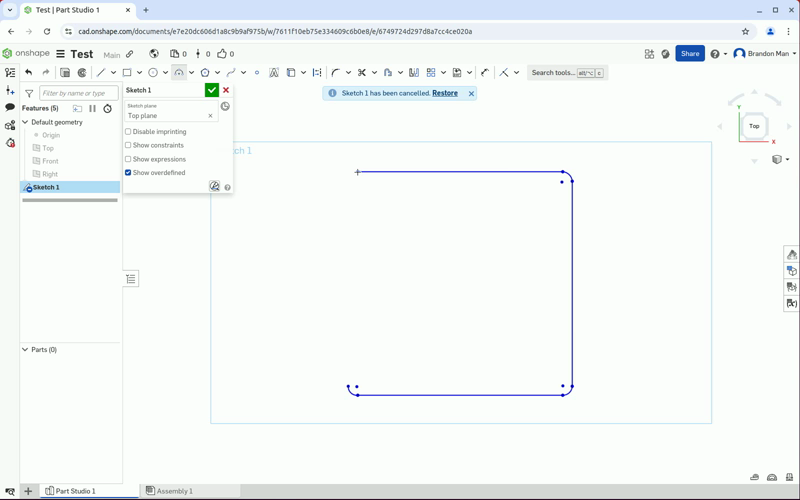
mouse_move(357, 171)
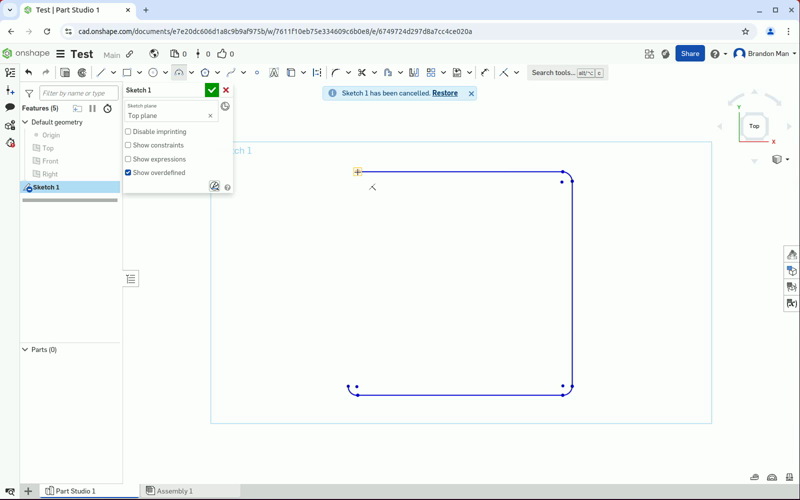
click(357, 171)
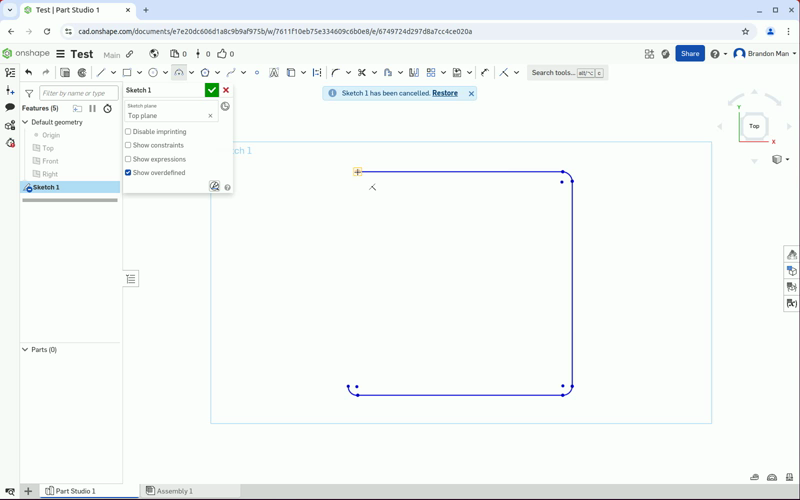
key_down(shift)
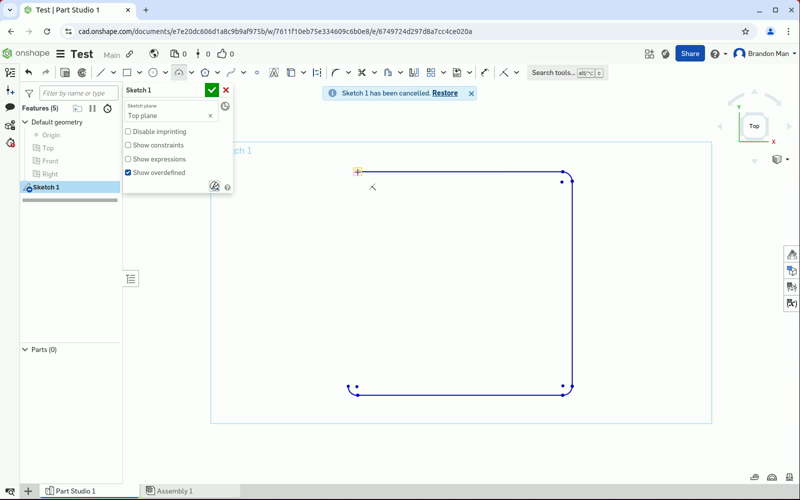
mouse_move(348, 181)
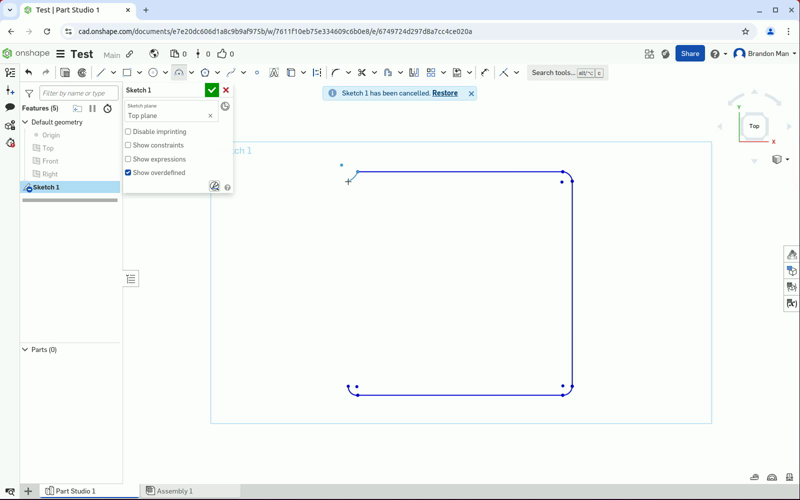
click(348, 181)
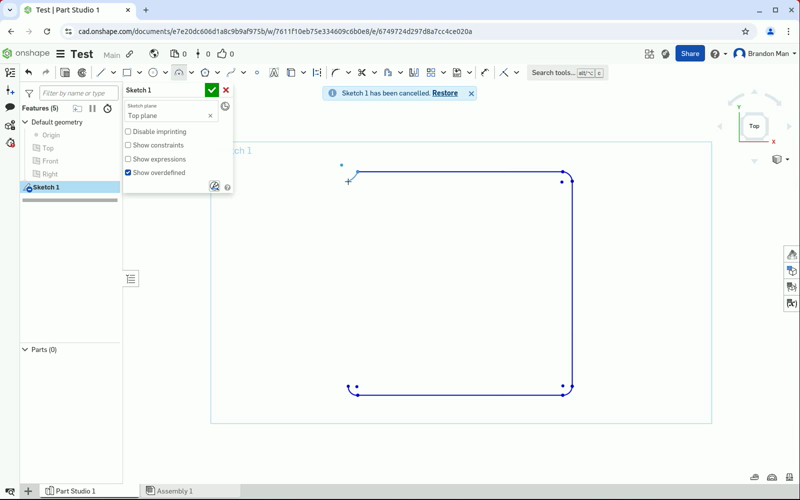
mouse_move(350, 174)
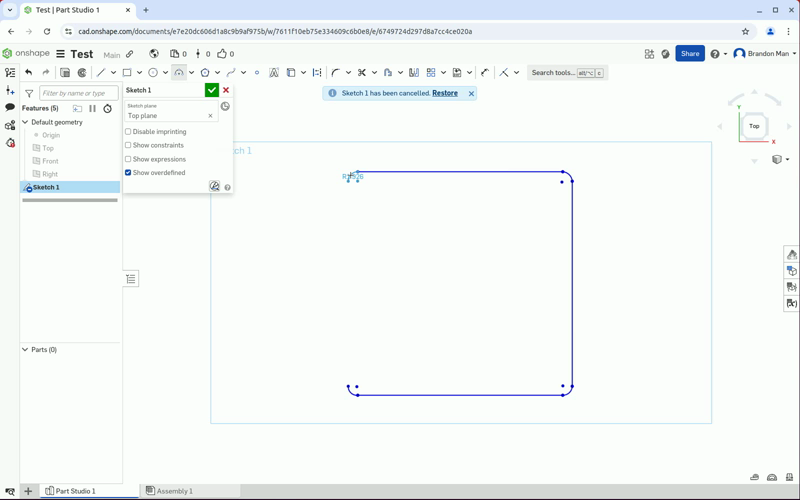
click(350, 174)
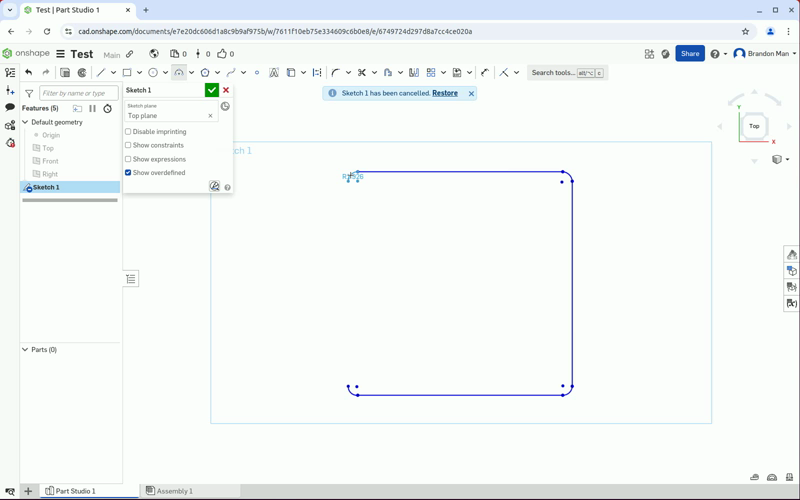
key_up(shift)
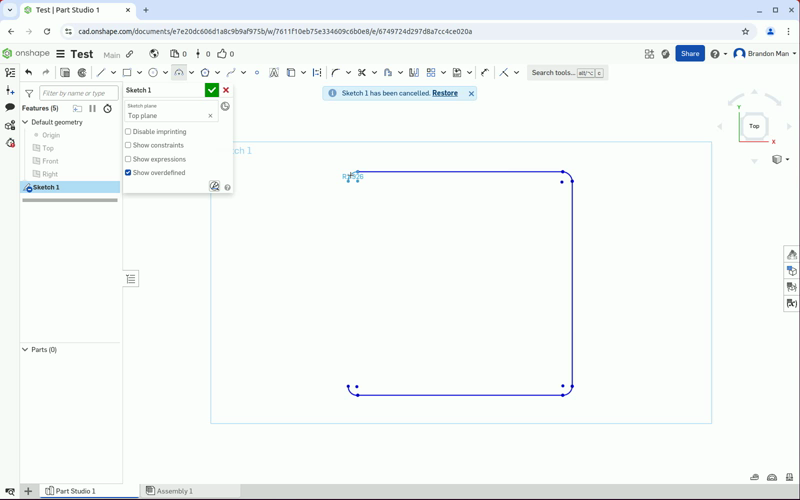
key(esc)
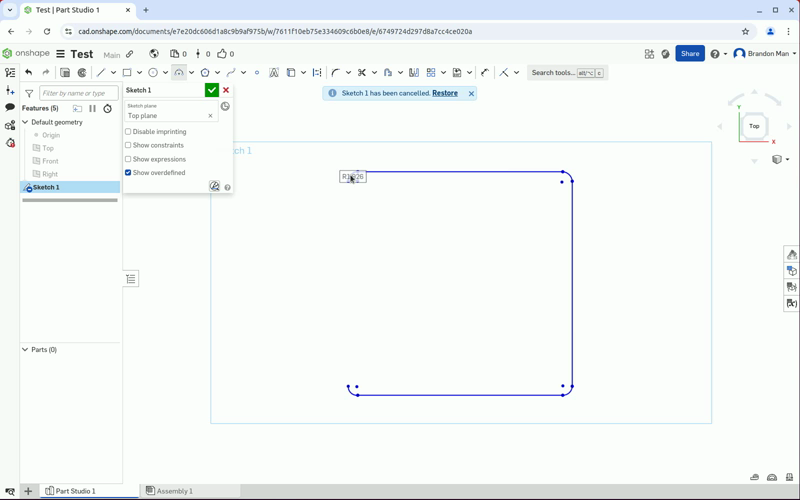
key(l)
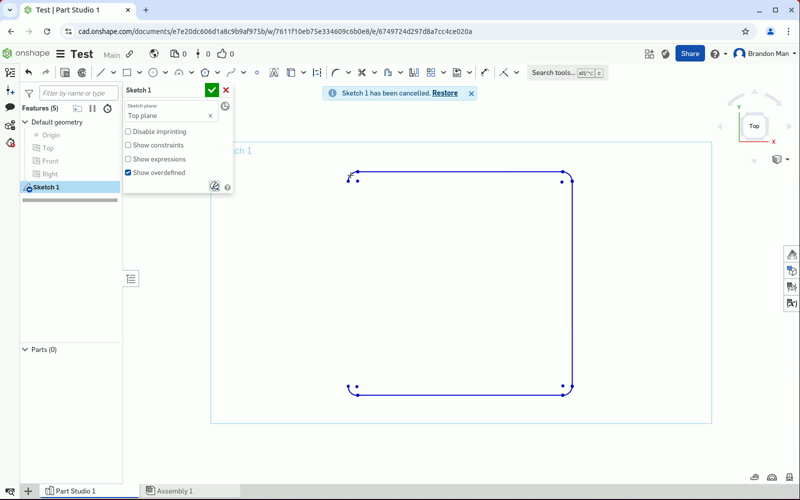
mouse_move(348, 181)
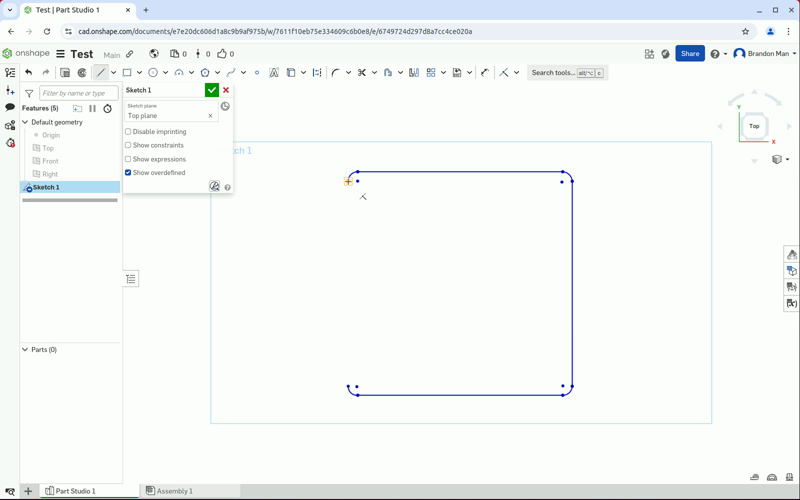
click(348, 181)
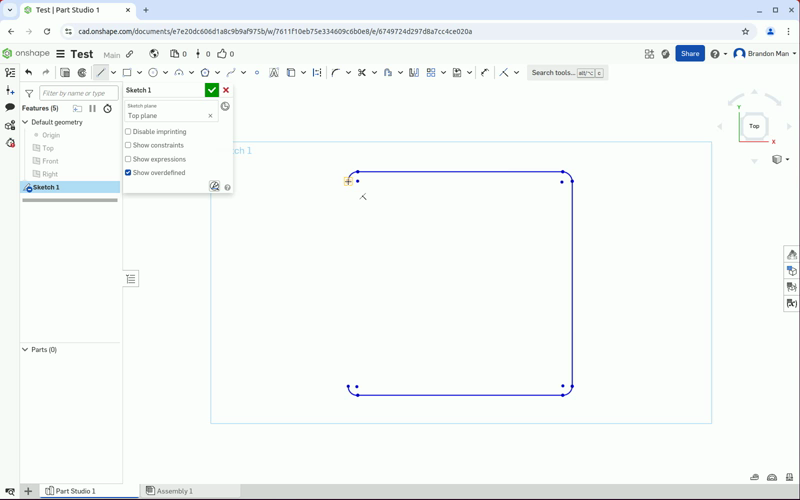
key_down(shift)
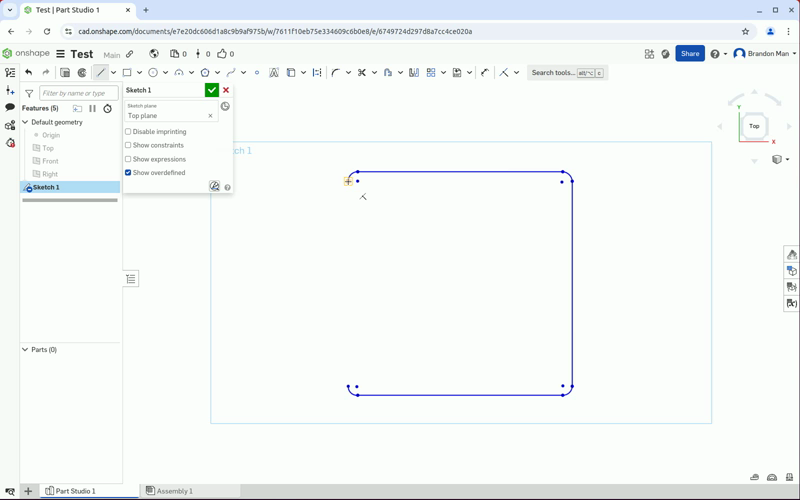
mouse_move(348, 386)
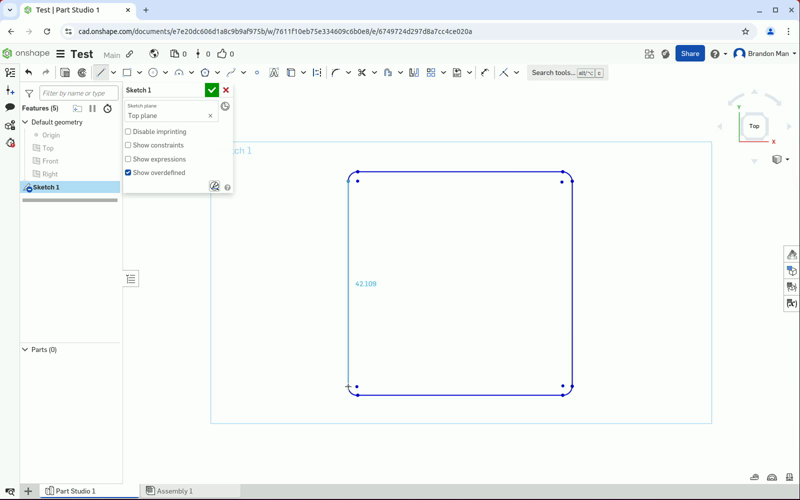
key_up(shift)
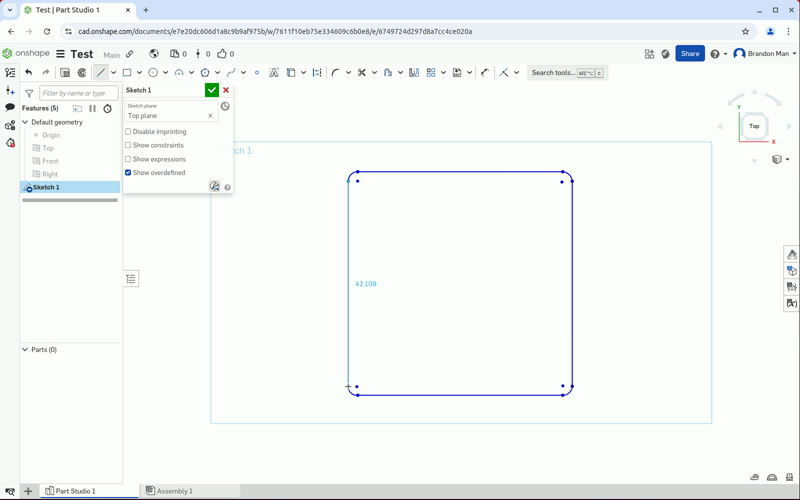
click(348, 386)
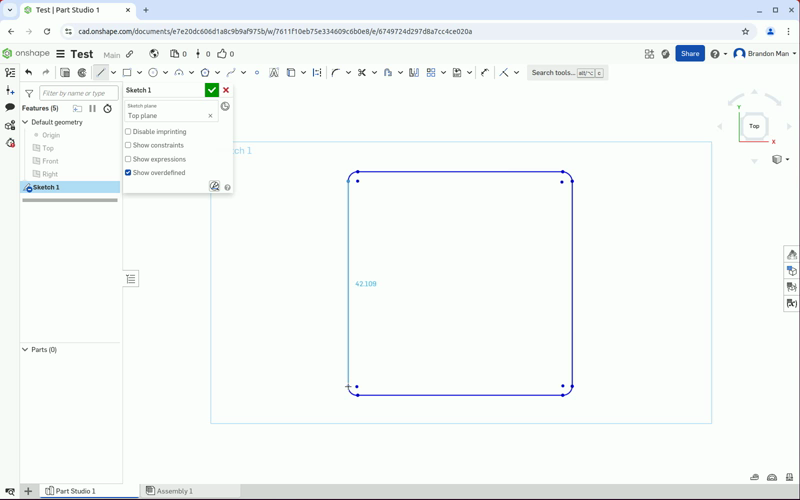
key(esc)
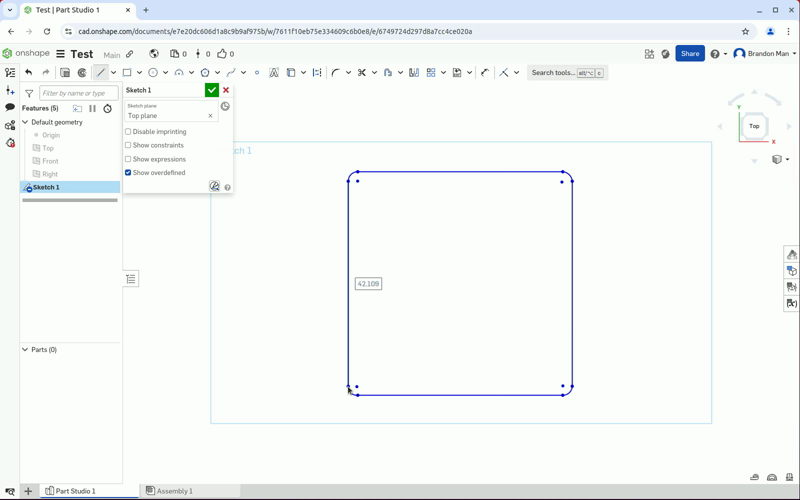
key(c)
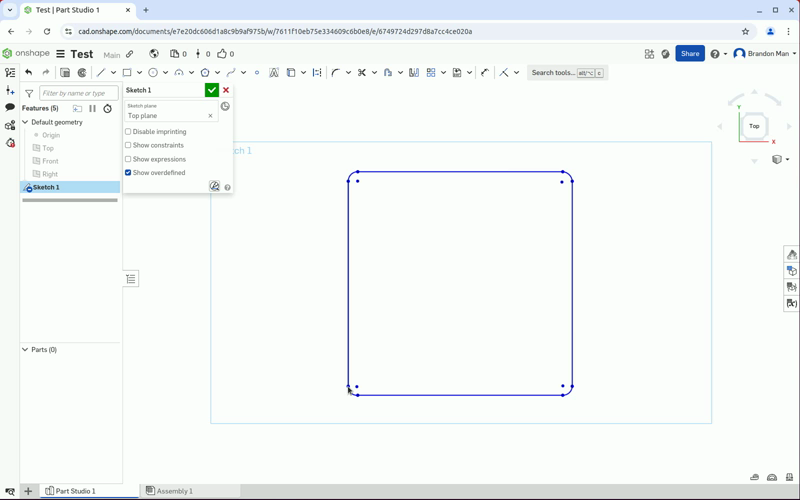
key_down(shift)
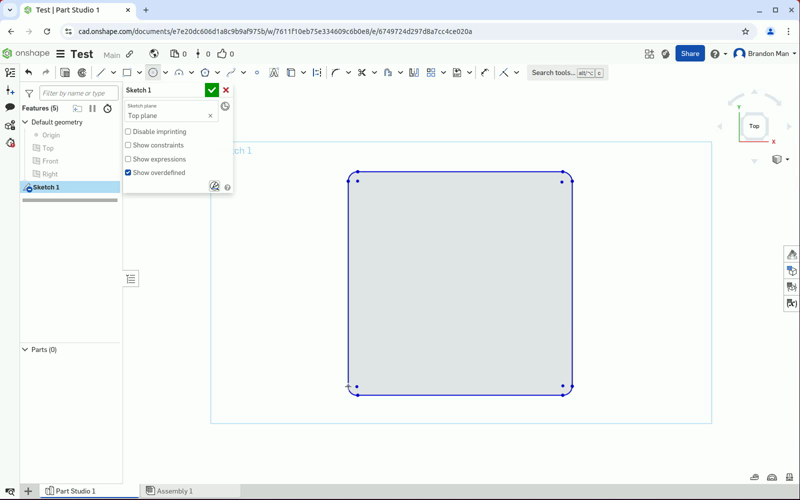
mouse_move(397, 282)
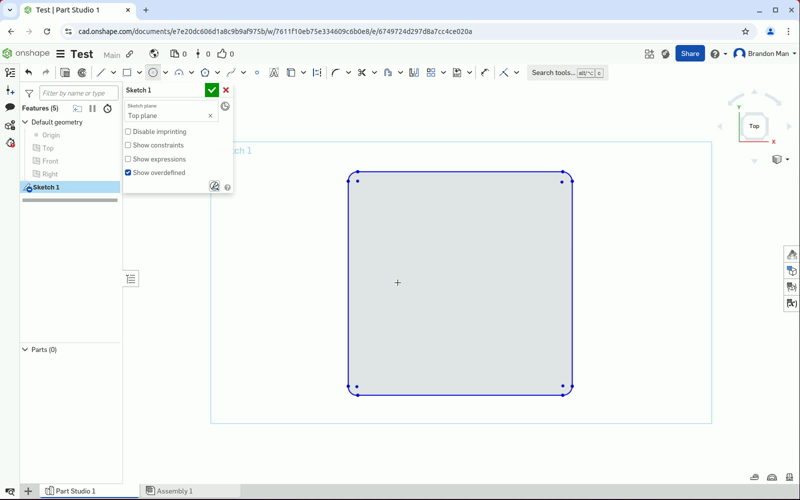
click(397, 282)
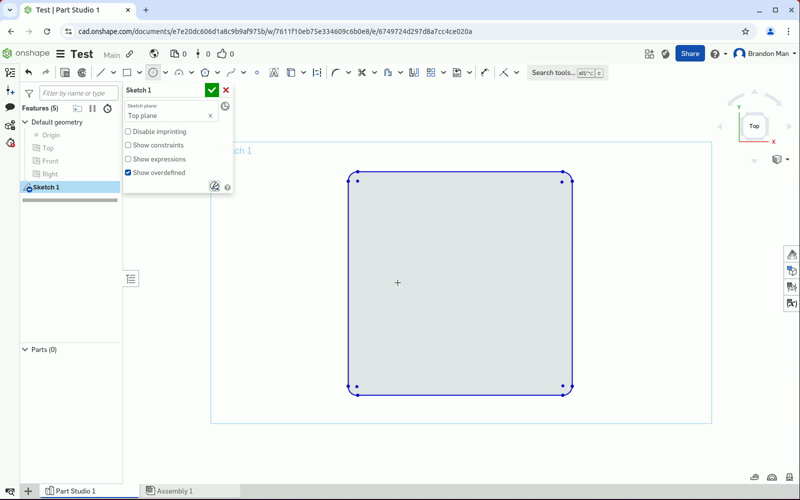
key_up(shift)
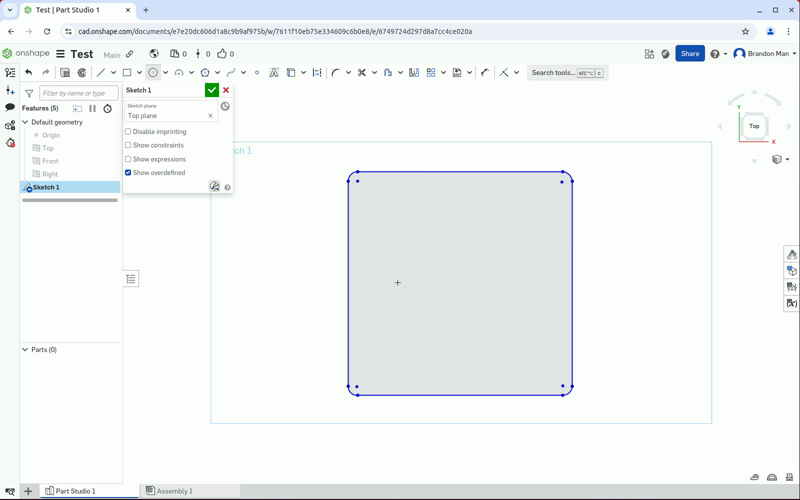
mouse_move(402, 282)
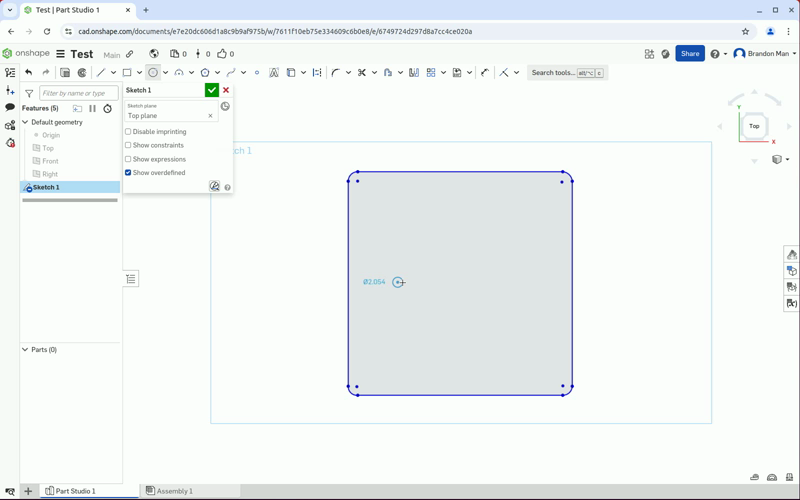
click(402, 282)
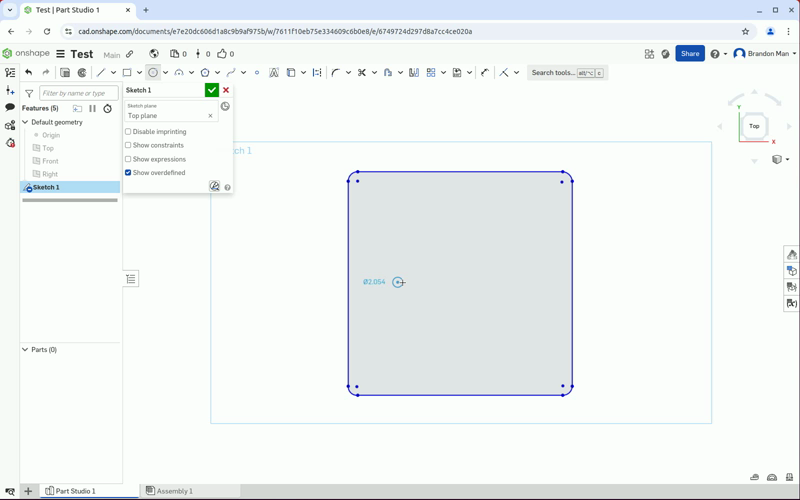
key(esc)
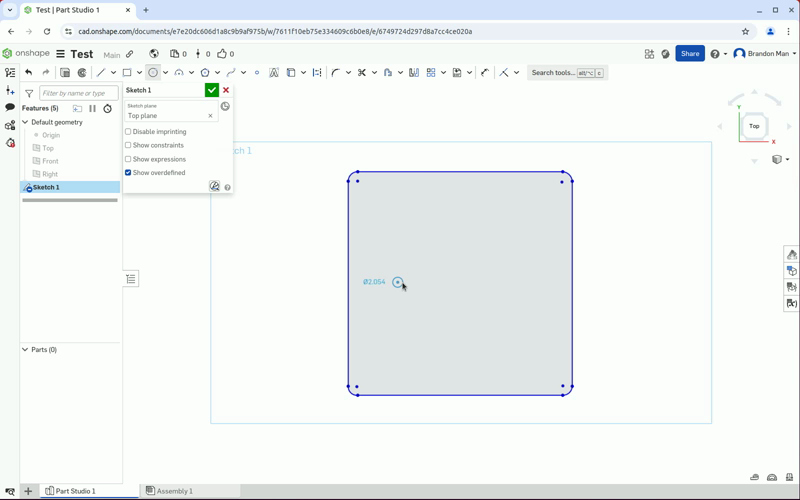
key(c)
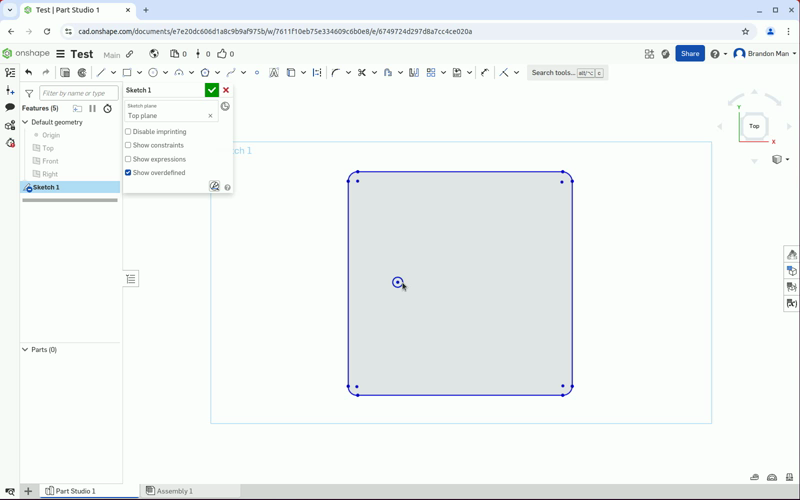
key_down(shift)
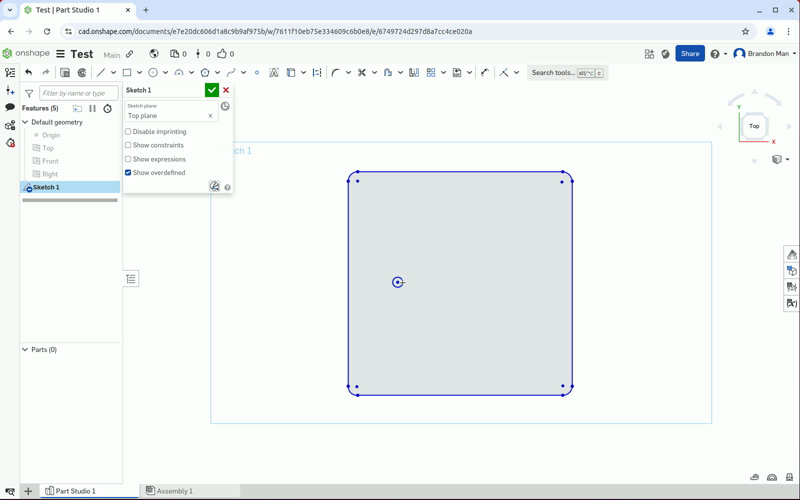
mouse_move(461, 282)
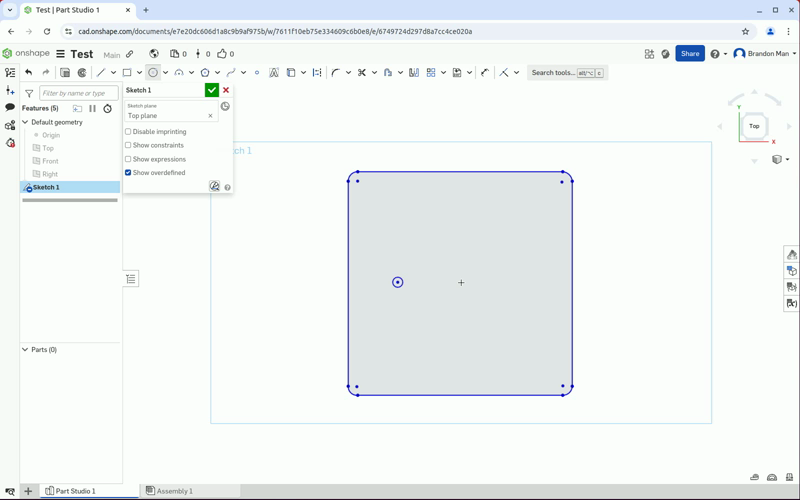
click(461, 282)
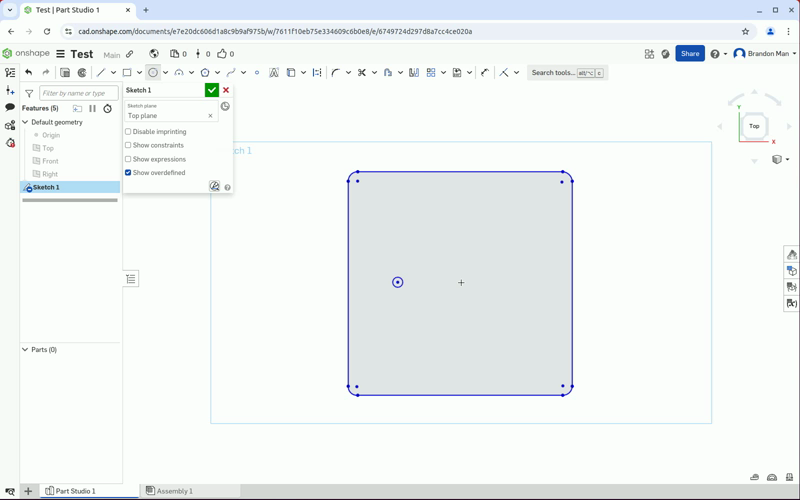
key_up(shift)
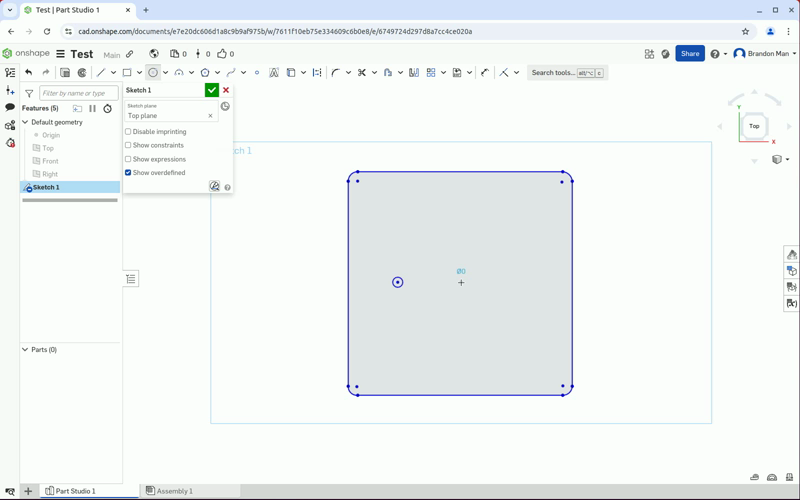
mouse_move(517, 282)
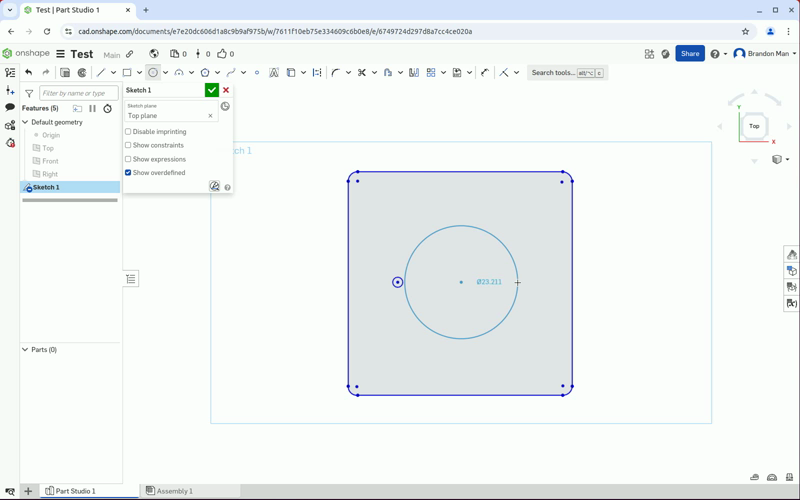
click(517, 282)
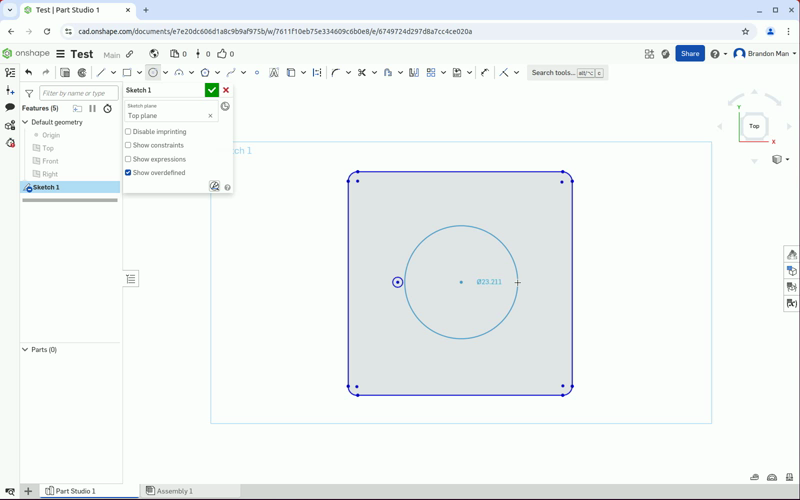
key(esc)
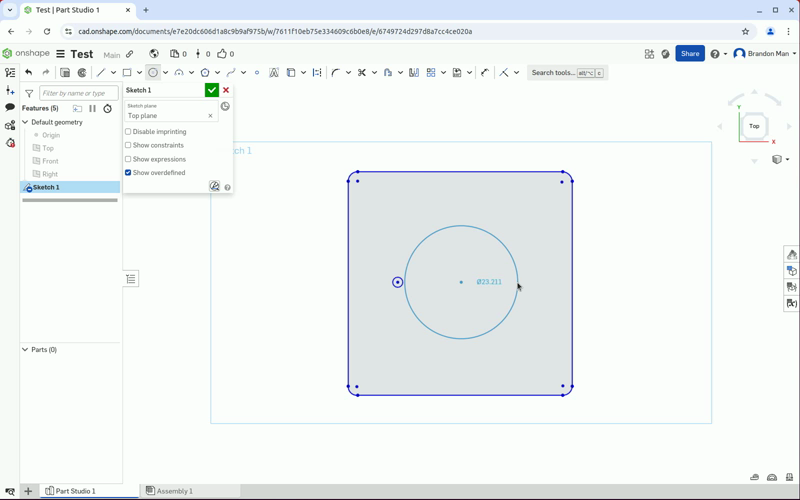
key(c)
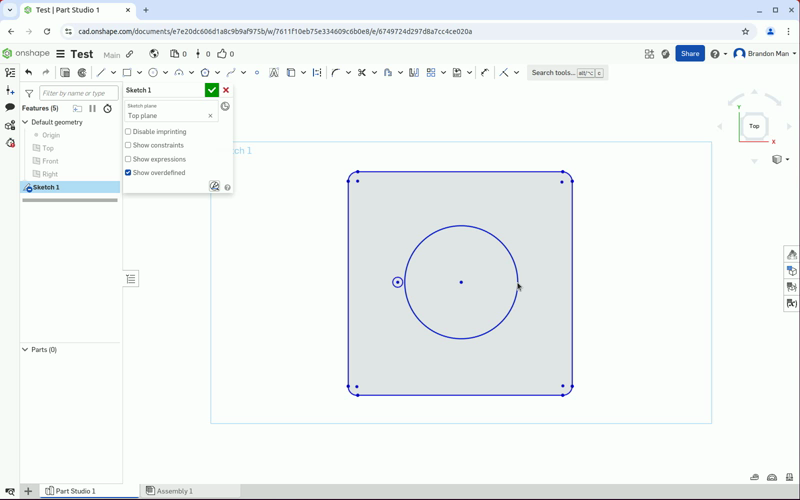
key_down(shift)
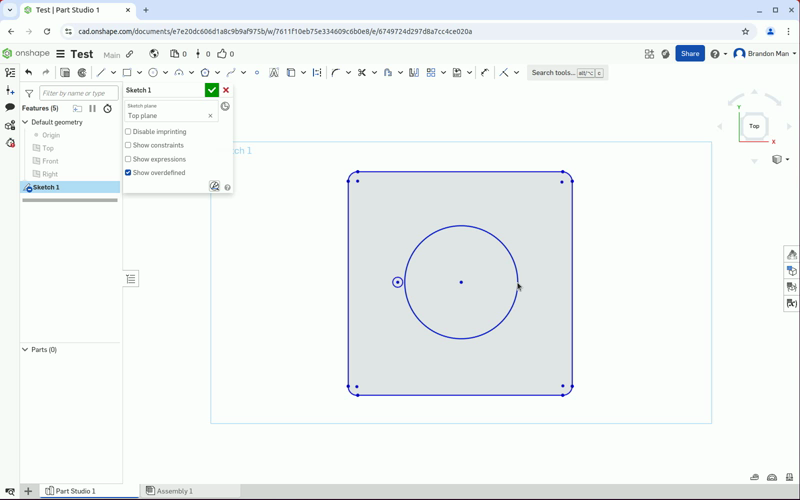
mouse_move(461, 345)
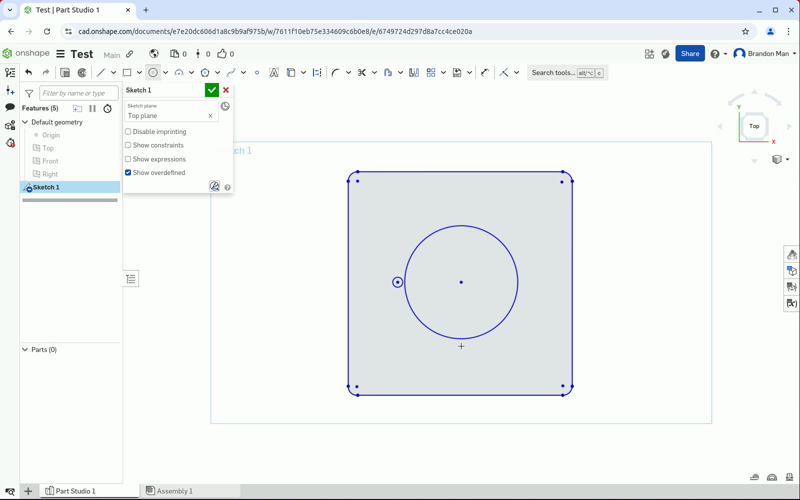
click(461, 345)
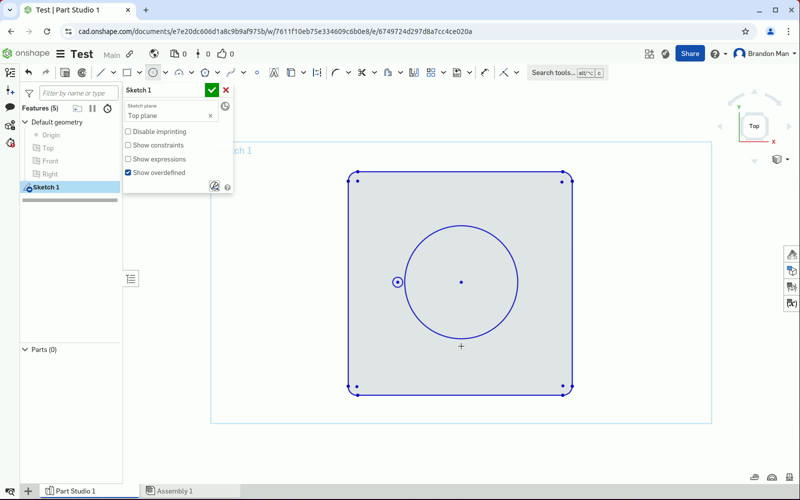
key_up(shift)
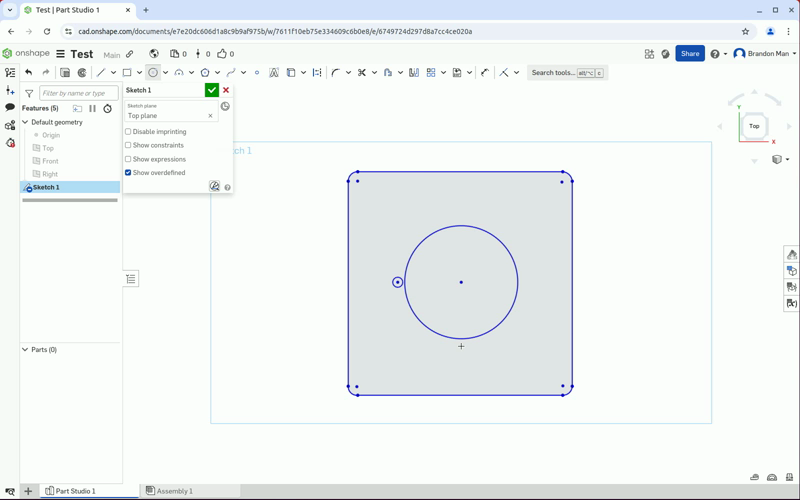
mouse_move(466, 345)
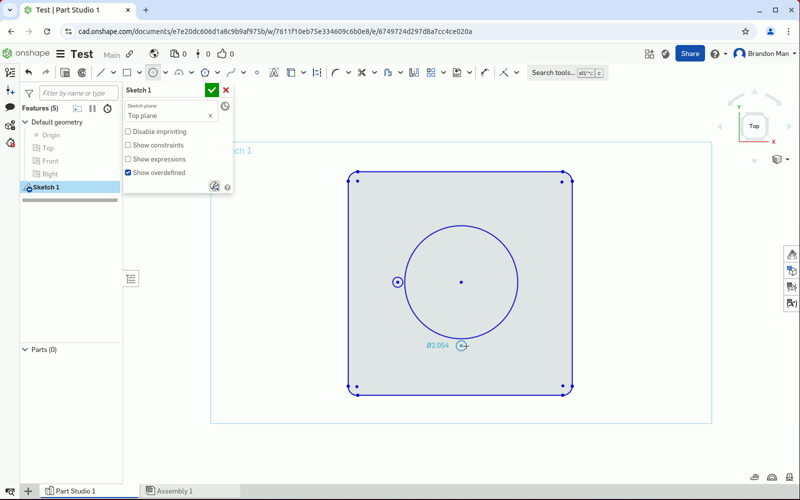
click(466, 345)
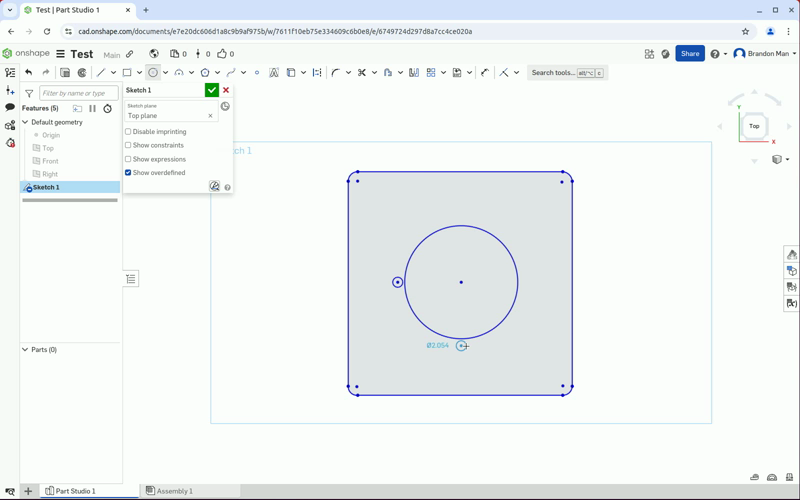
key(esc)
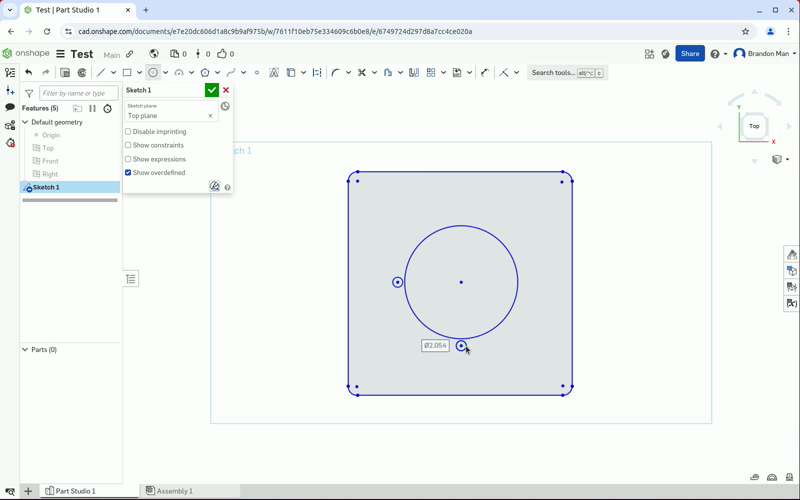
key(c)
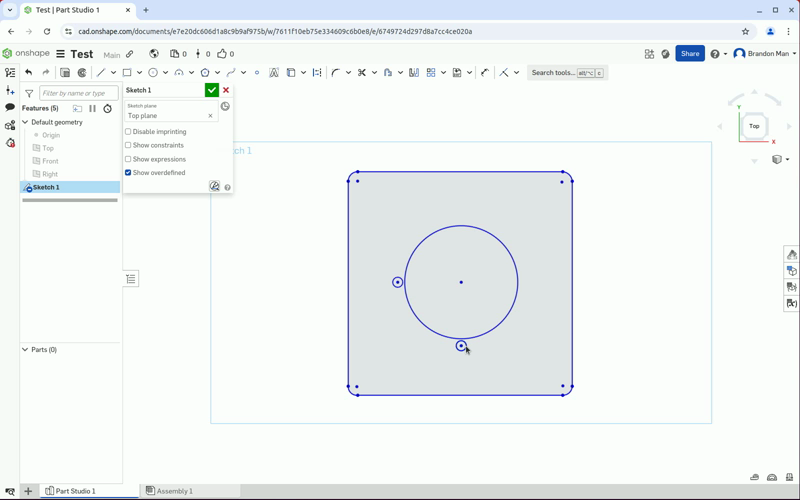
key_down(shift)
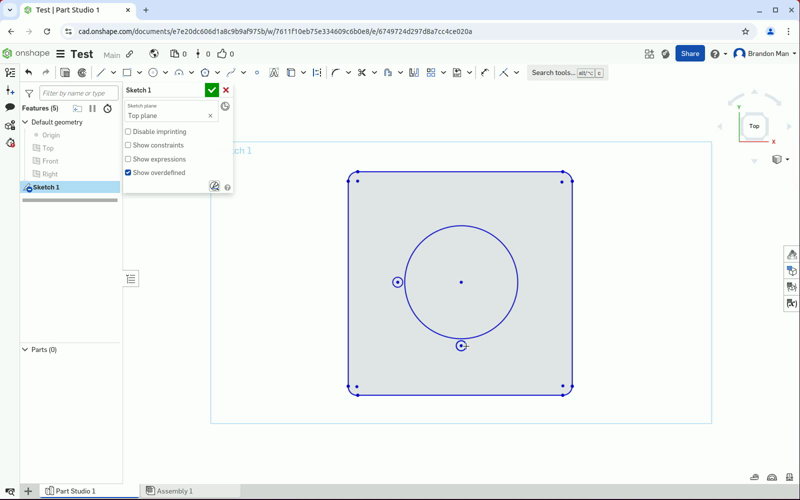
mouse_move(461, 221)
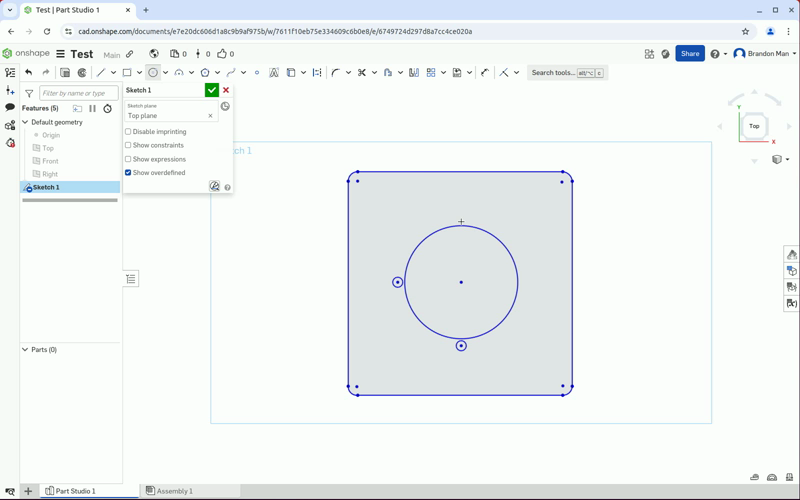
click(461, 221)
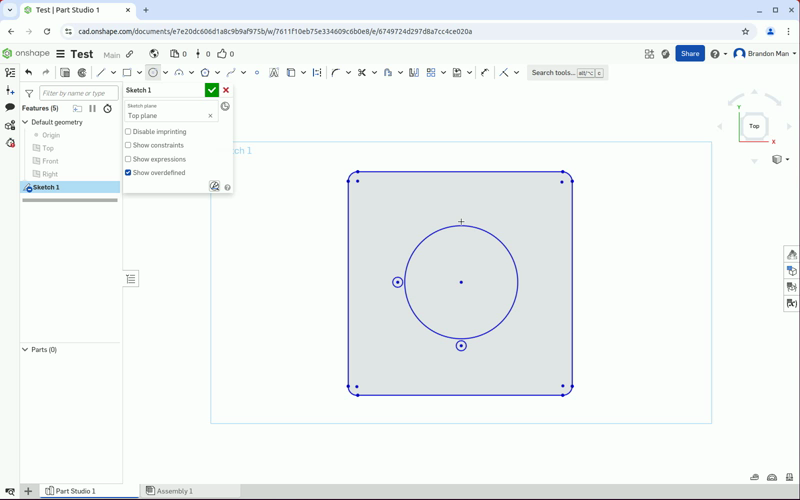
key_up(shift)
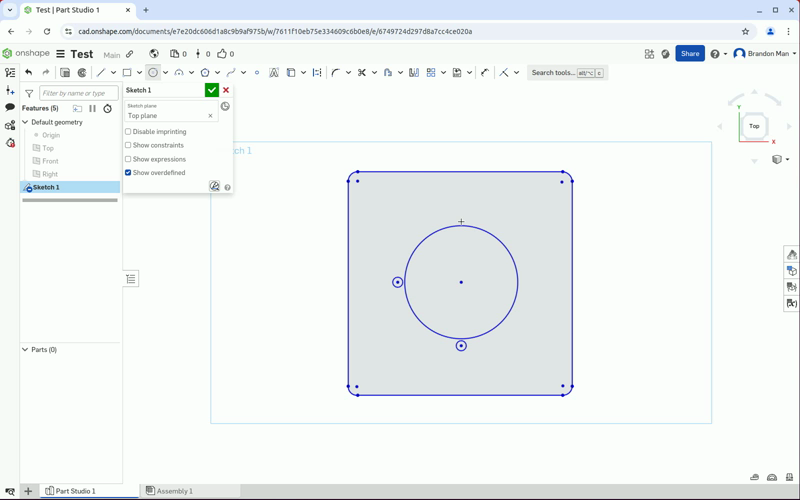
mouse_move(466, 221)
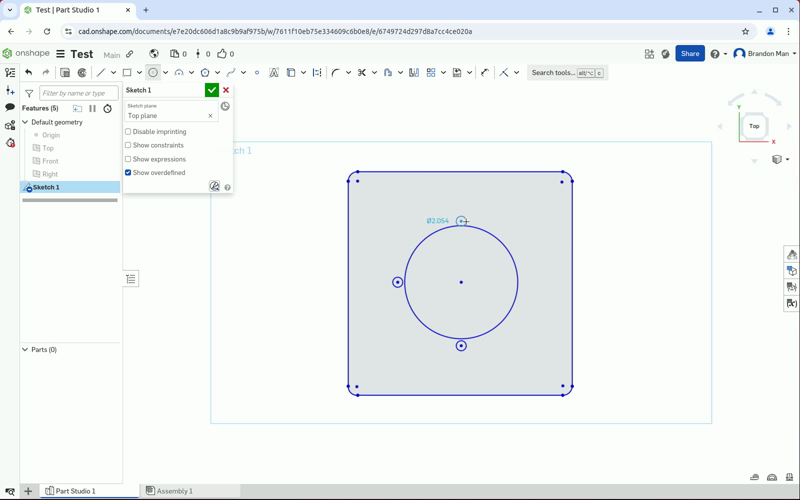
click(466, 221)
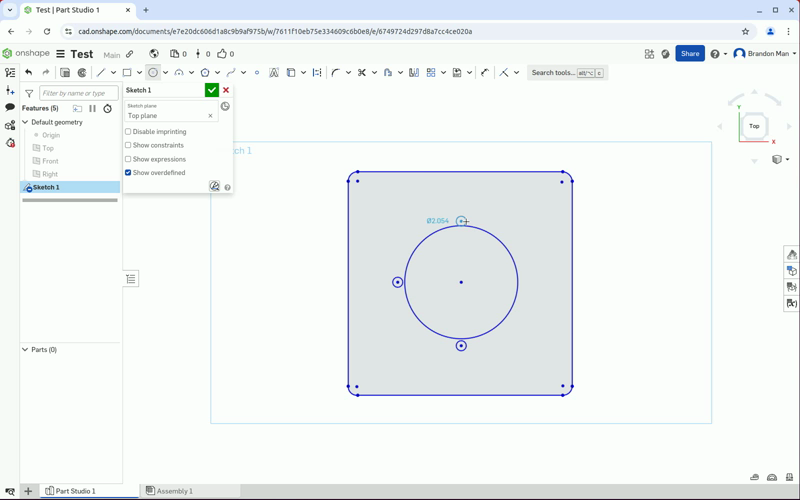
key(esc)
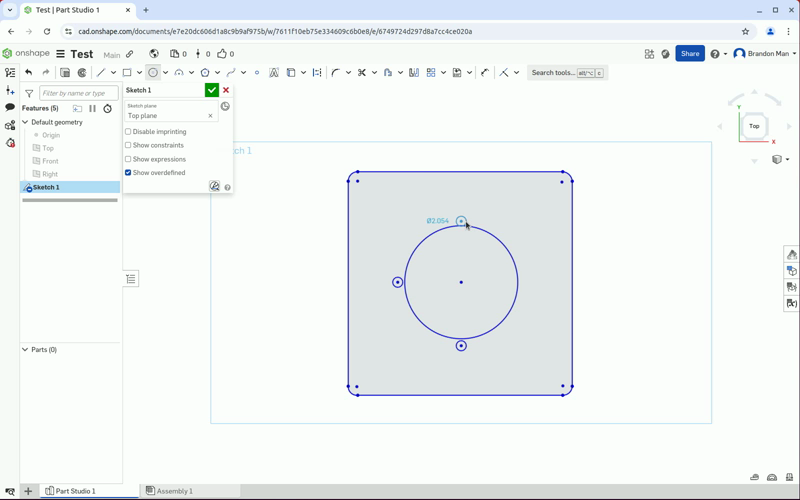
key(c)
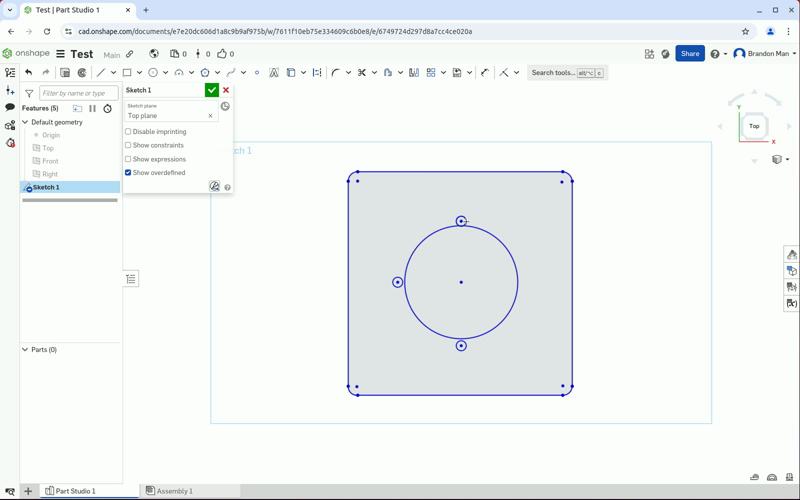
key_down(shift)
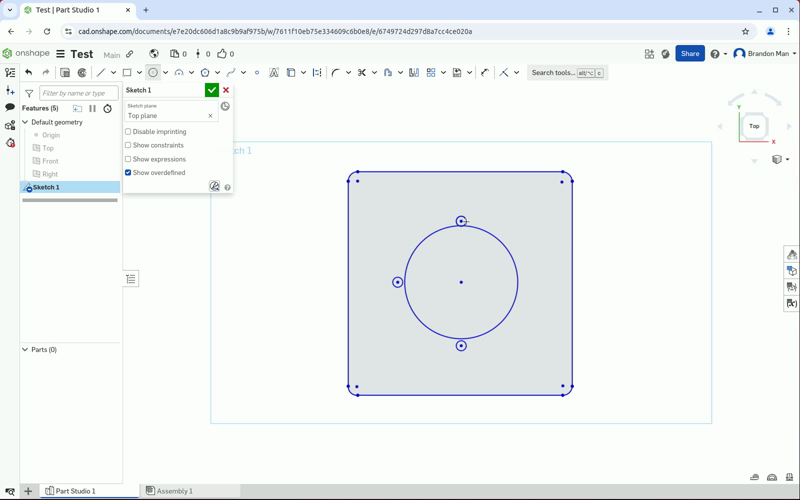
mouse_move(522, 282)
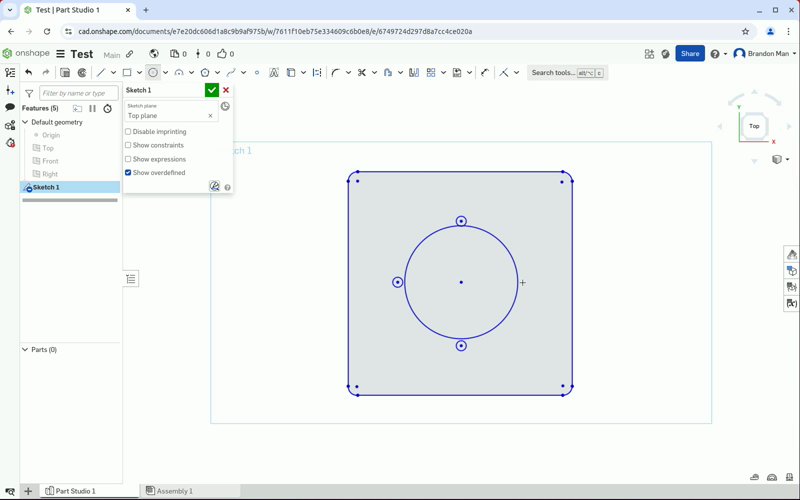
click(522, 282)
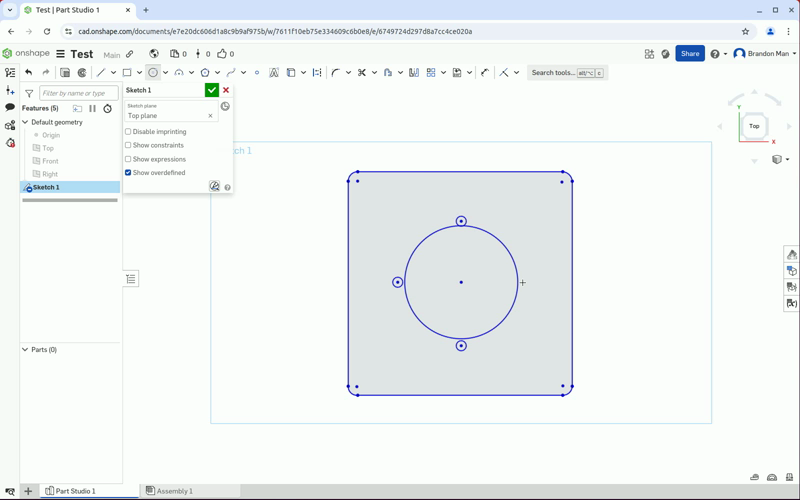
key_up(shift)
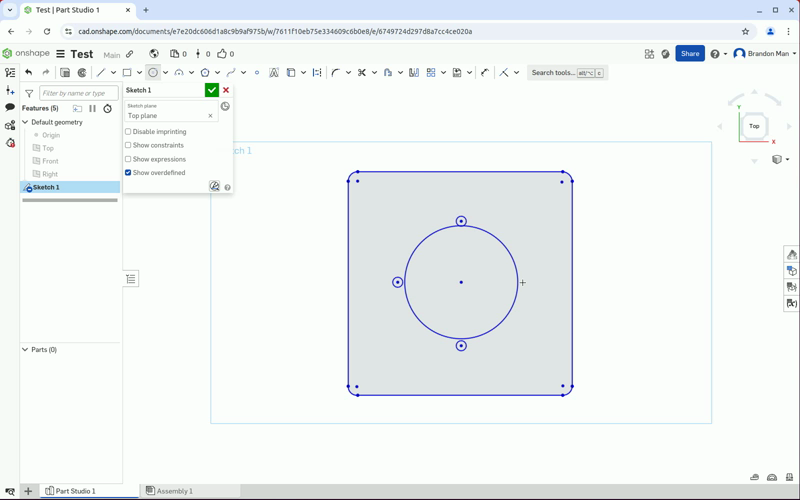
mouse_move(527, 282)
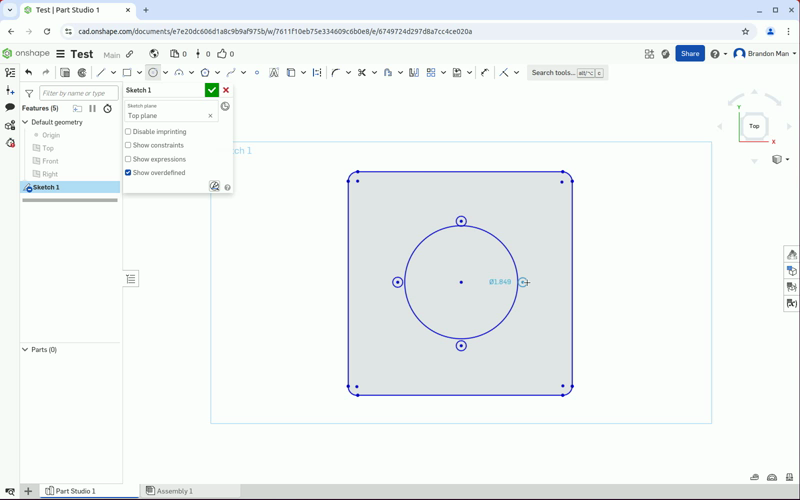
click(527, 282)
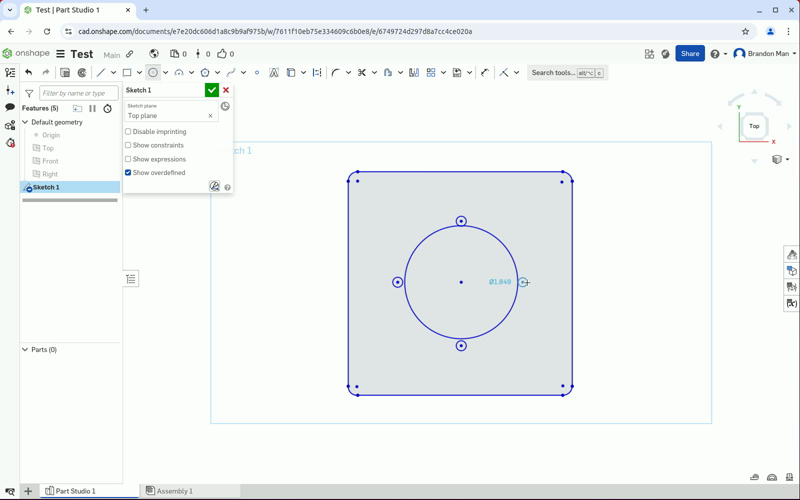
key(esc)
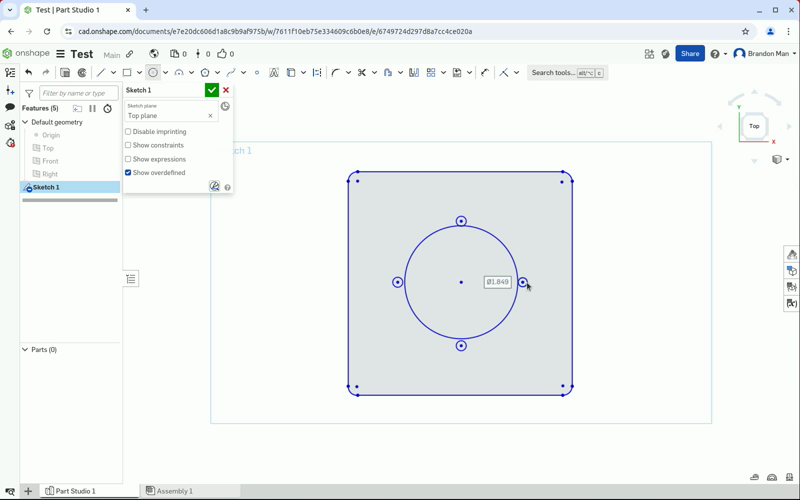
mouse_move(375, 233)
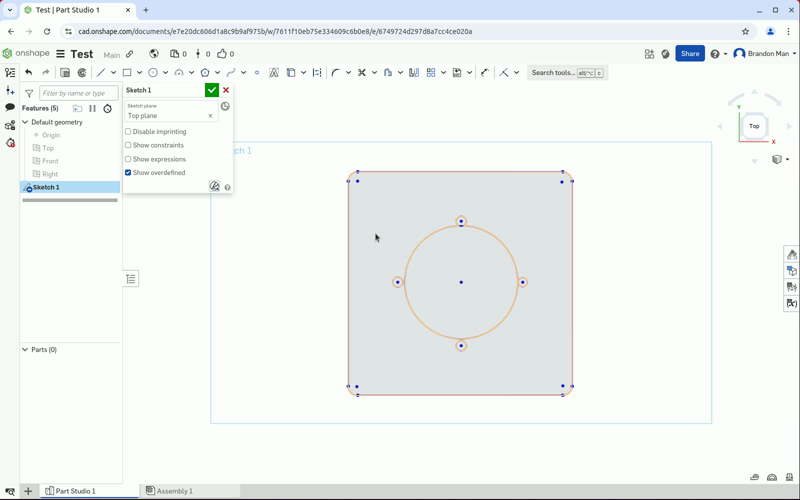
click(375, 233)
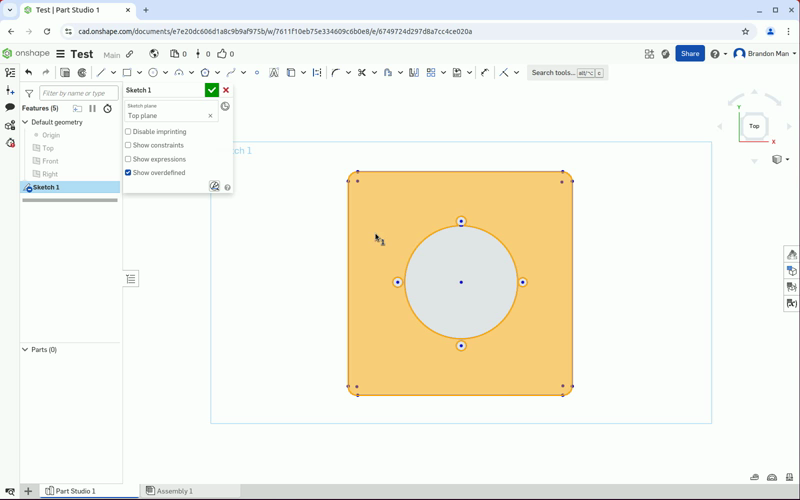
mouse_move(73, 352)
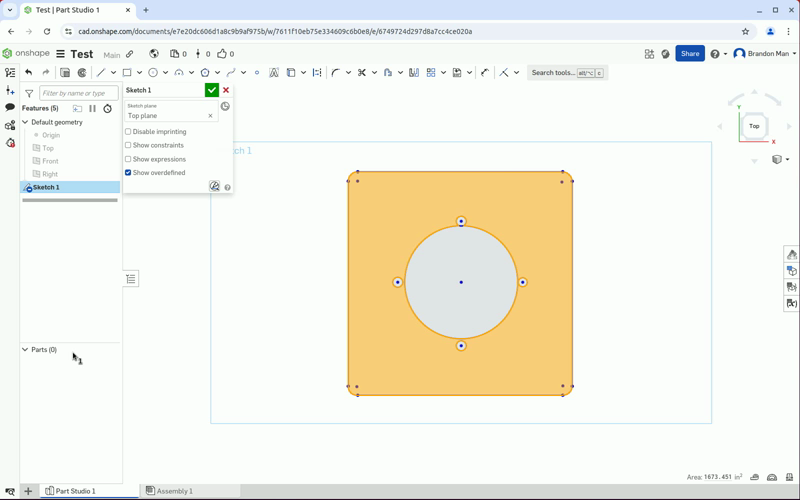
key(shift+y)
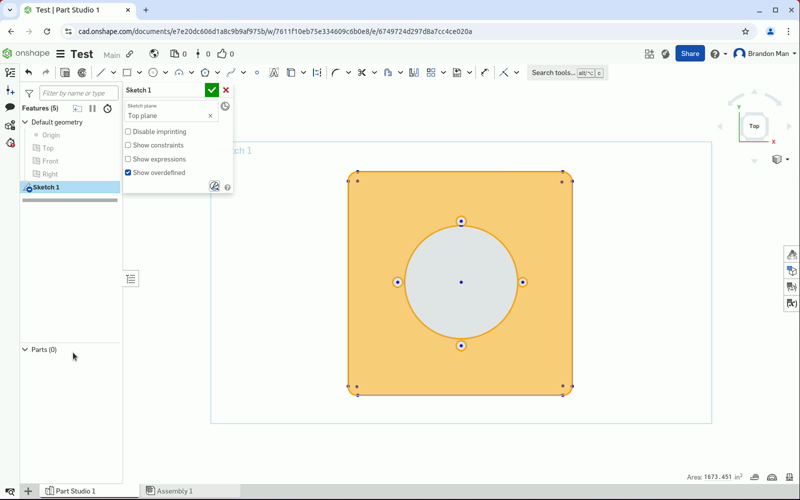
key(shift+e)
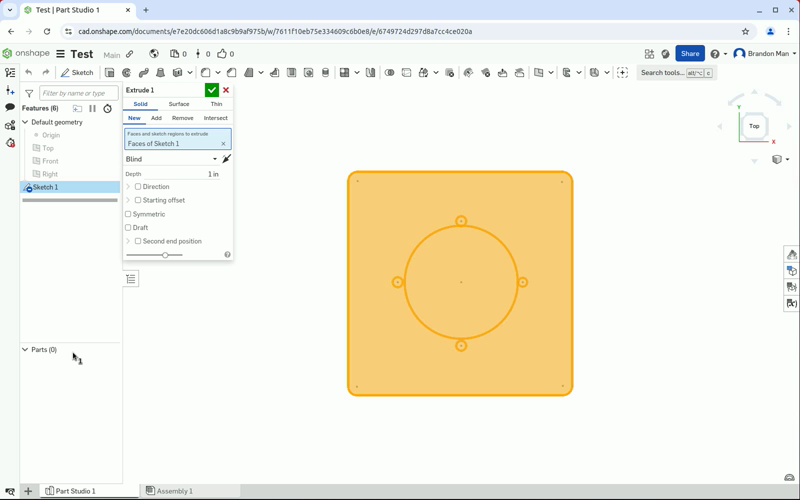
mouse_move(143, 106)
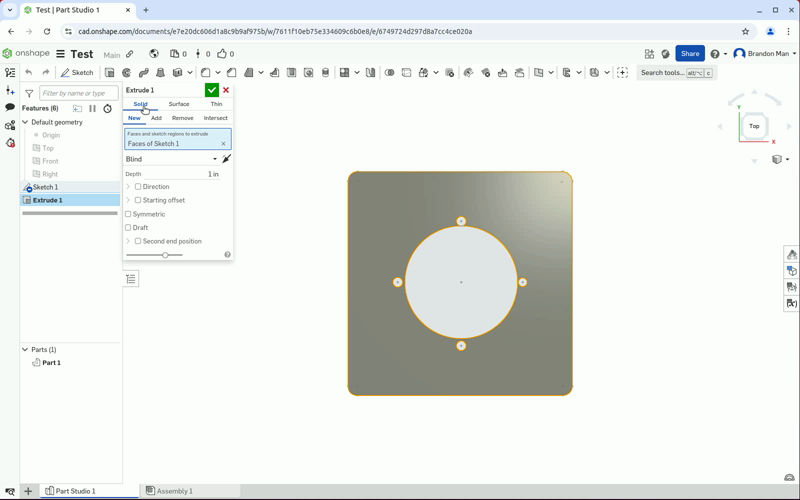
click(143, 106)
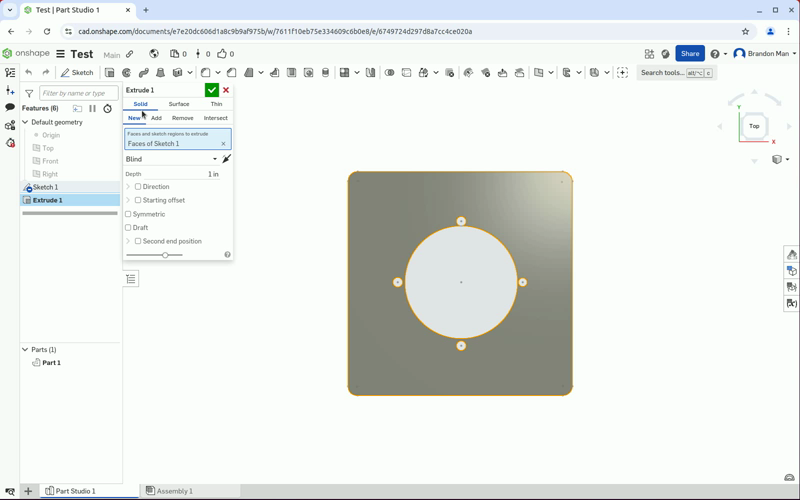
mouse_move(137, 120)
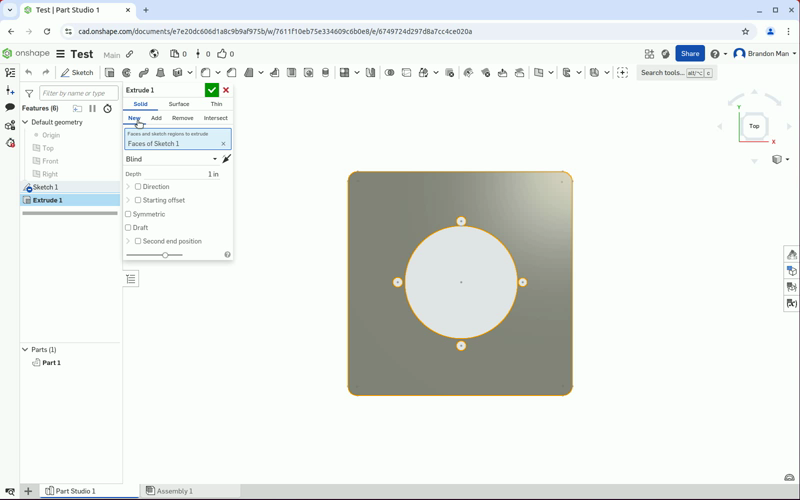
click(137, 120)
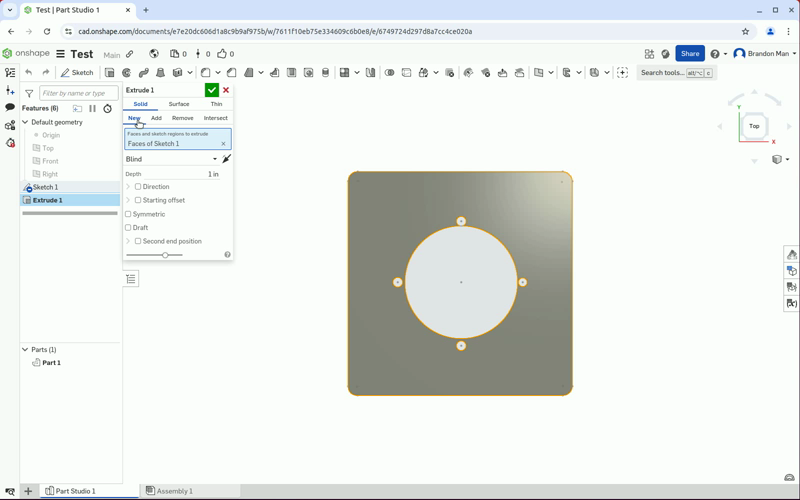
key(tab, 4)
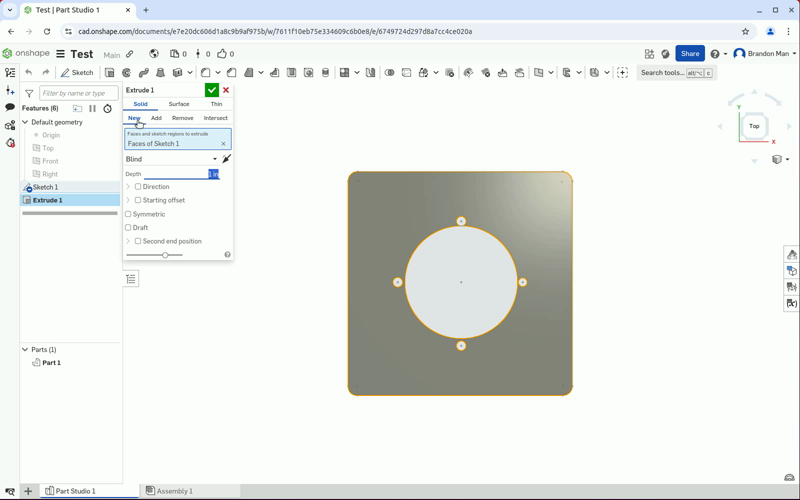
text(0.722)
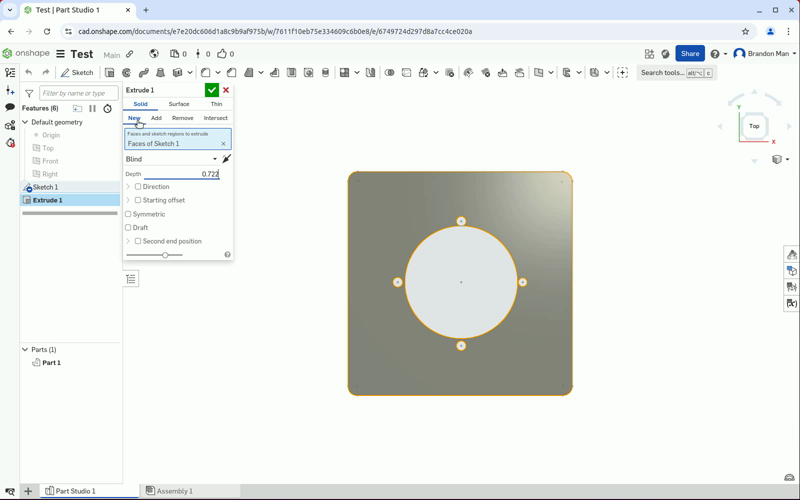
key(enter)
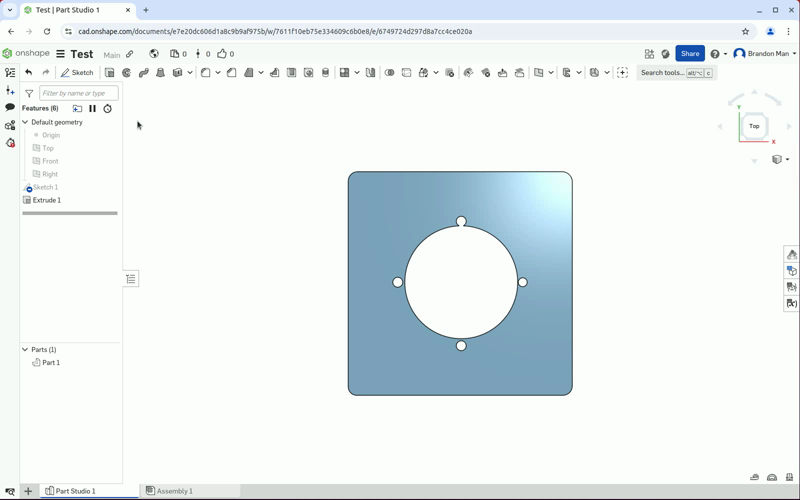
key(shift+h)
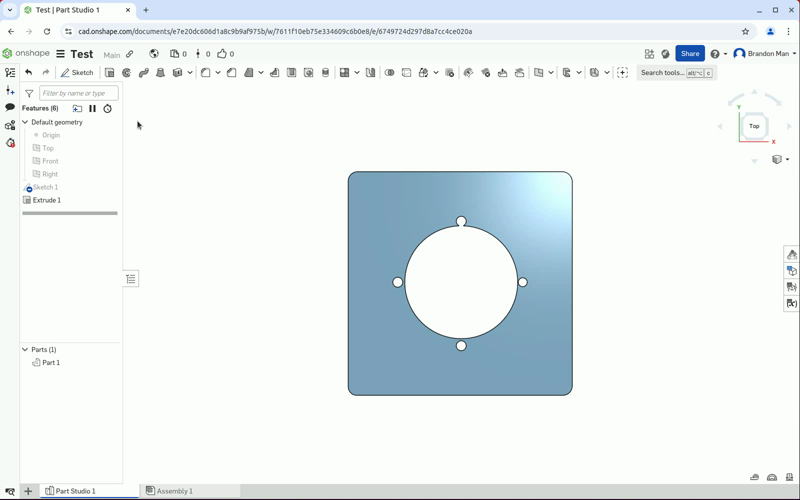
key(shift+h)
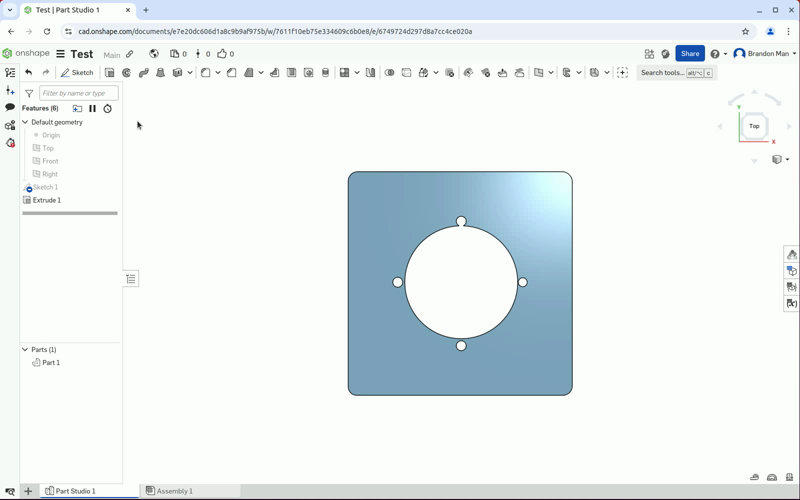
mouse_move(73, 189)
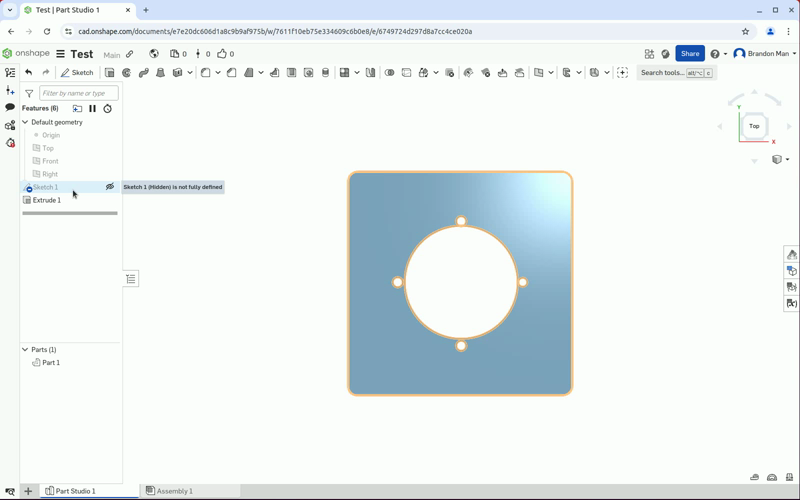
click(73, 189)
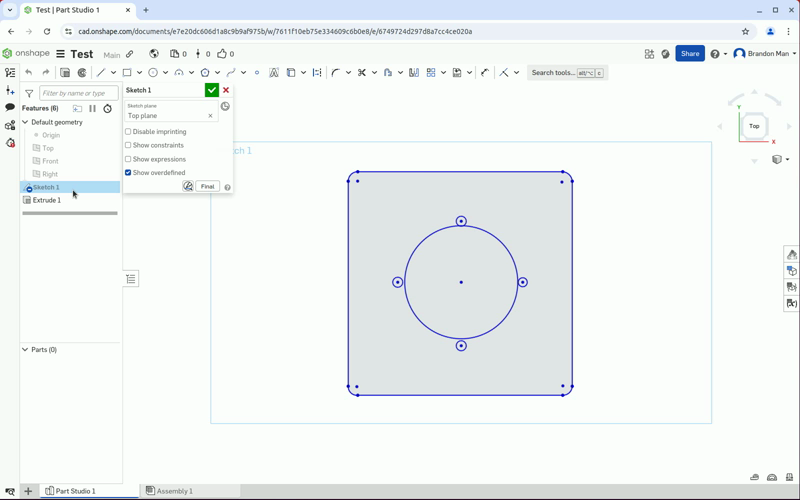
mouse_move(229, 92)
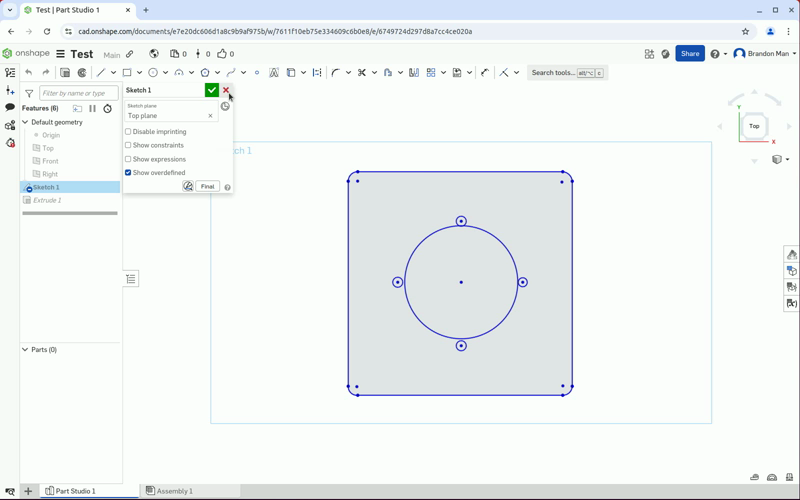
click(229, 92)
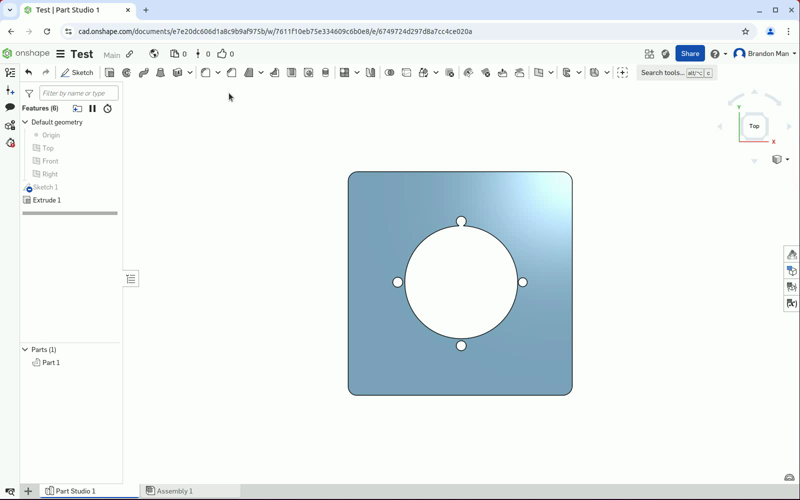
mouse_move(541, 75)
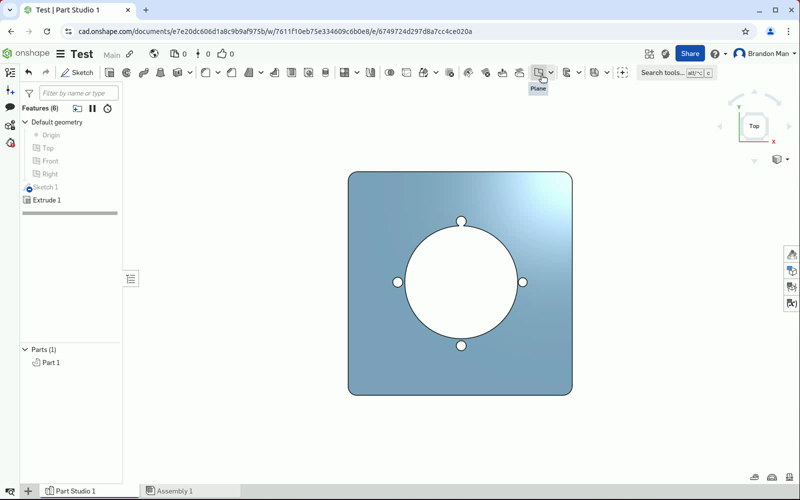
click(541, 75)
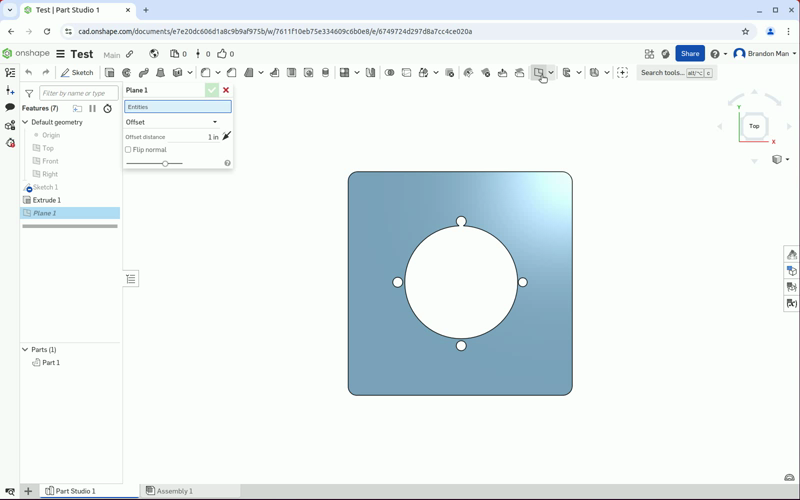
mouse_move(73, 150)
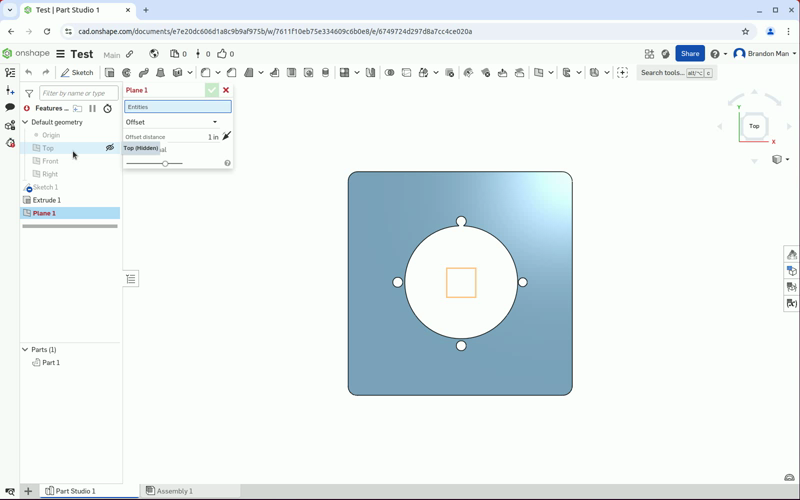
click(73, 150)
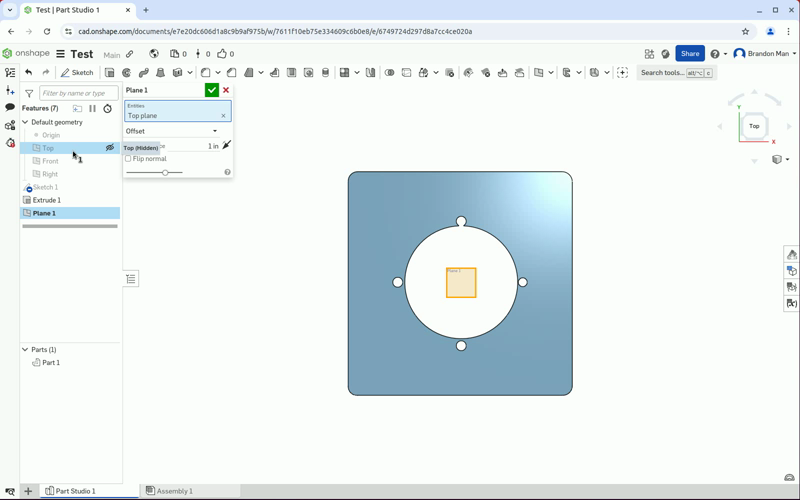
key(tab, 2)
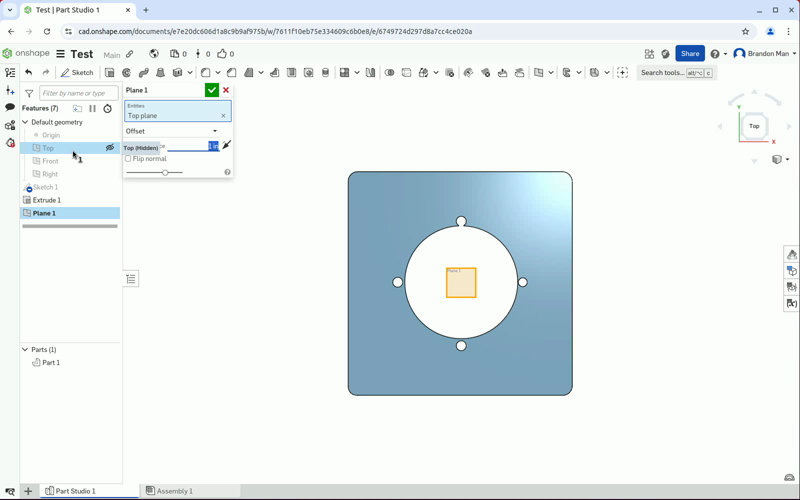
text(0.709)
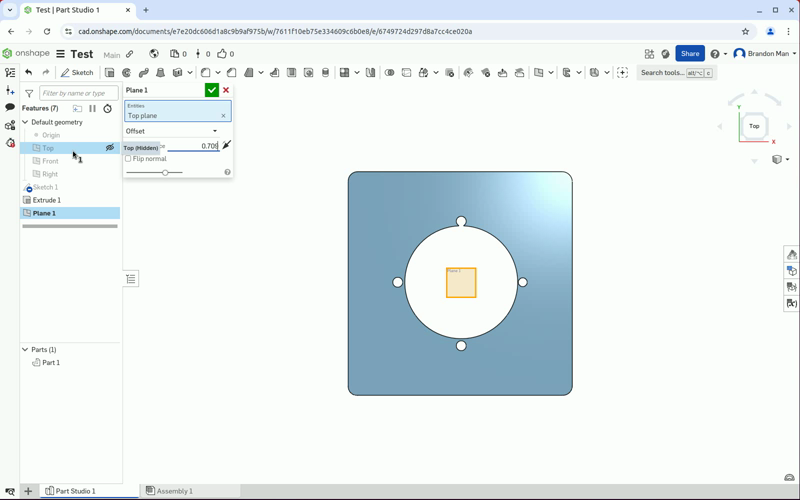
key(enter, 2)
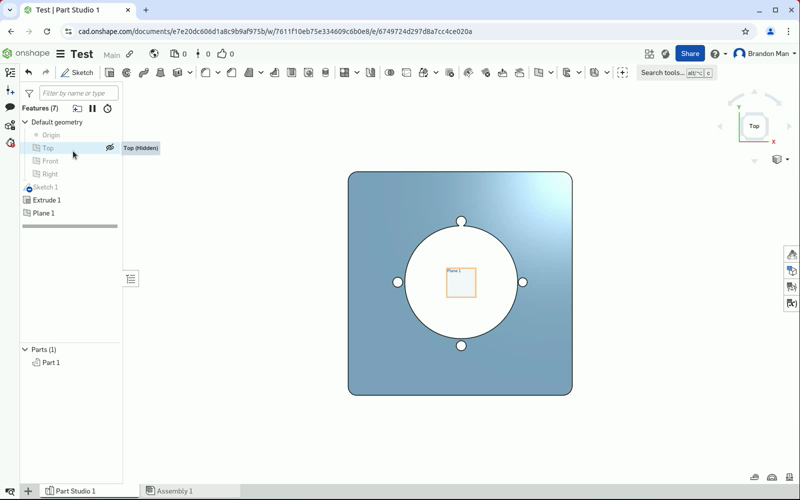
key(shift+s)
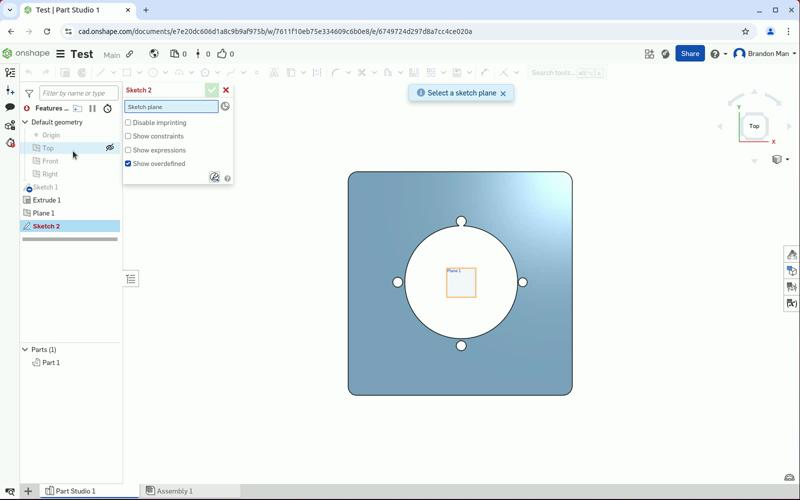
mouse_move(73, 215)
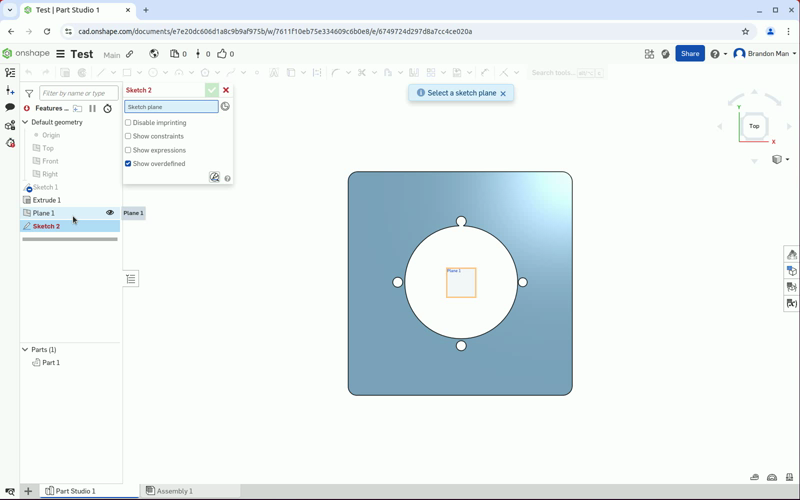
click(73, 215)
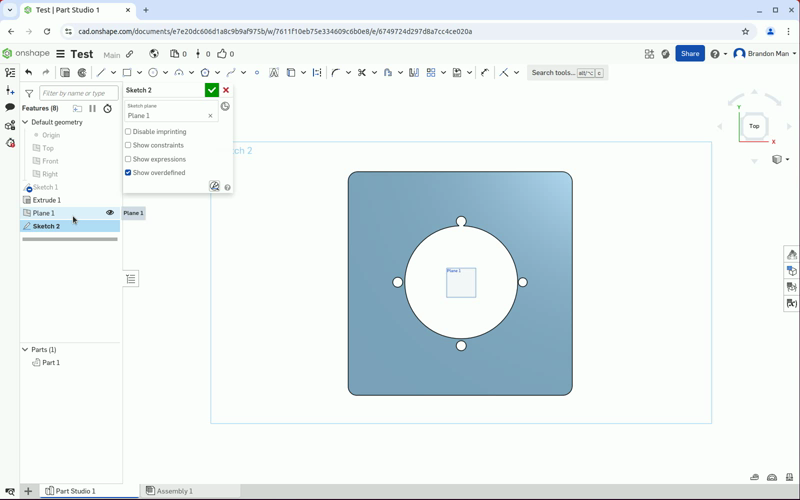
mouse_move(73, 352)
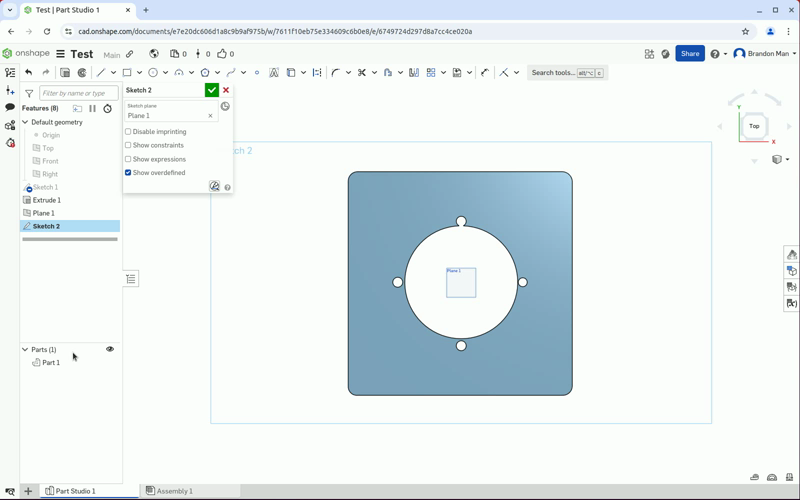
key(y)
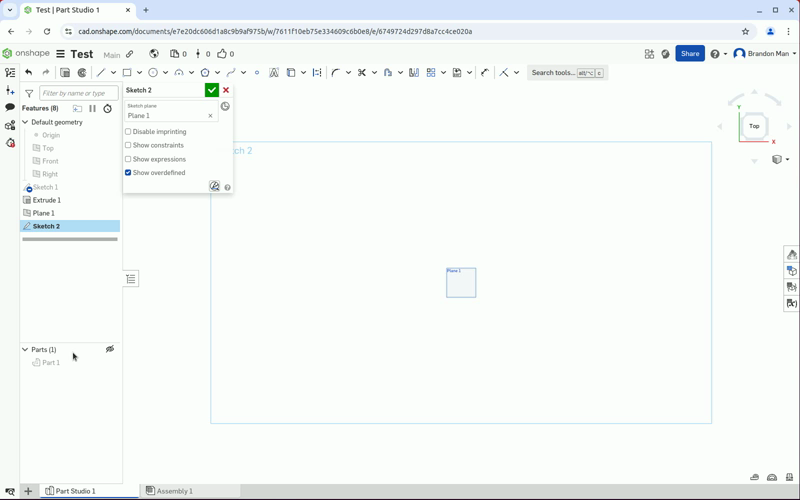
key(c)
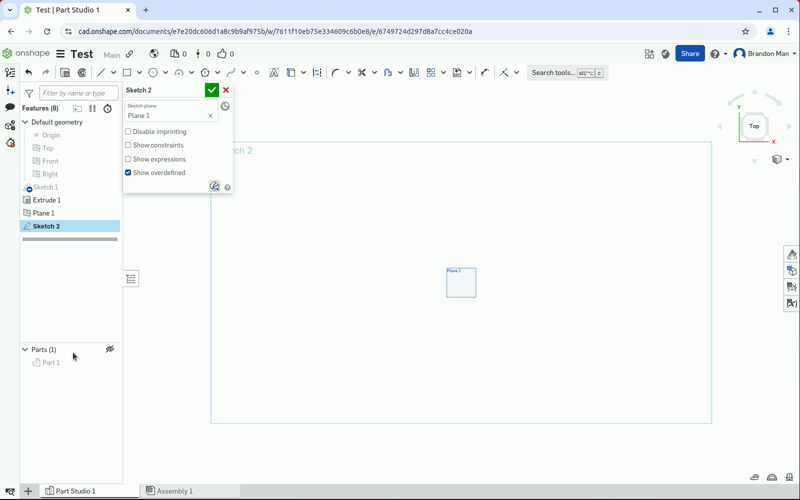
key_down(shift)
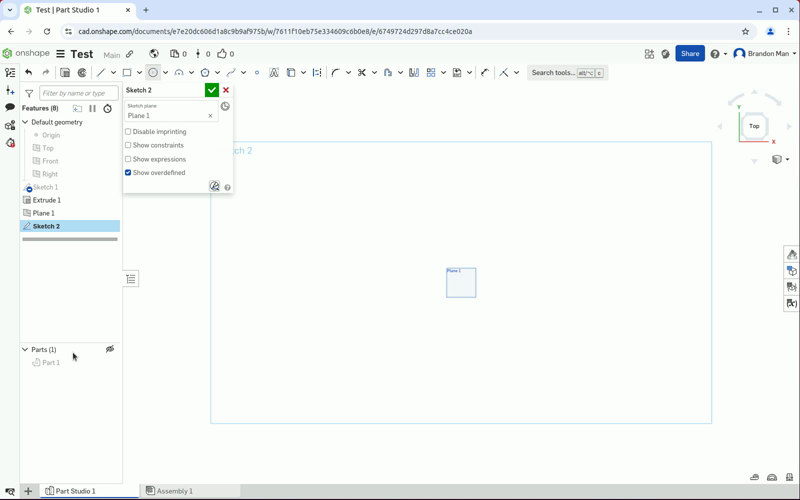
mouse_move(461, 199)
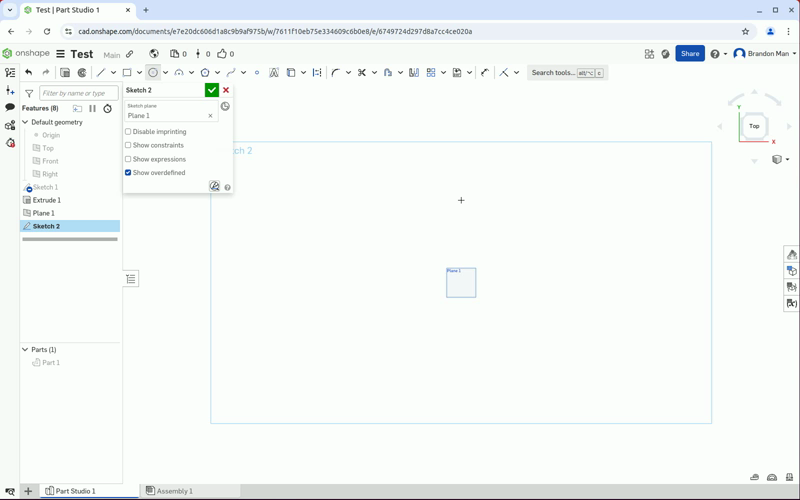
click(461, 199)
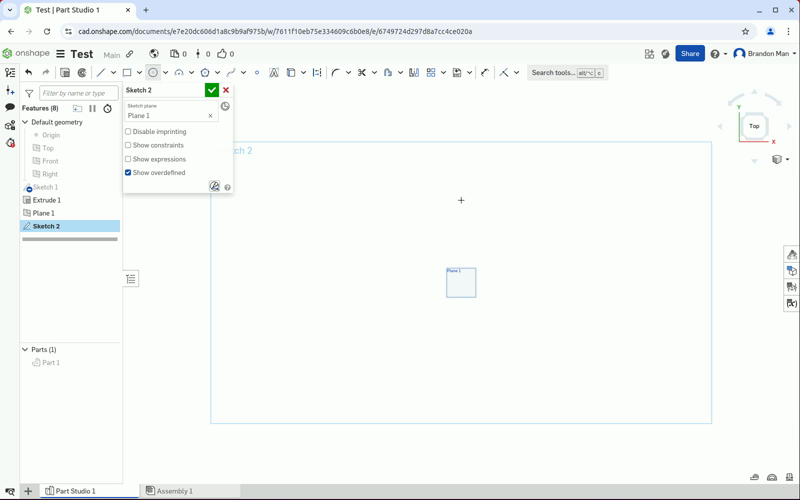
key_up(shift)
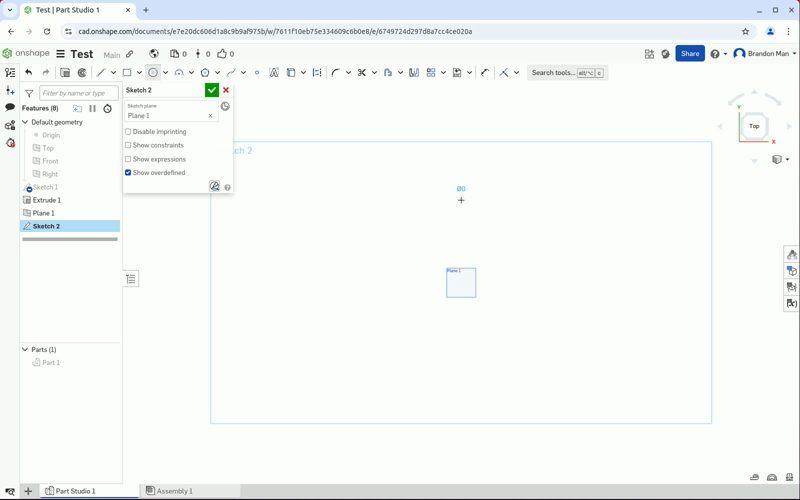
mouse_move(466, 199)
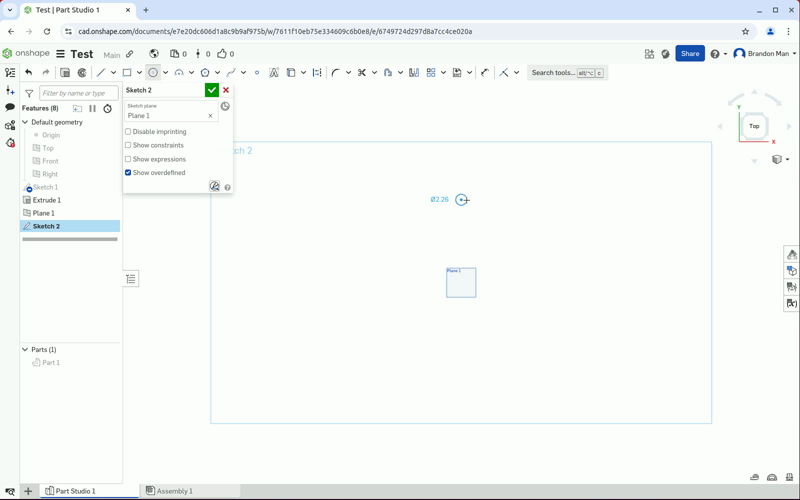
click(466, 199)
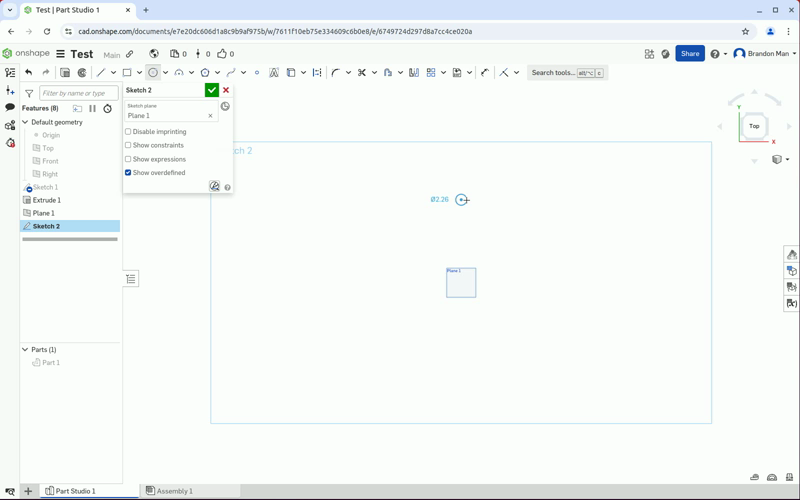
key(esc)
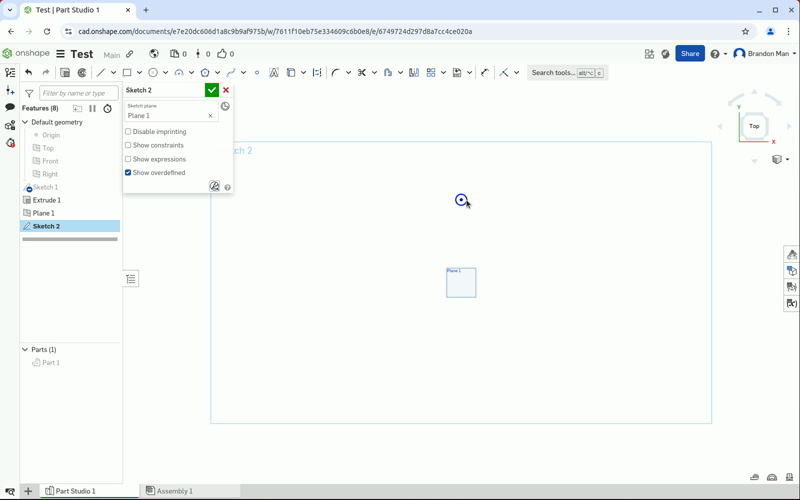
mouse_move(459, 203)
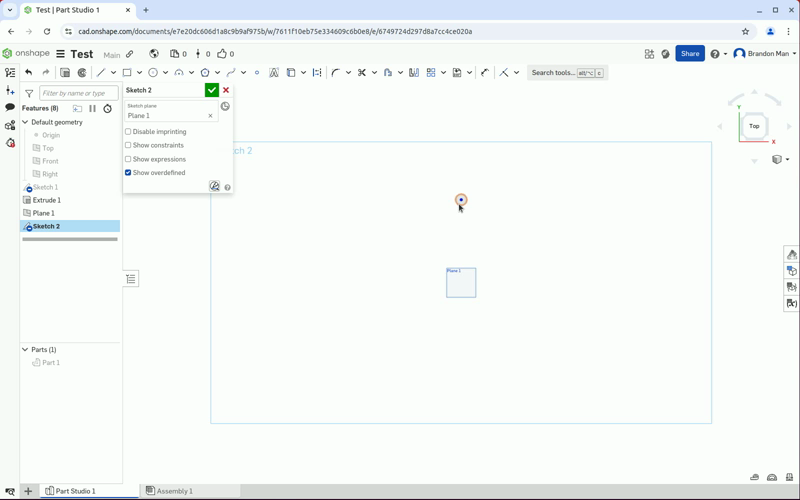
scroll(6)
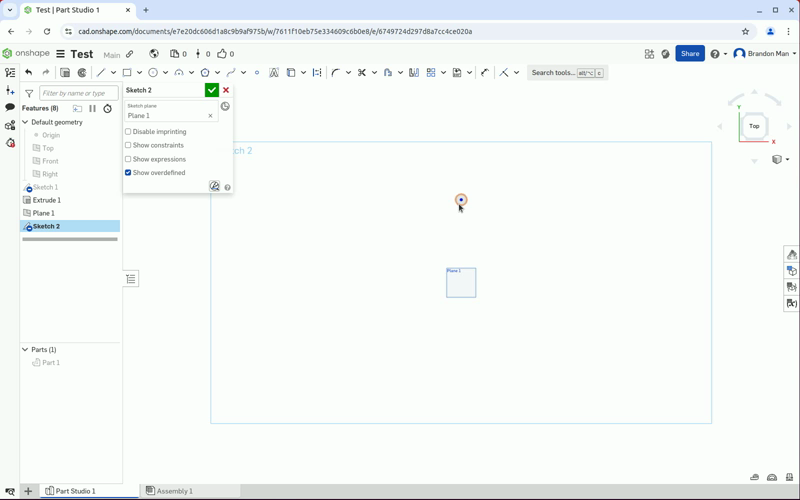
scroll(6)
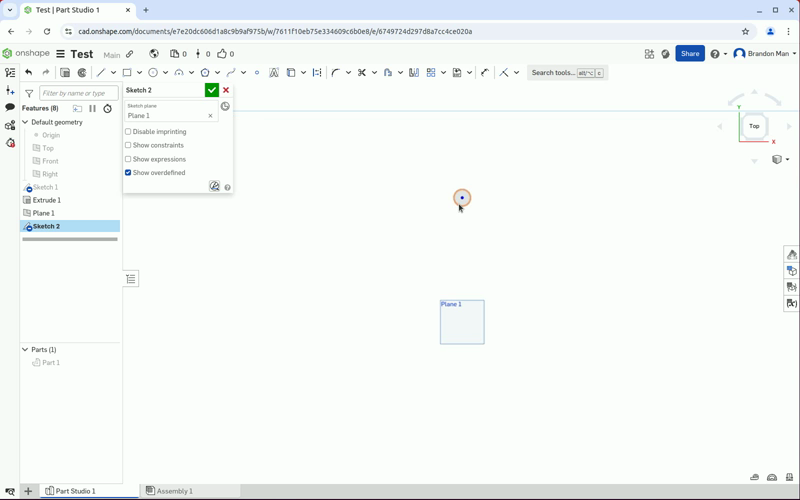
scroll(6)
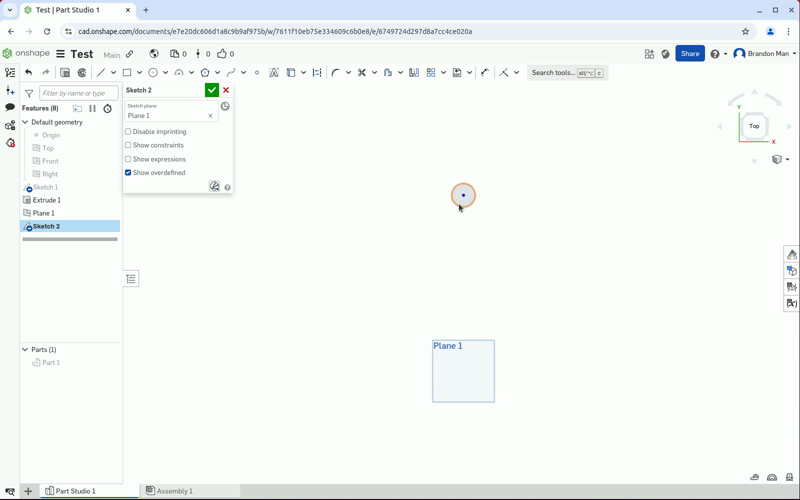
scroll(6)
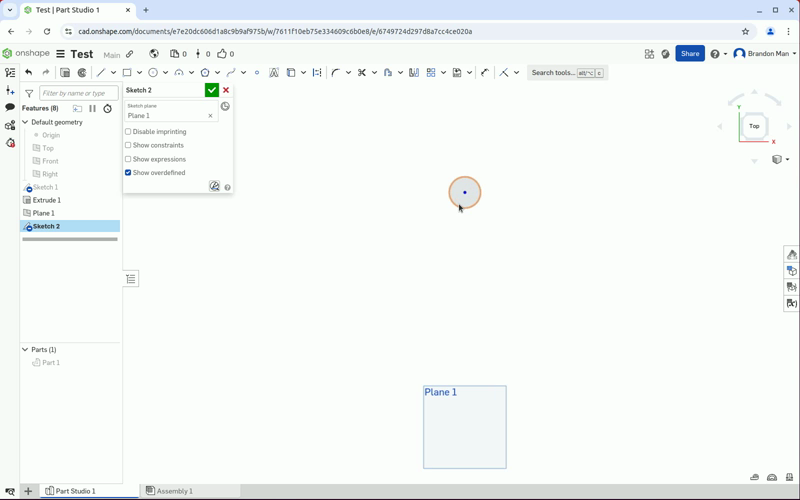
scroll(6)
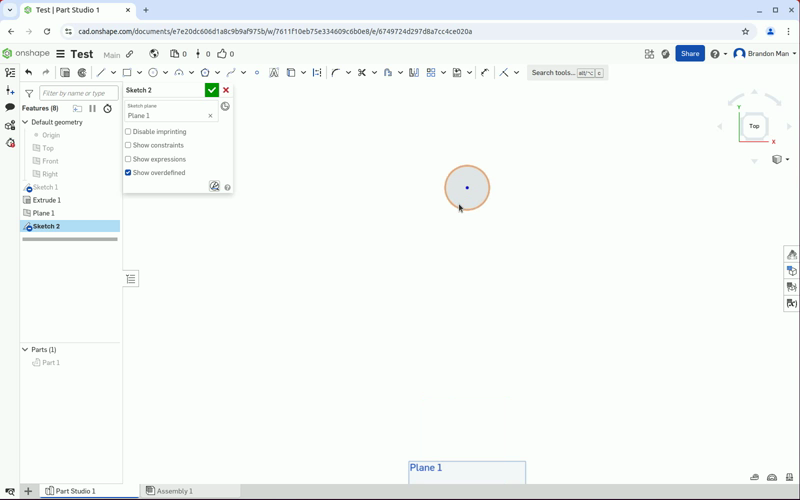
scroll(6)
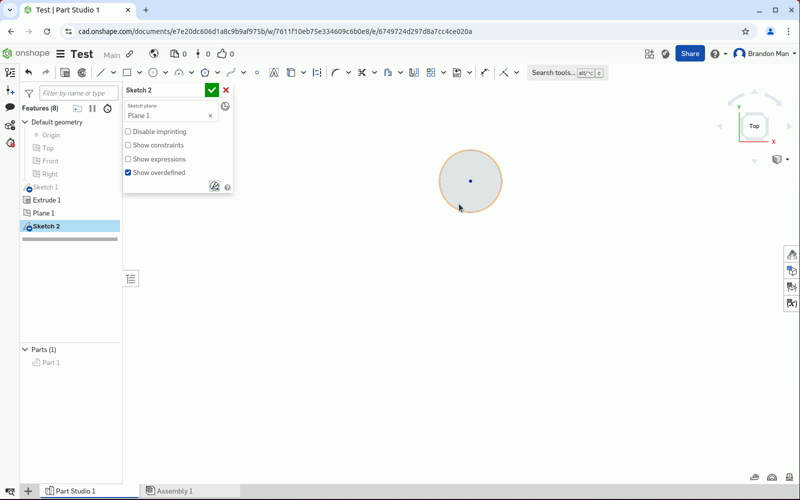
scroll(6)
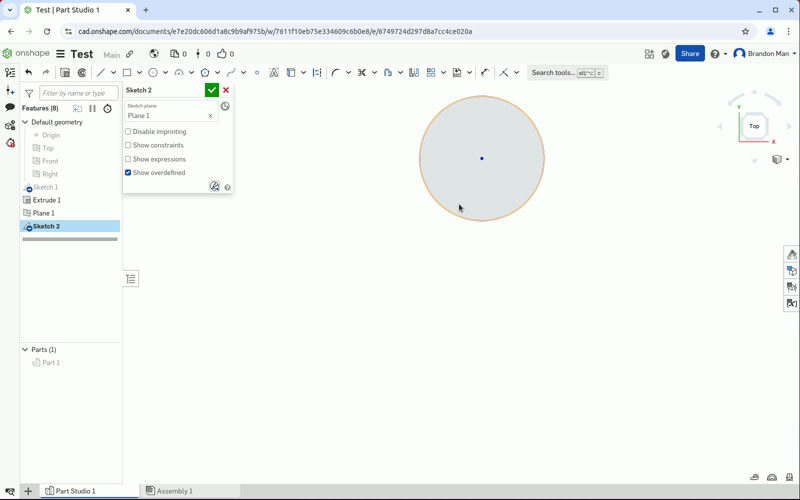
click(459, 203)
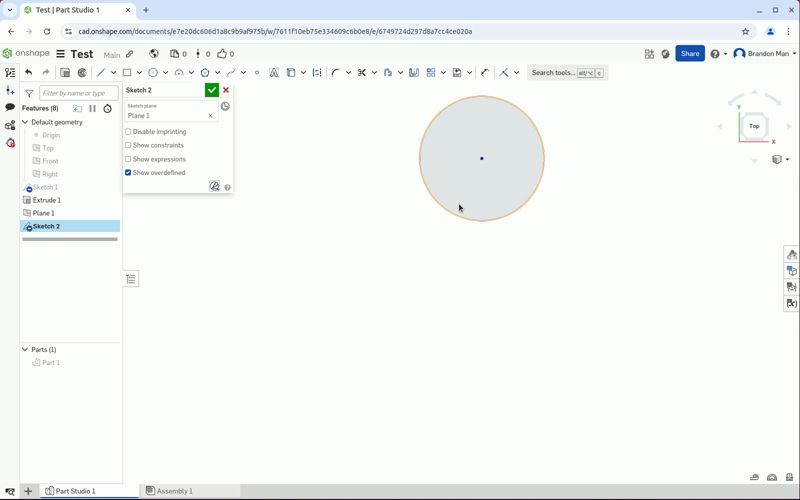
scroll(-6)
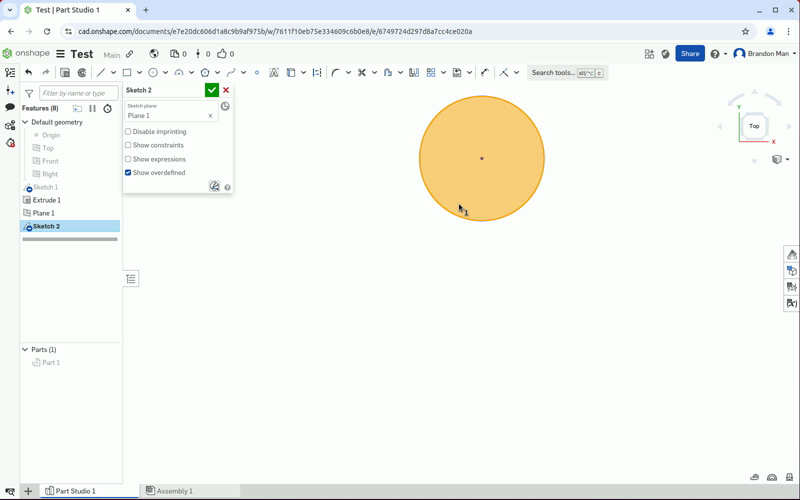
scroll(-6)
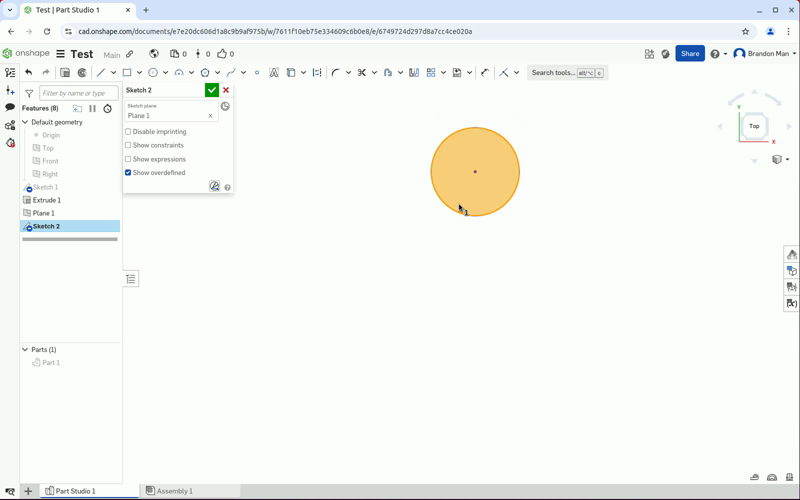
scroll(-6)
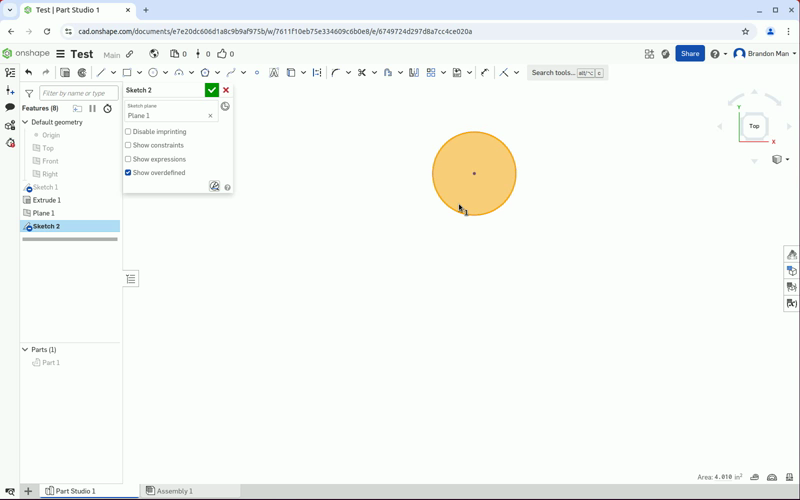
scroll(-6)
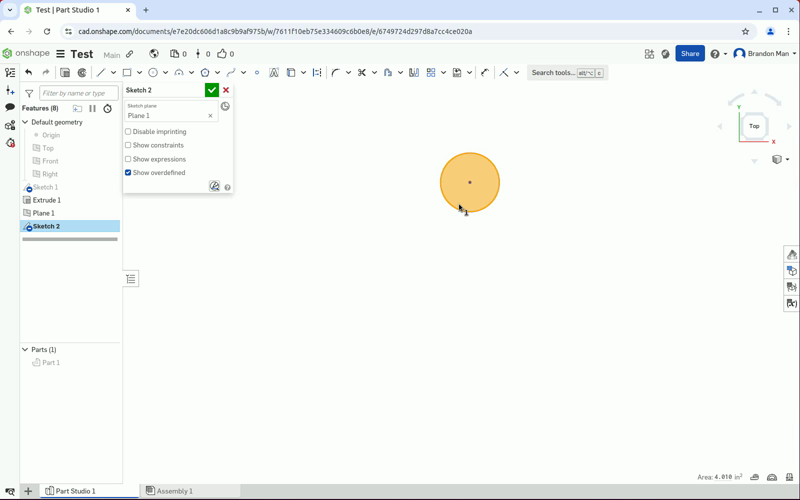
scroll(-6)
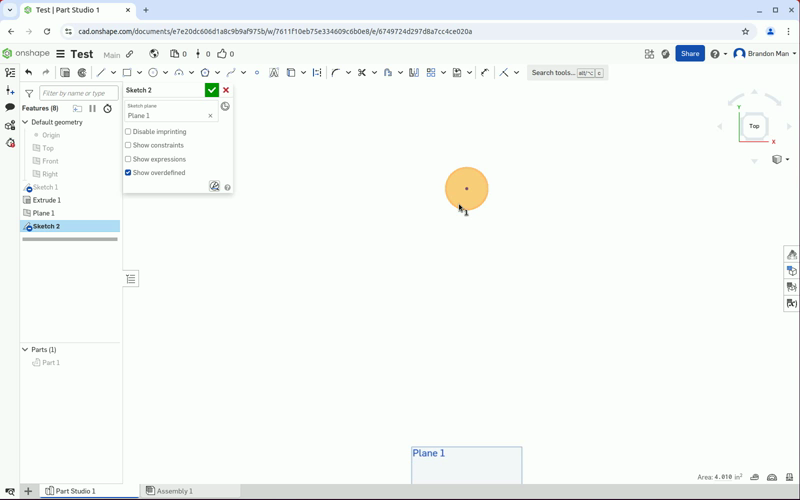
scroll(-6)
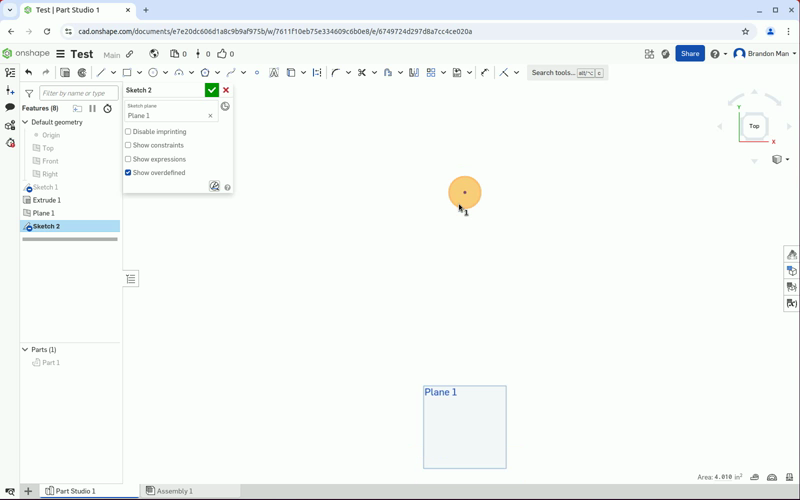
scroll(-6)
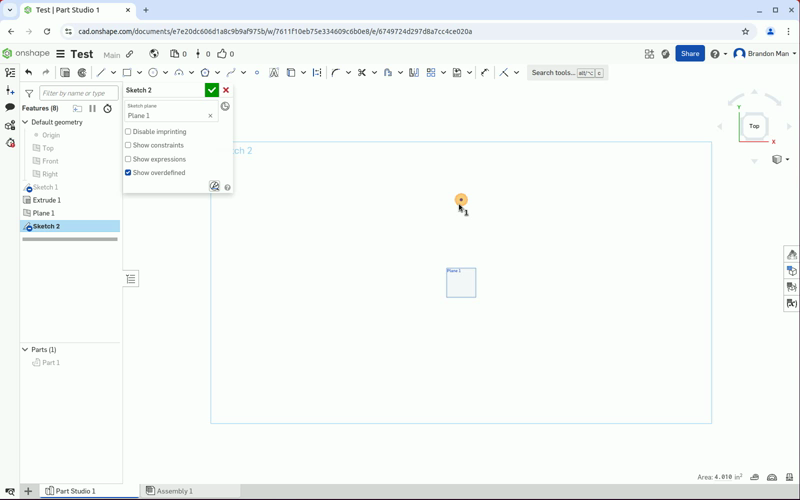
mouse_move(73, 352)
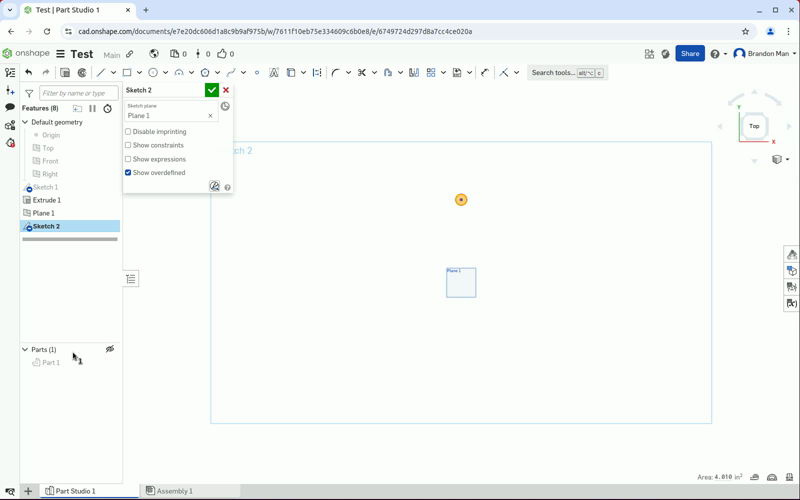
key(shift+y)
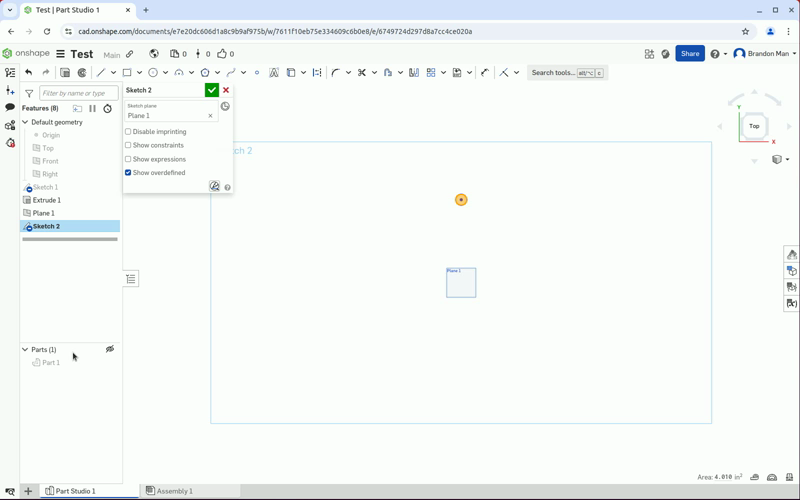
key(shift+e)
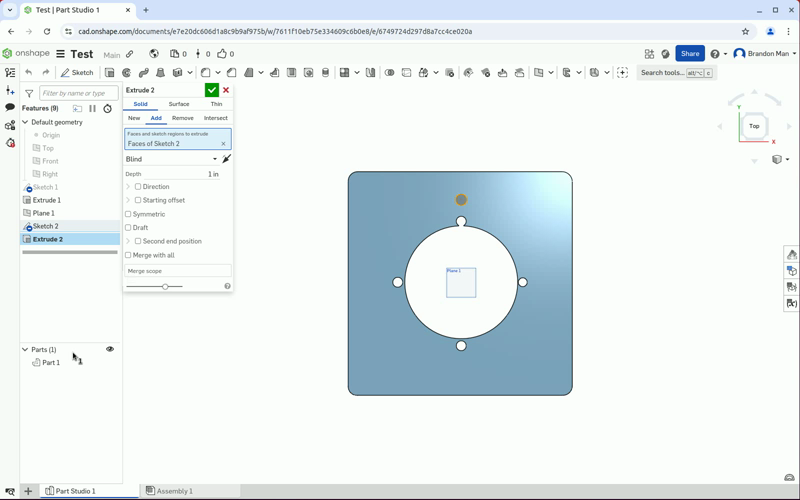
mouse_move(143, 106)
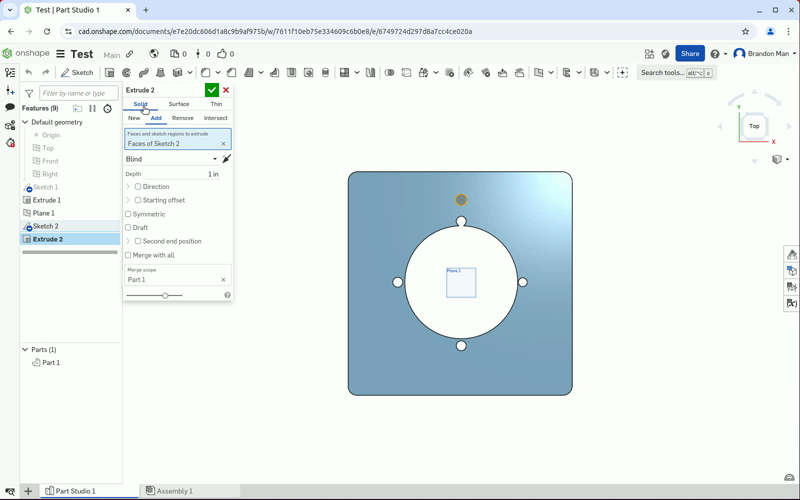
click(143, 106)
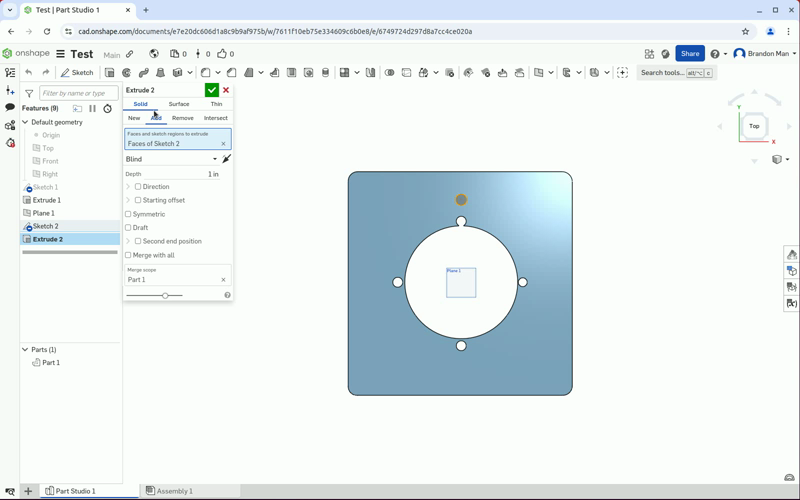
mouse_move(186, 120)
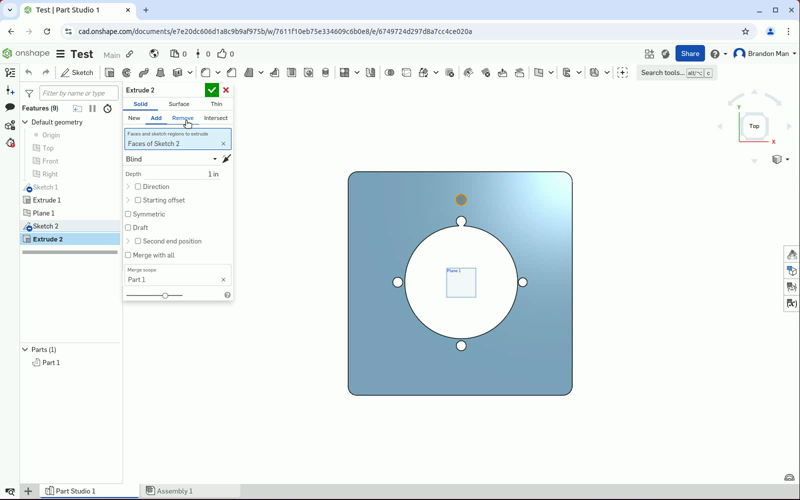
click(186, 120)
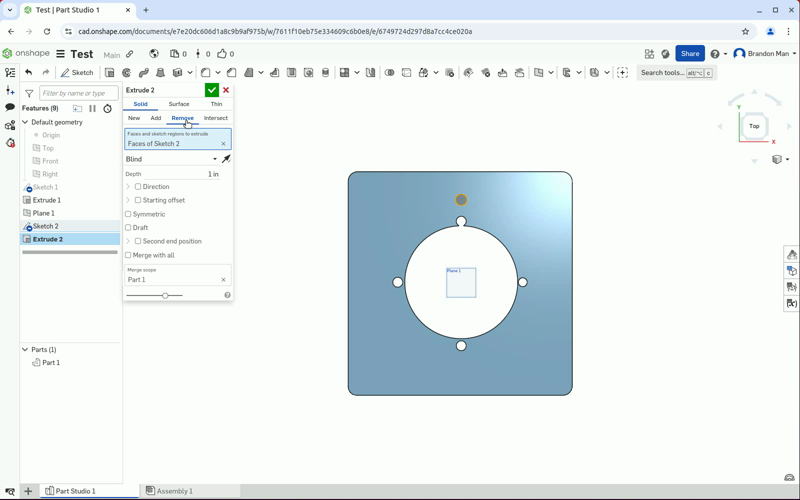
key(tab, 4)
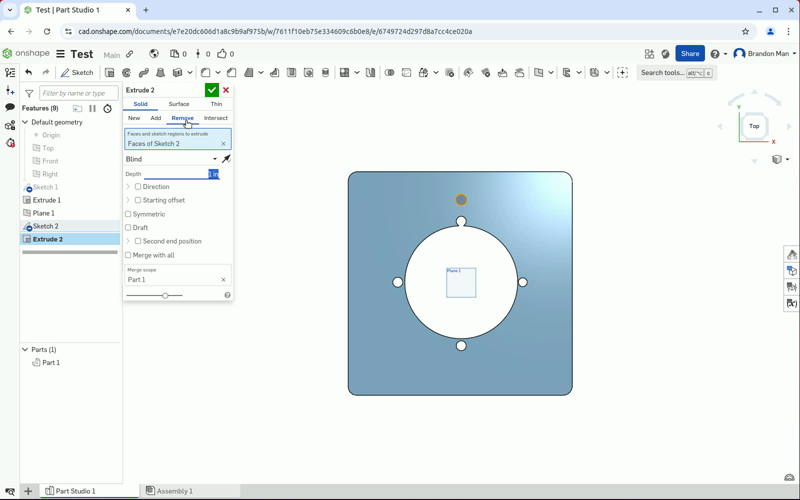
text(4.814)
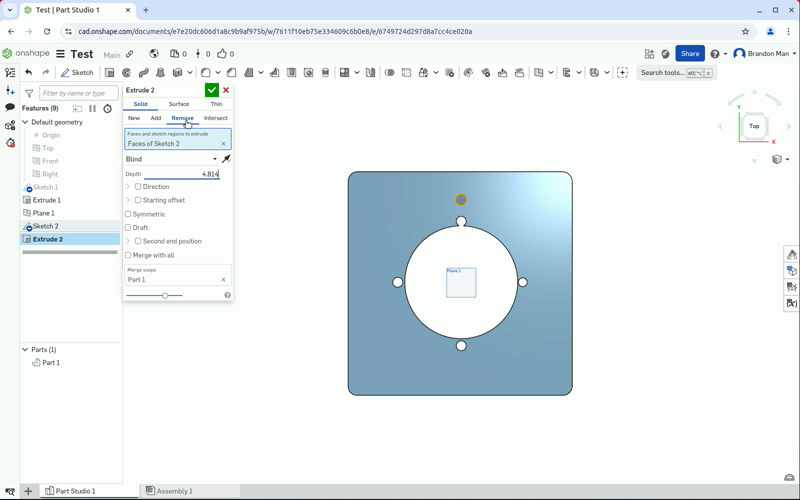
key(tab, 6)
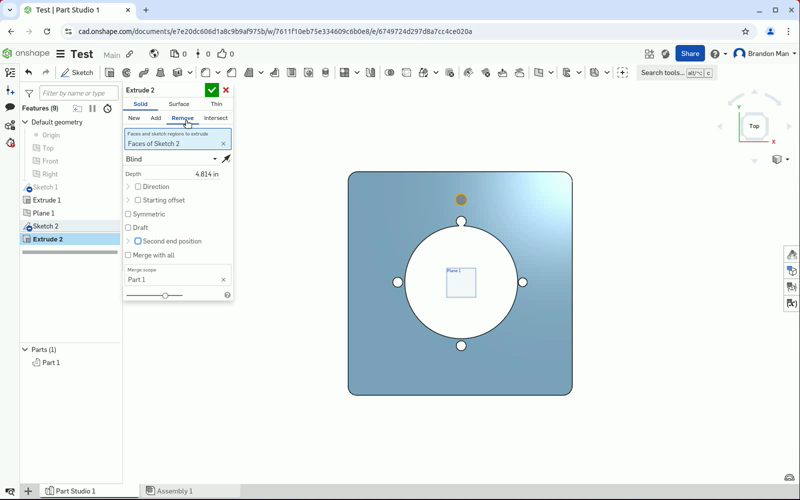
key(space)
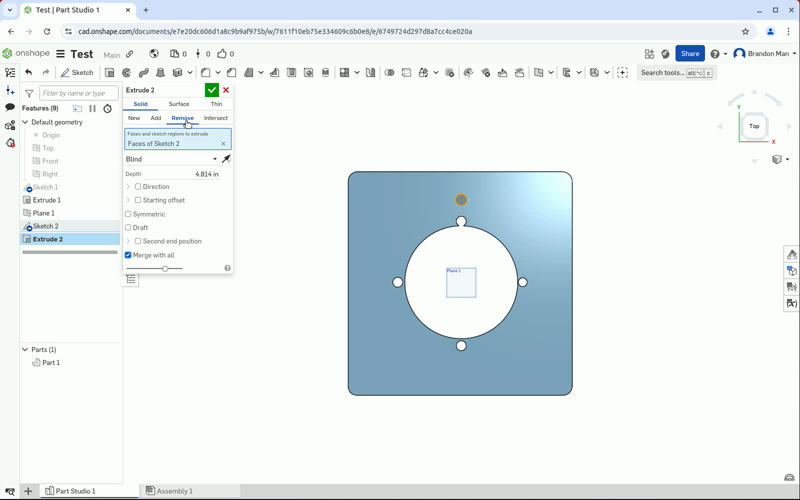
key(enter)
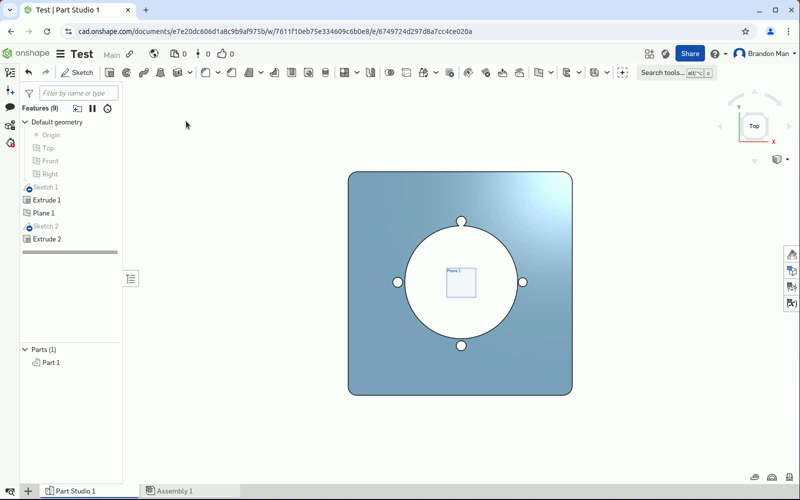
key(shift+h)
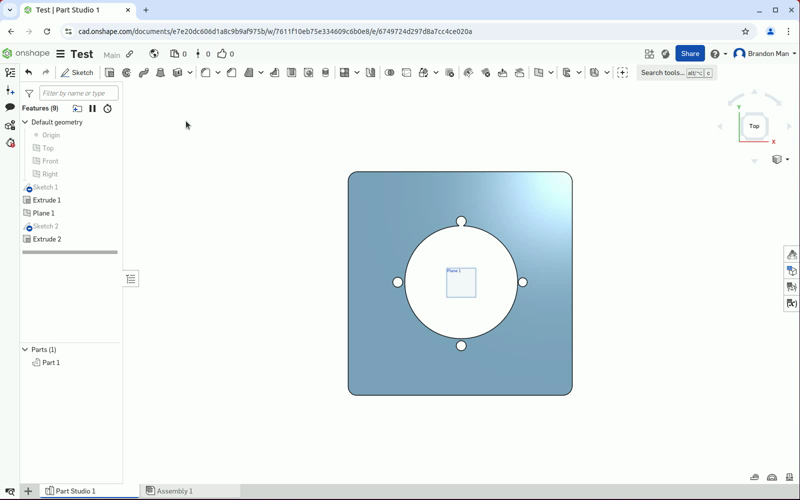
key(shift+h)
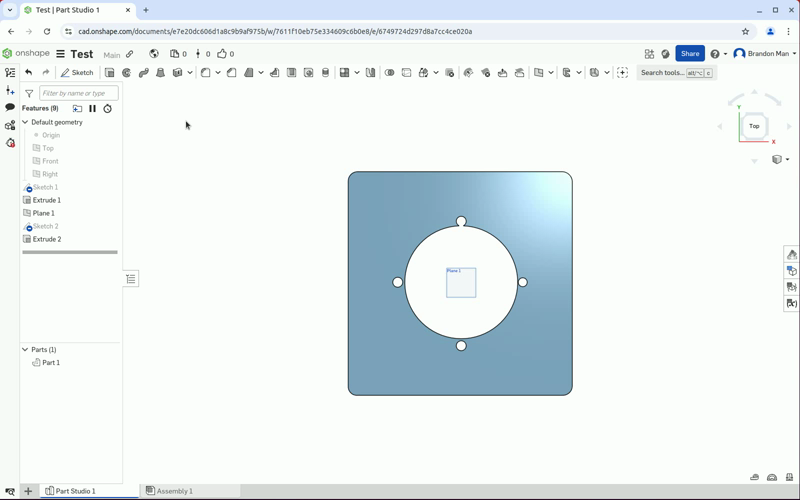
mouse_move(73, 189)
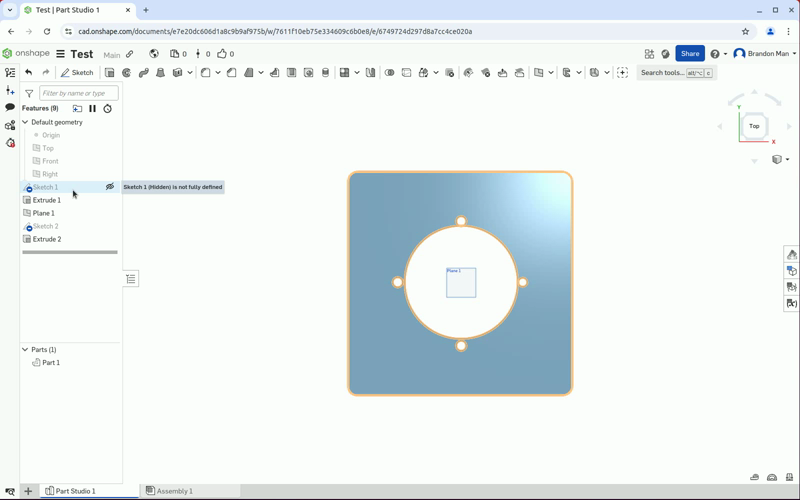
click(73, 189)
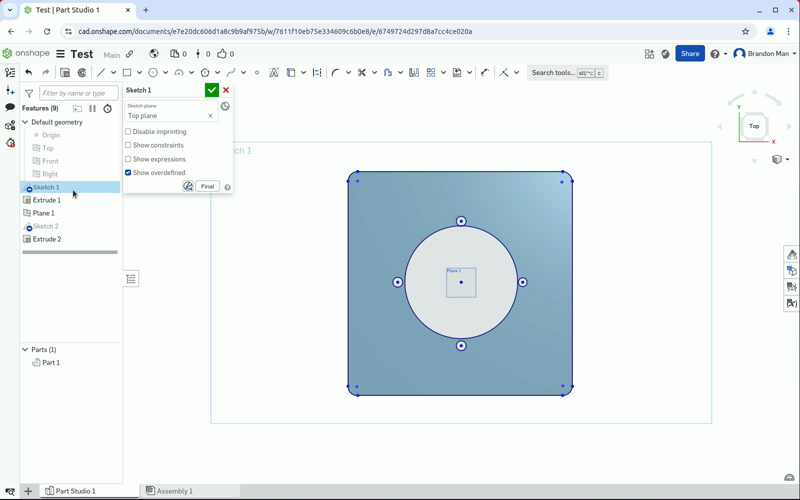
mouse_move(229, 92)
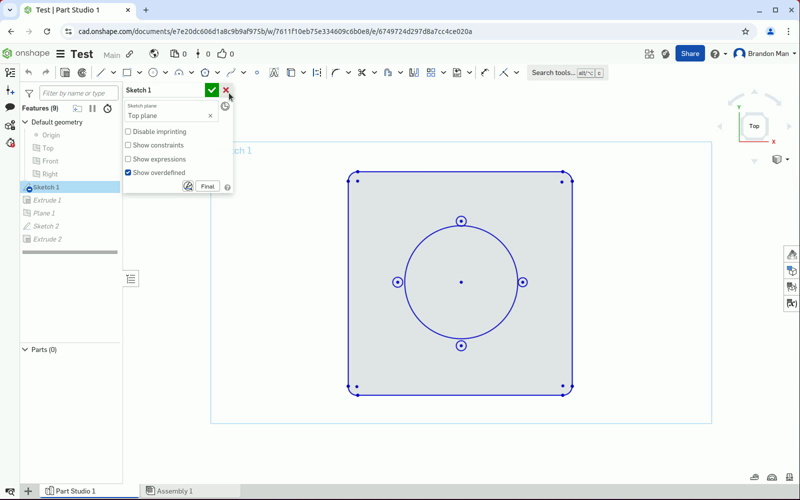
click(229, 92)
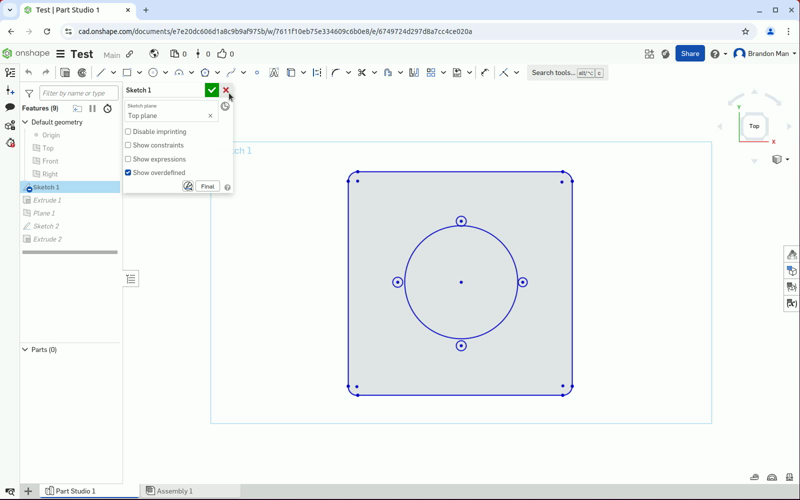
key(shift+s)
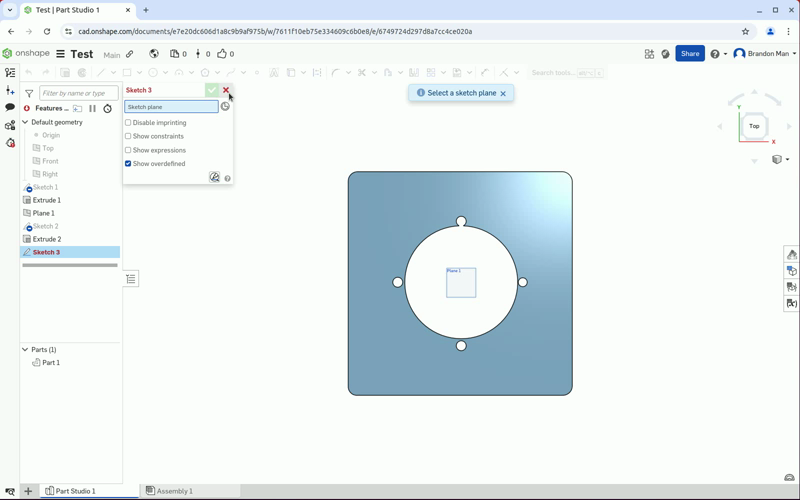
mouse_move(73, 215)
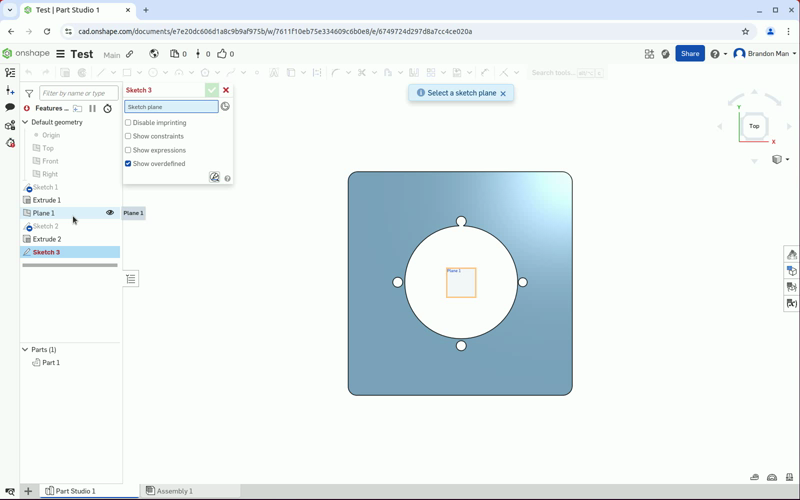
click(73, 215)
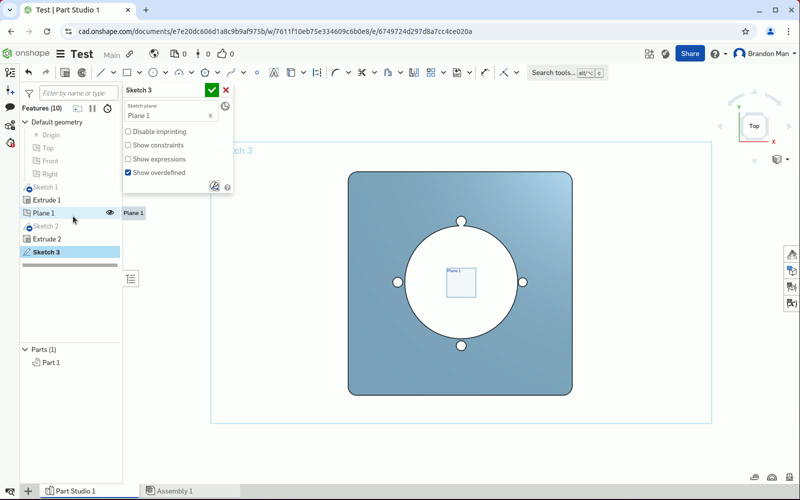
mouse_move(73, 352)
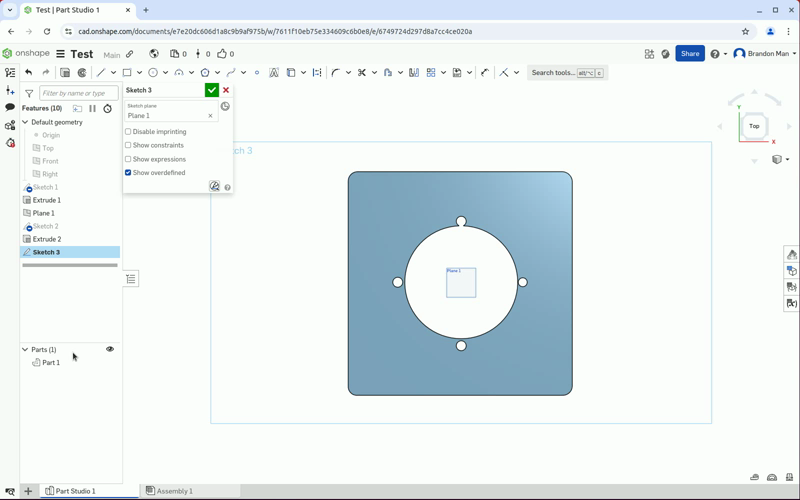
key(y)
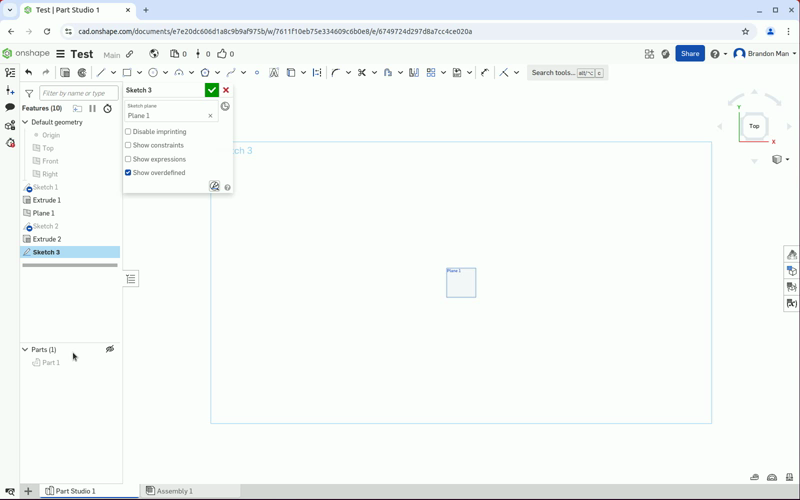
key(c)
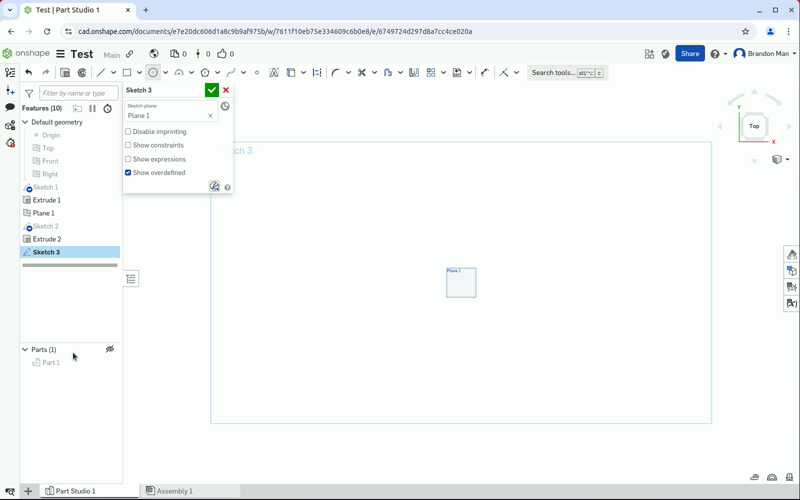
key_down(shift)
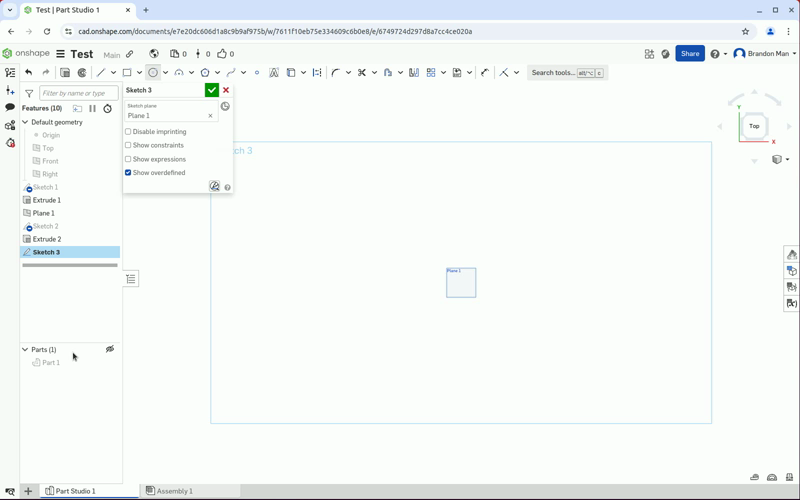
mouse_move(379, 282)
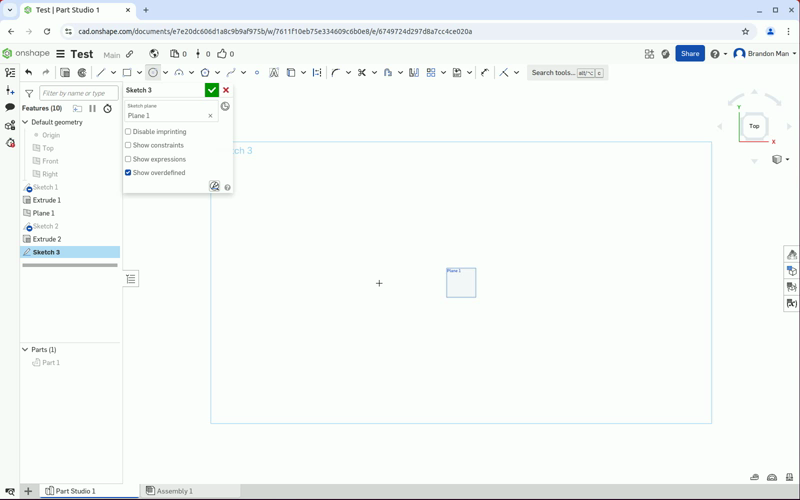
click(379, 282)
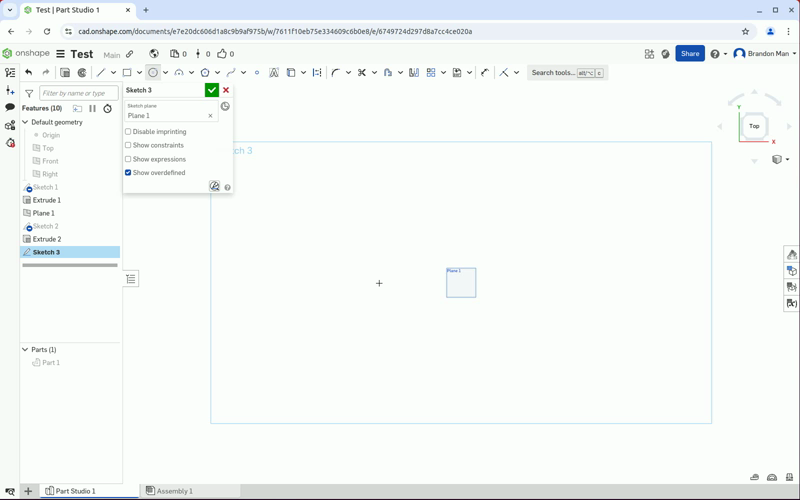
key_up(shift)
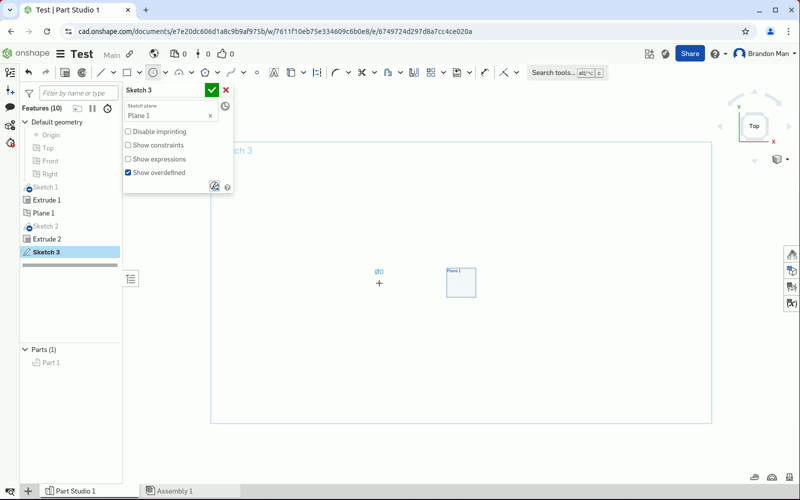
mouse_move(384, 282)
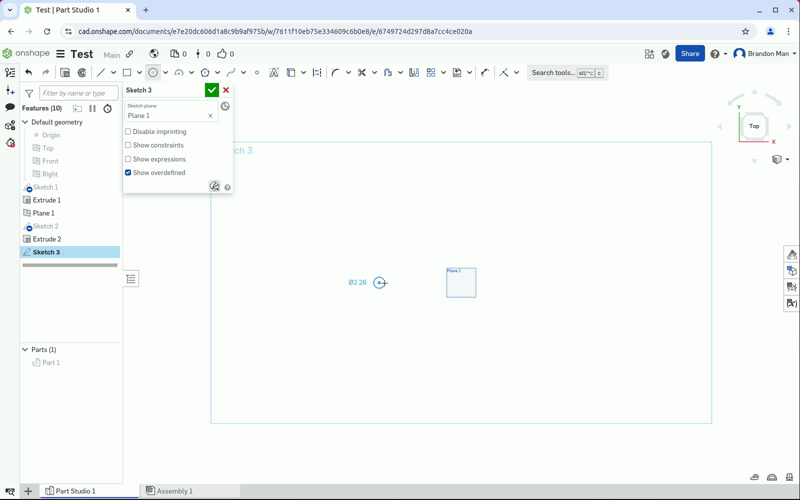
click(384, 282)
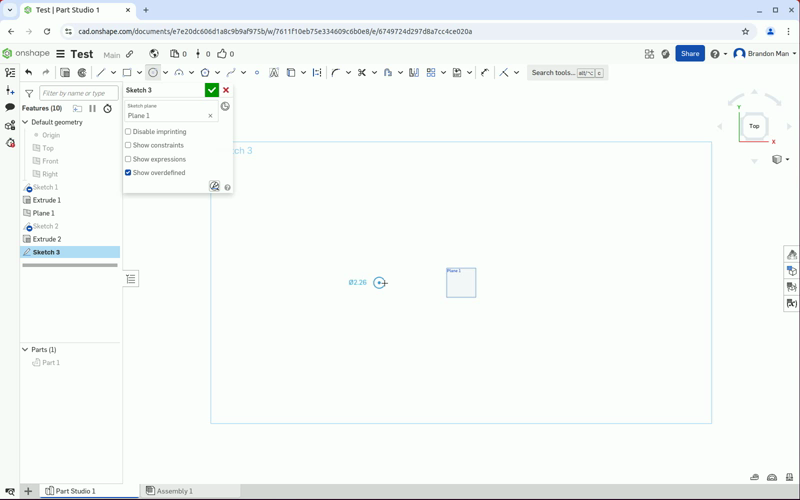
key(esc)
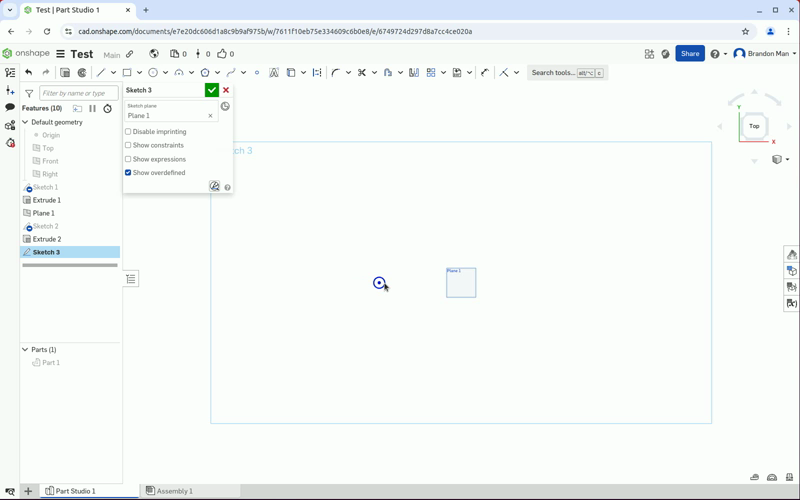
mouse_move(376, 279)
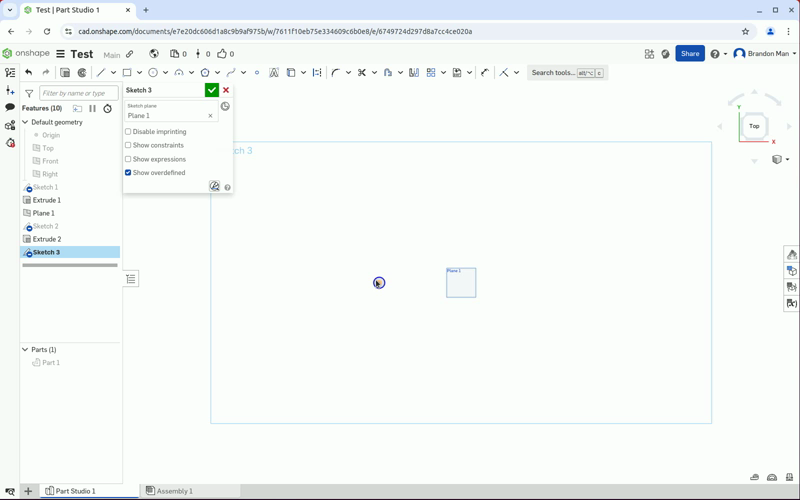
scroll(6)
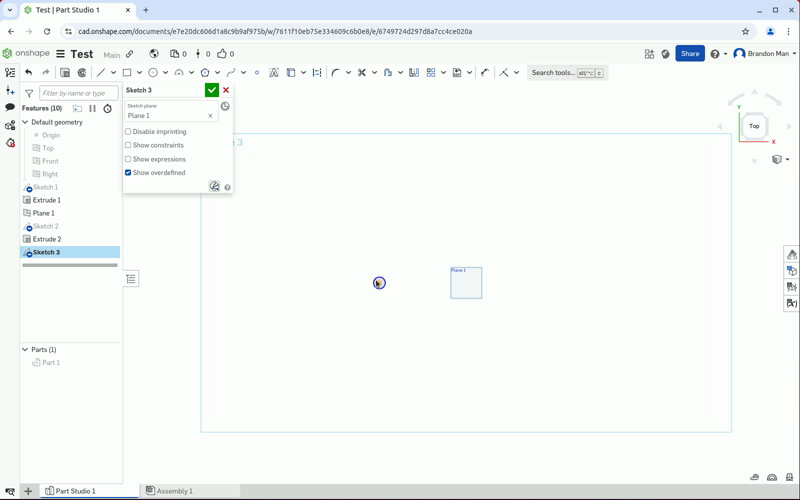
scroll(6)
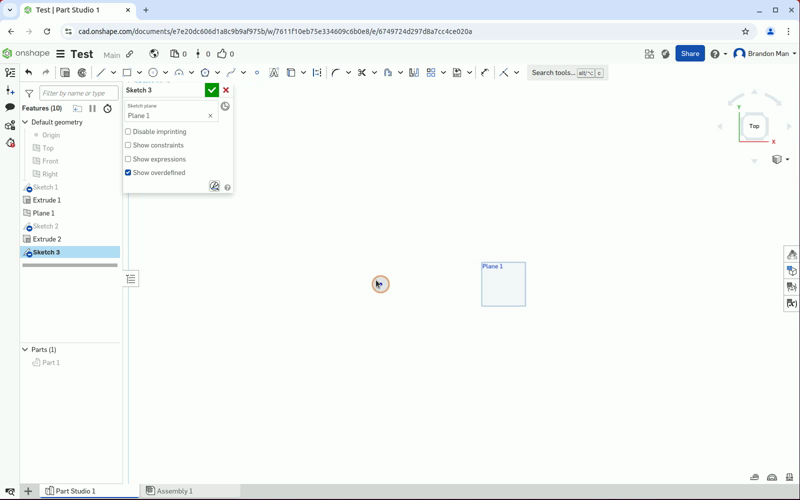
scroll(6)
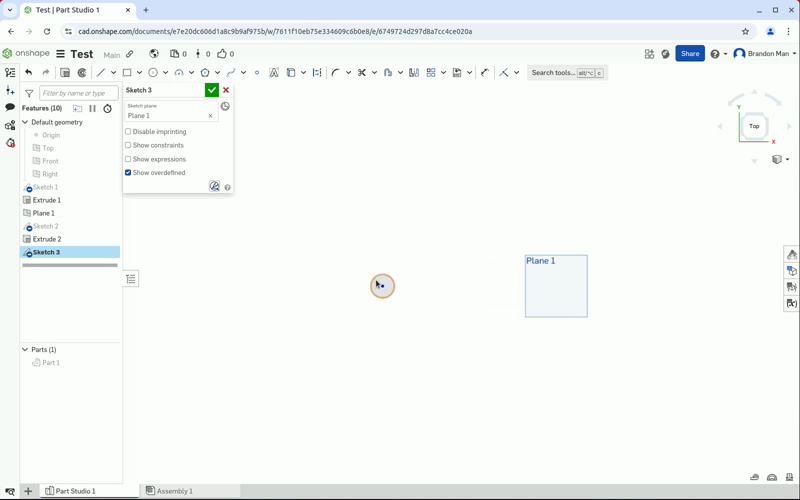
scroll(6)
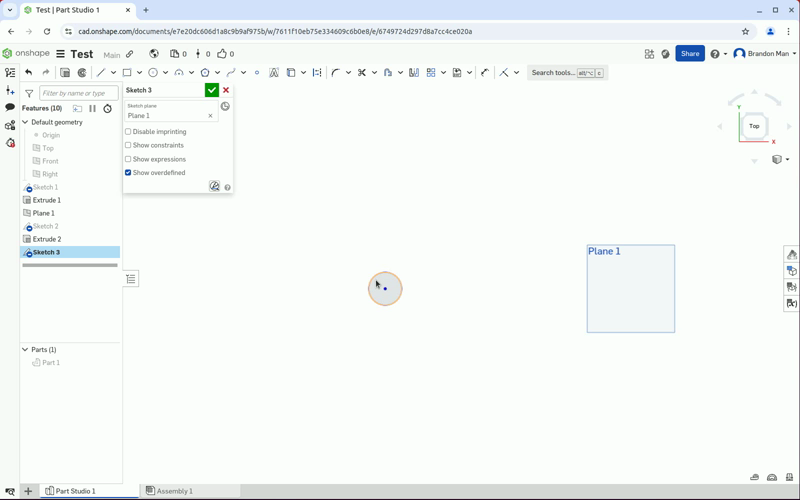
scroll(6)
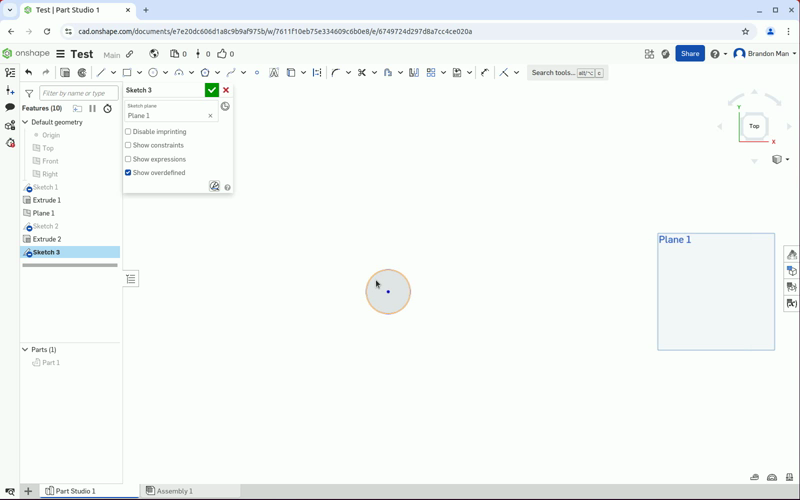
scroll(6)
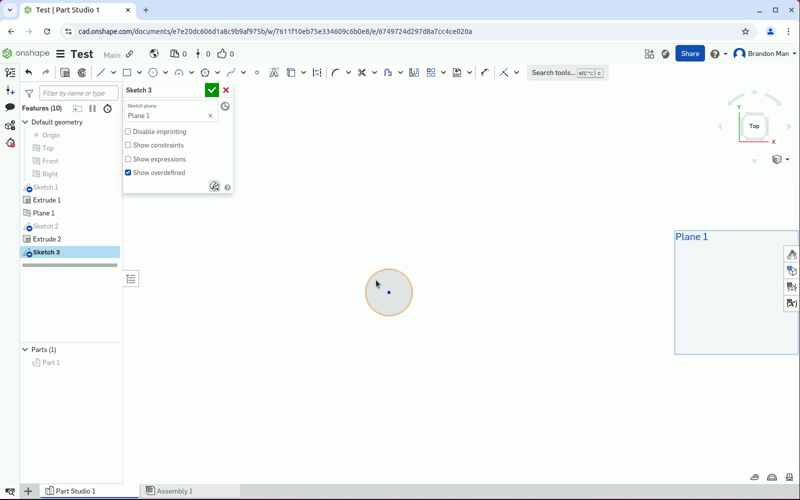
scroll(6)
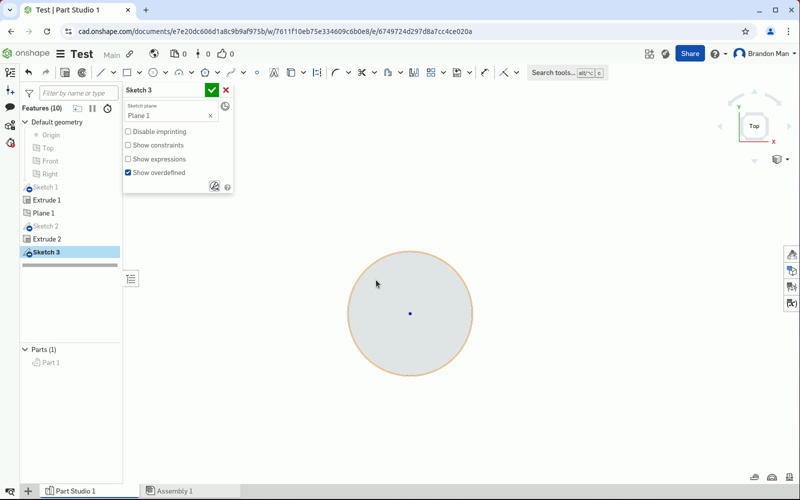
click(376, 279)
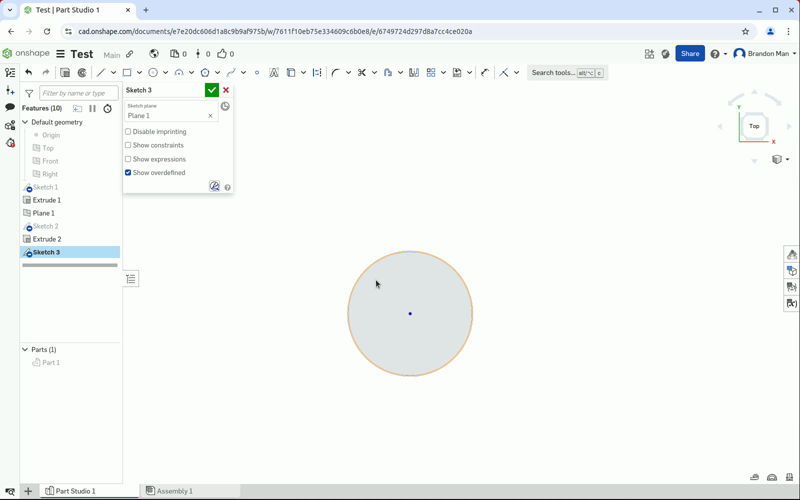
scroll(-6)
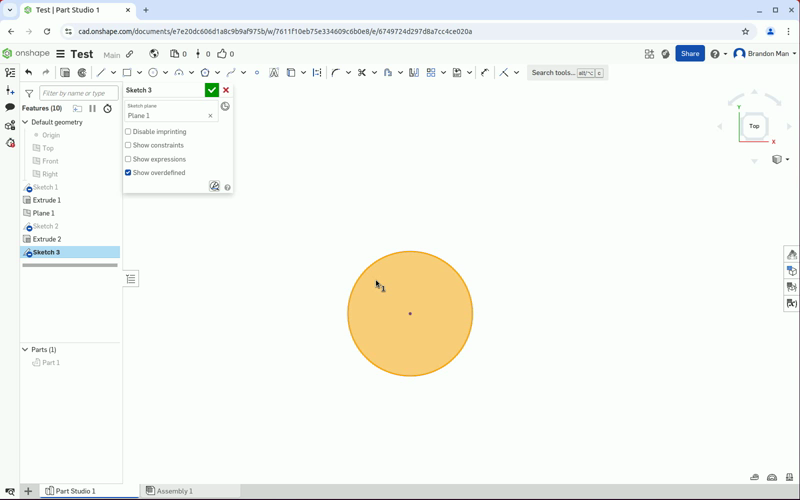
scroll(-6)
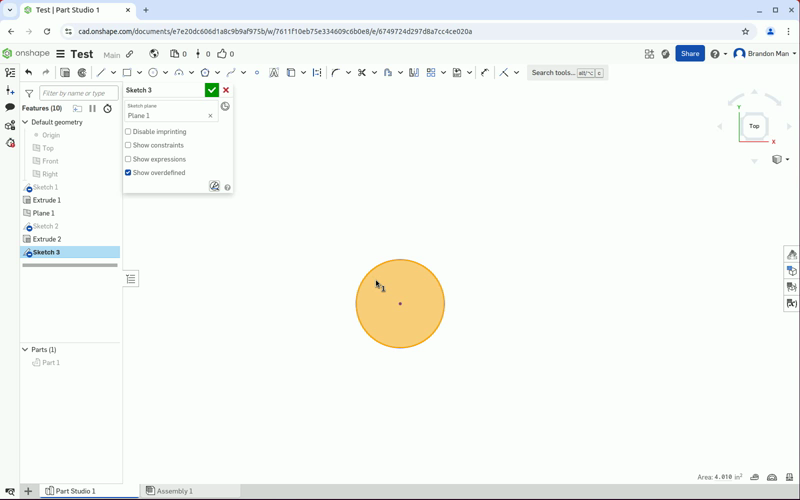
scroll(-6)
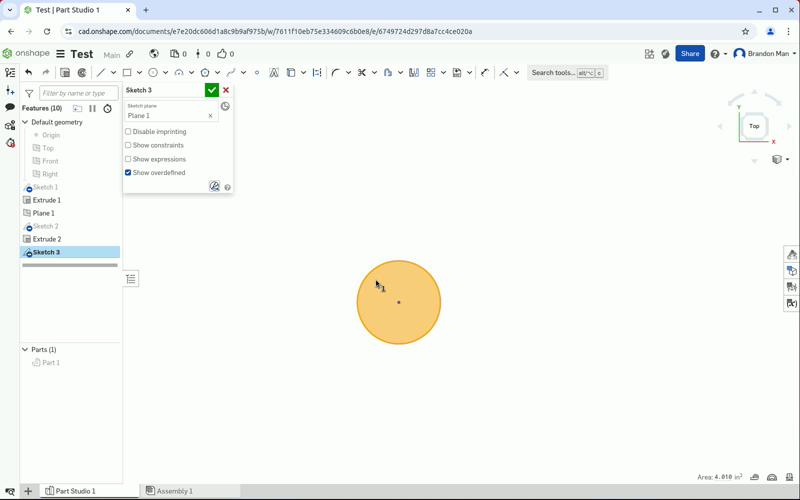
scroll(-6)
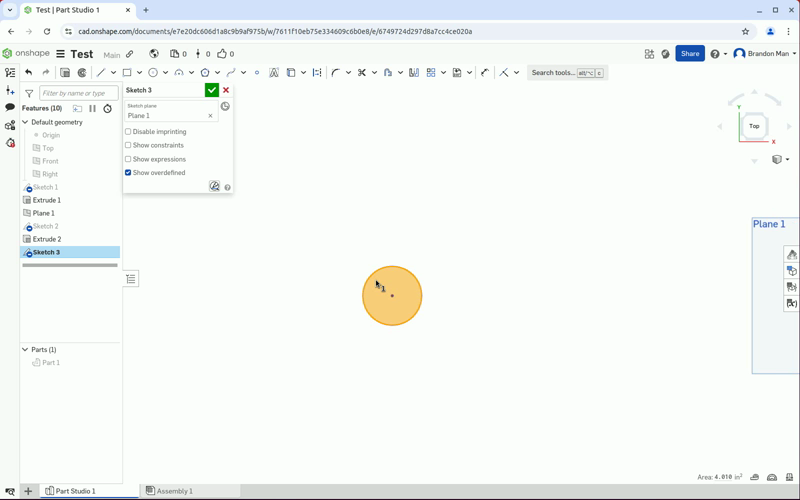
scroll(-6)
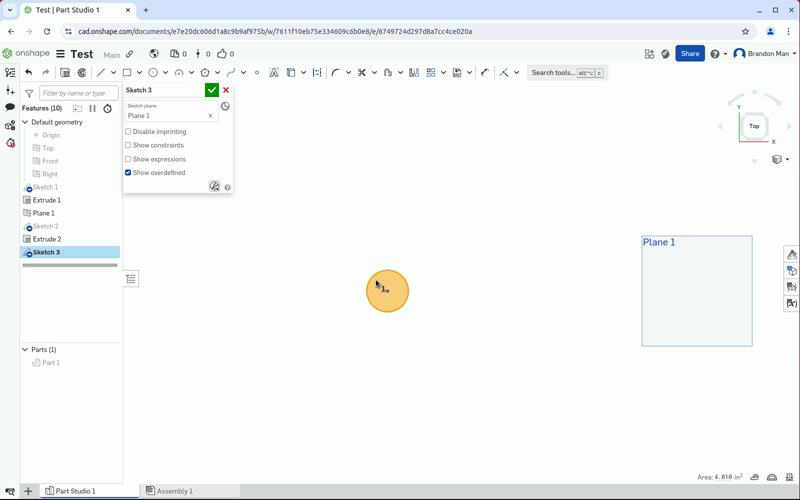
scroll(-6)
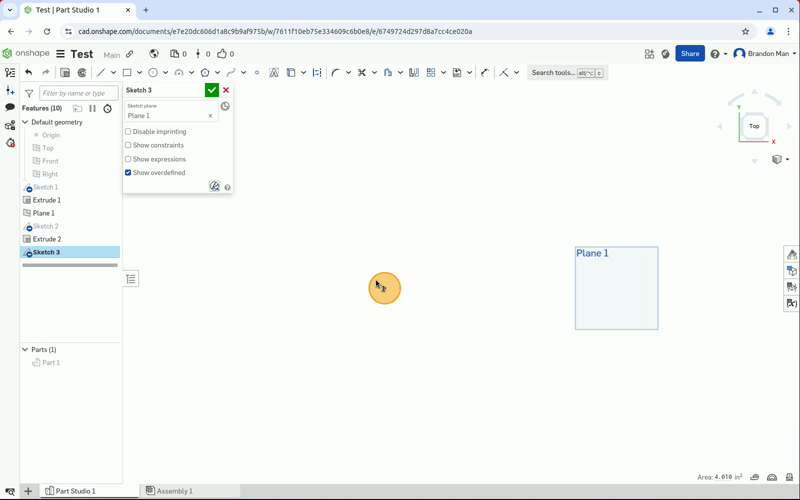
scroll(-6)
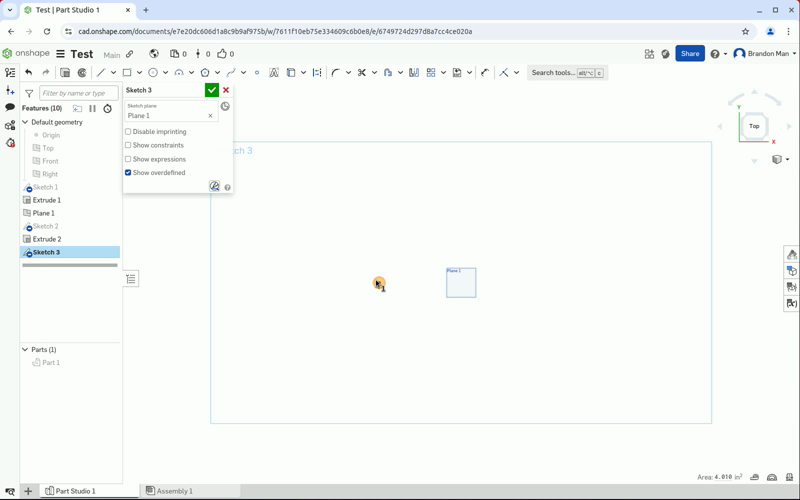
mouse_move(73, 352)
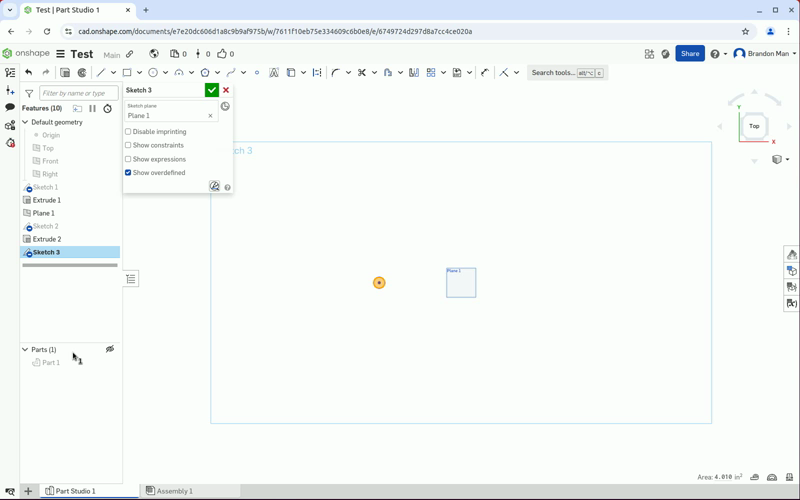
key(shift+y)
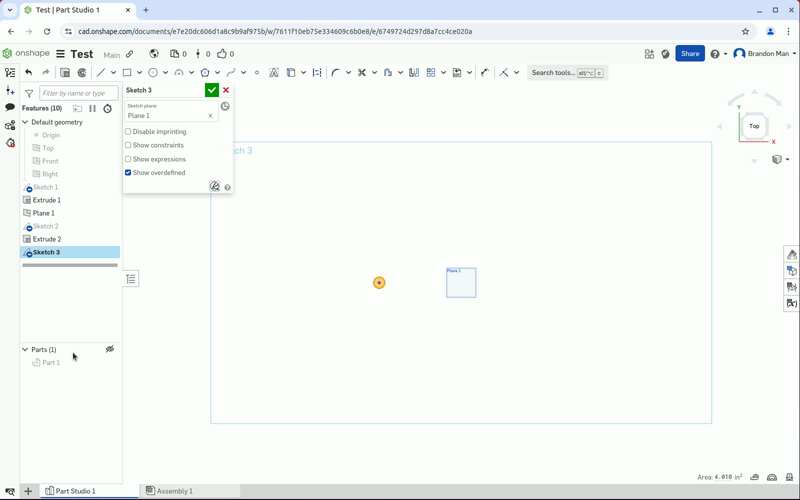
key(shift+e)
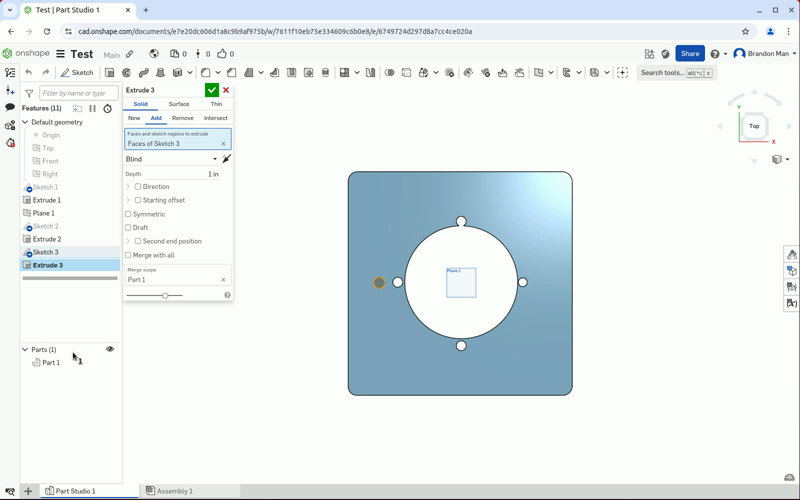
mouse_move(143, 106)
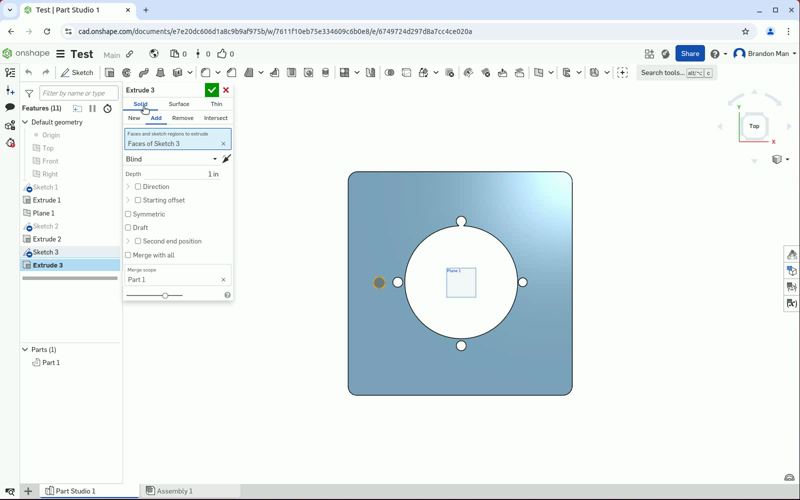
click(143, 106)
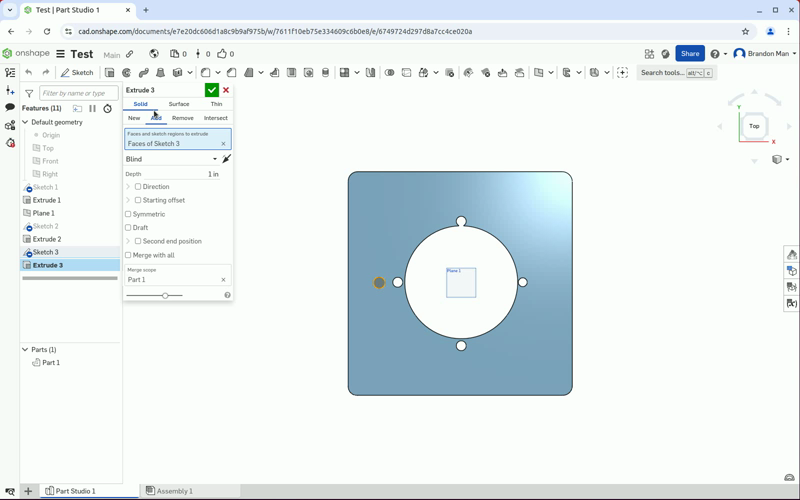
mouse_move(186, 120)
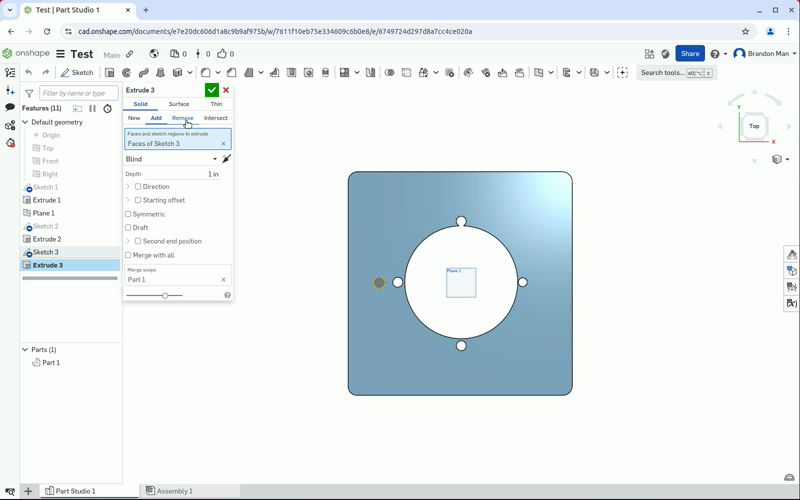
click(186, 120)
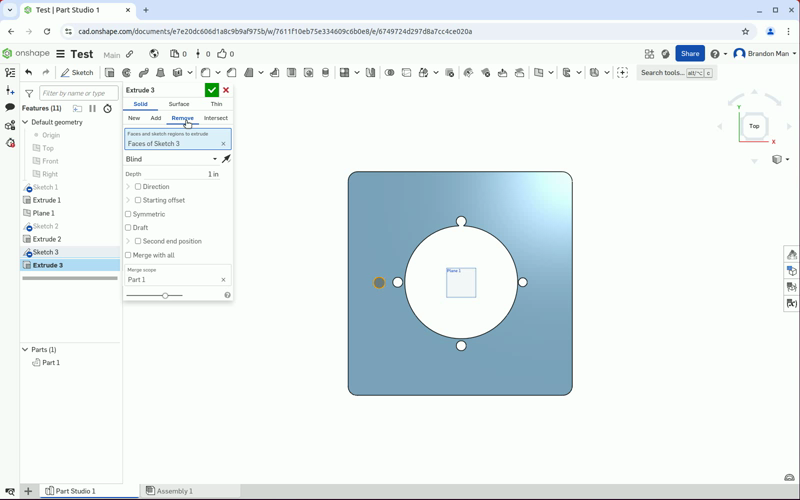
key(tab, 4)
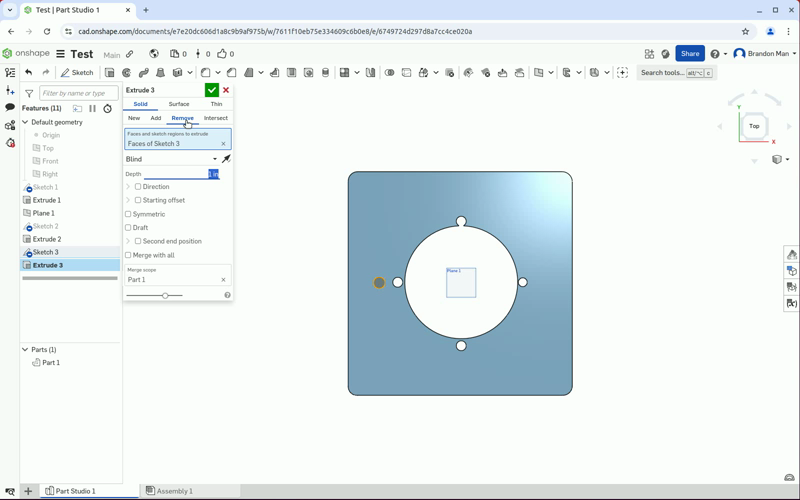
text(4.814)
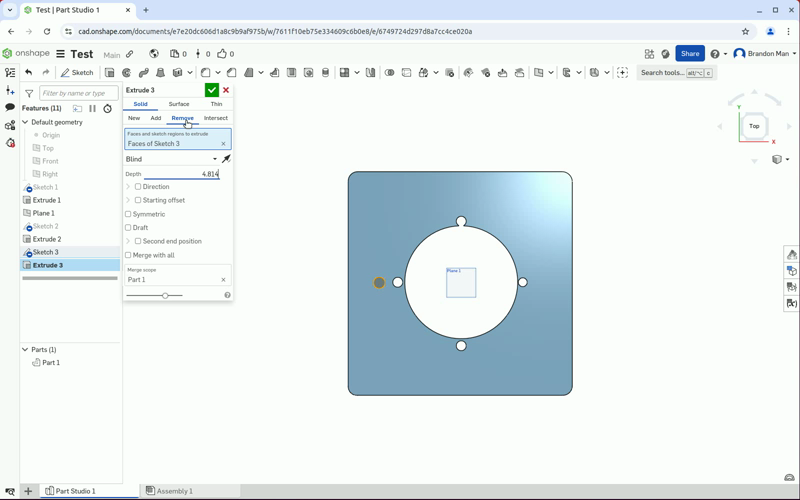
key(tab, 6)
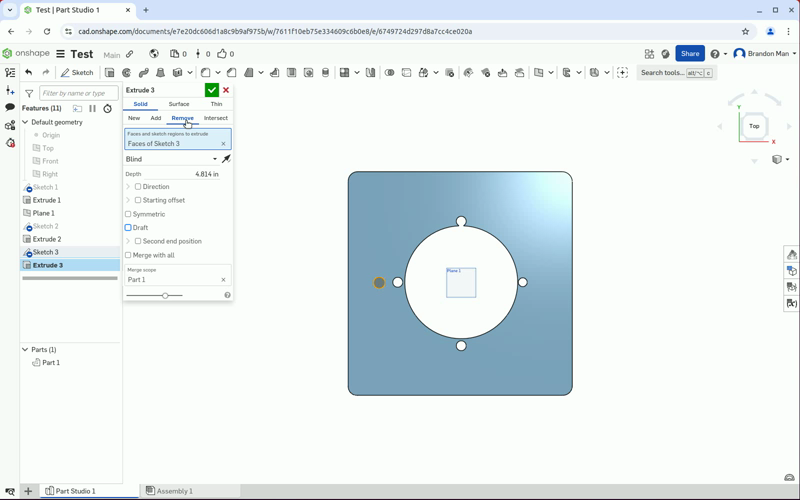
key(space)
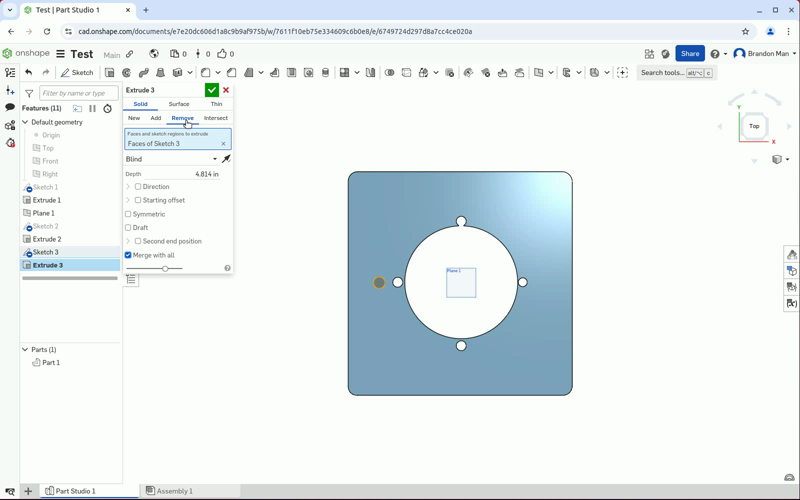
key(enter)
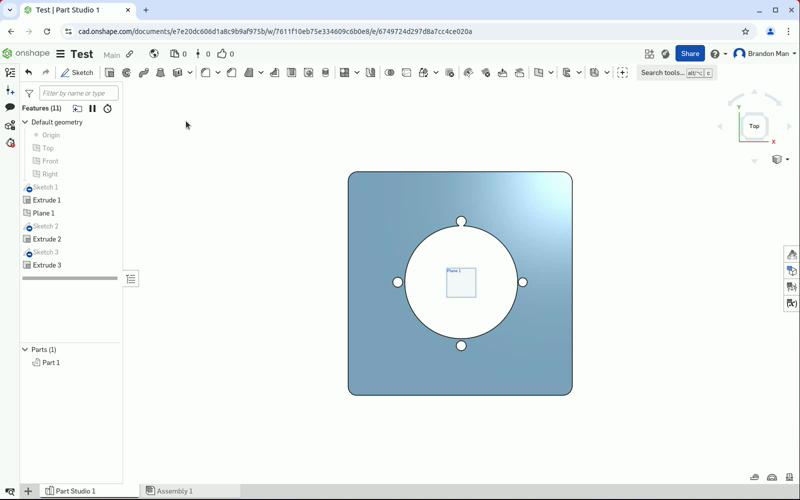
key(shift+h)
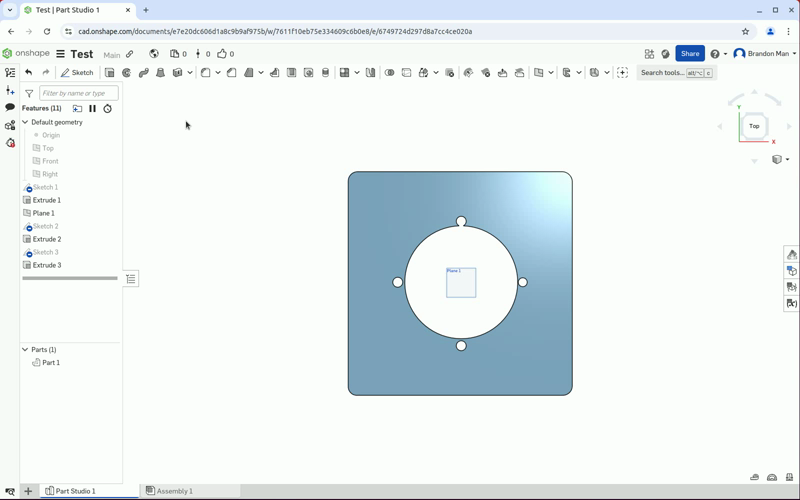
key(shift+h)
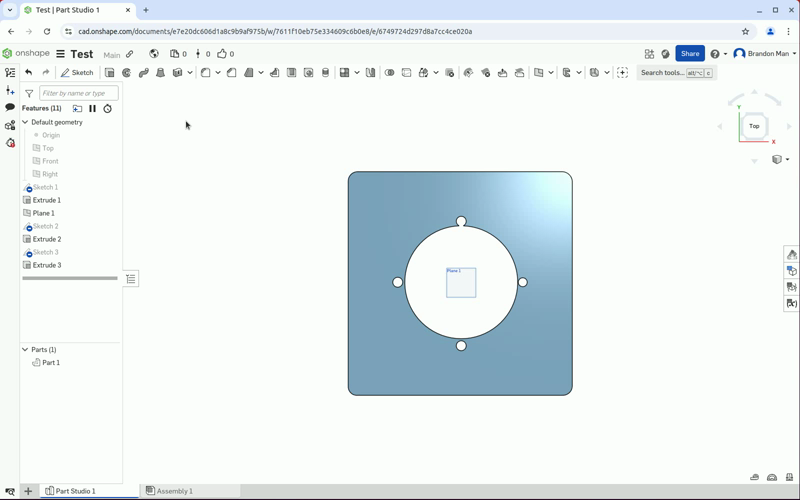
mouse_move(73, 189)
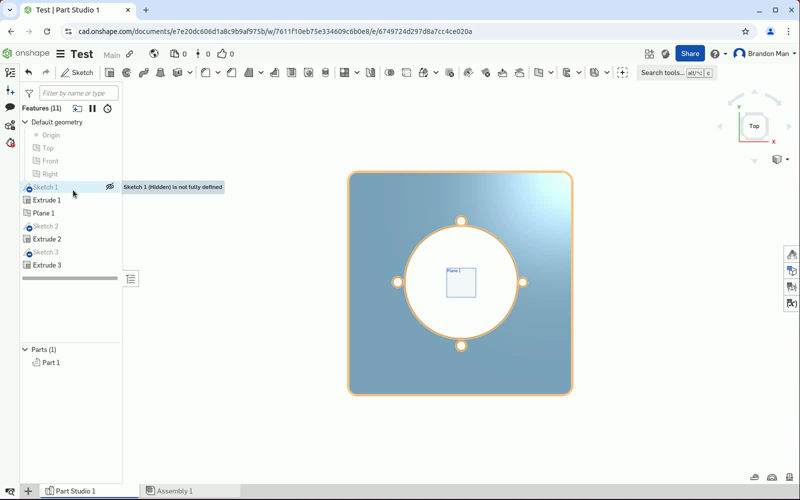
click(73, 189)
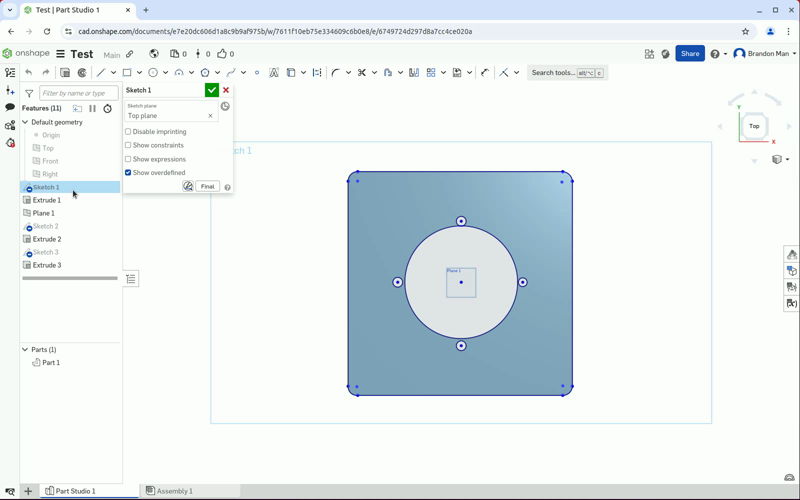
mouse_move(229, 92)
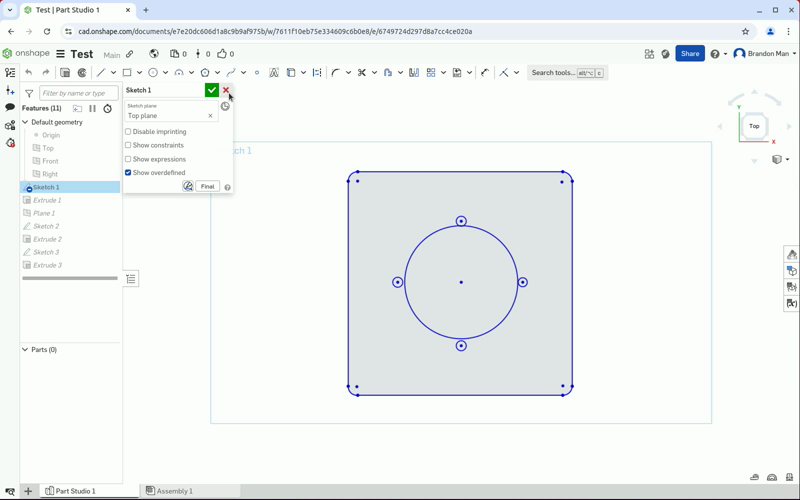
click(229, 92)
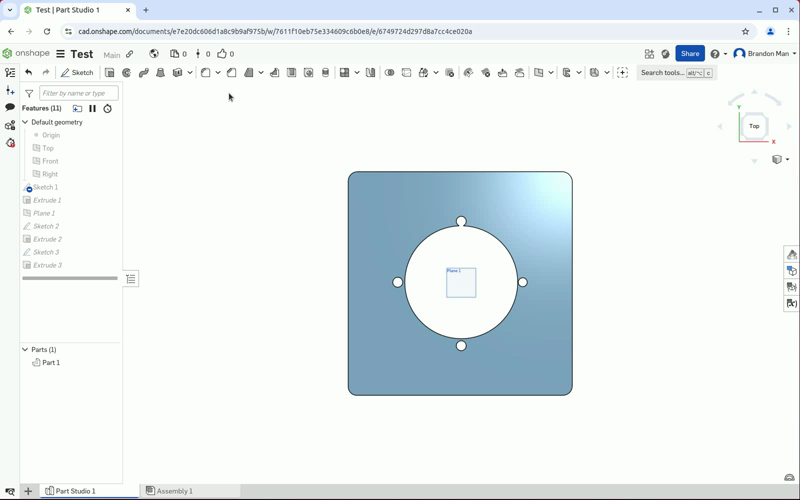
key(shift+s)
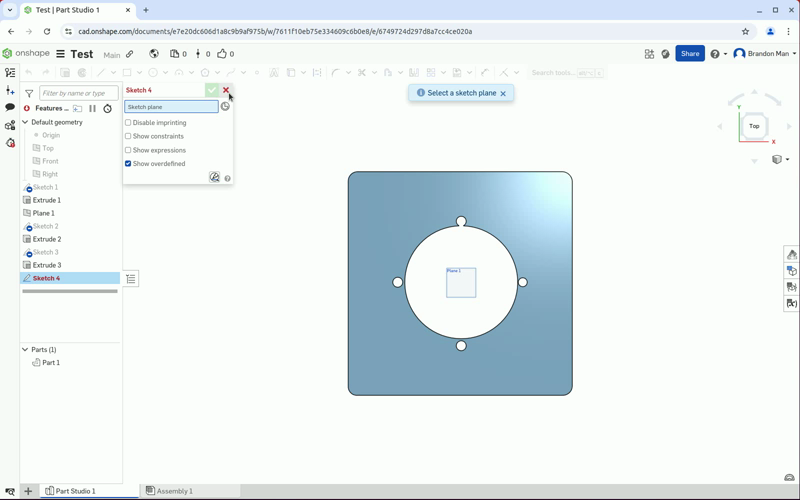
mouse_move(73, 215)
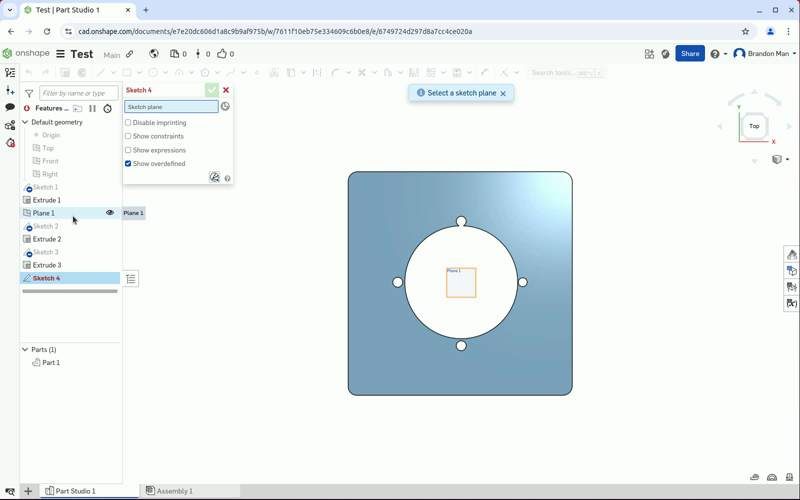
click(73, 215)
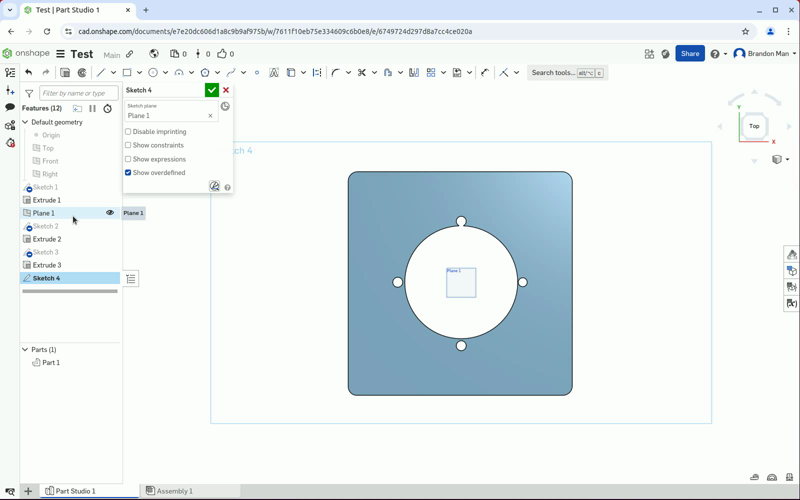
mouse_move(73, 352)
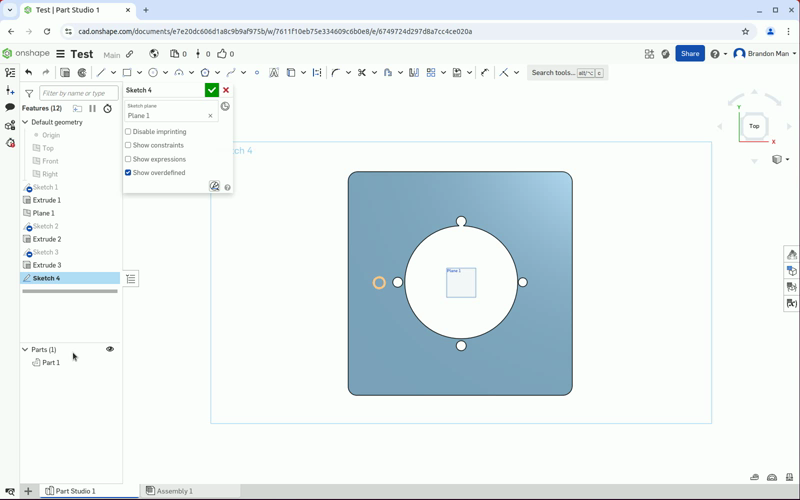
key(y)
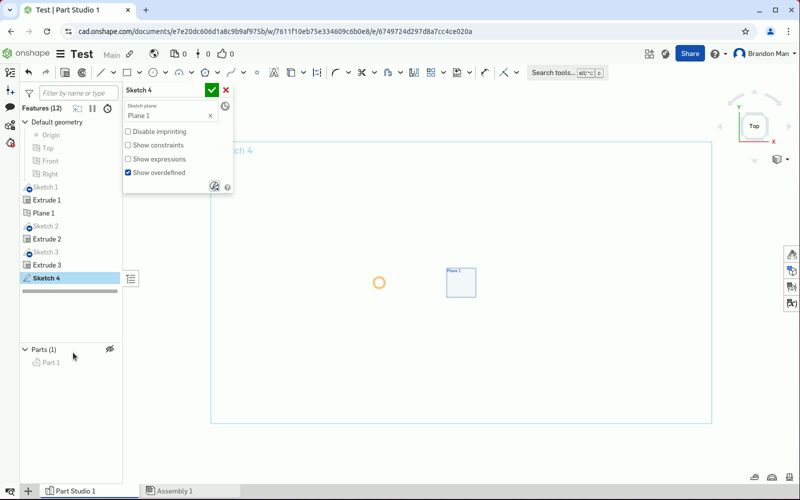
key(c)
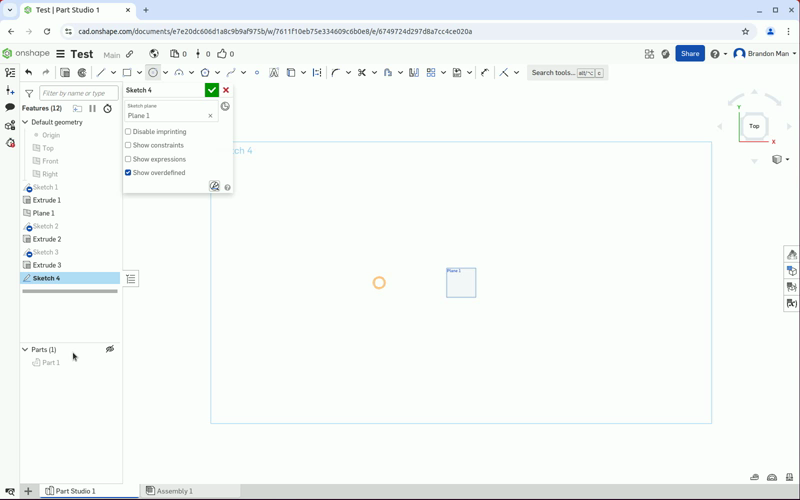
key_down(shift)
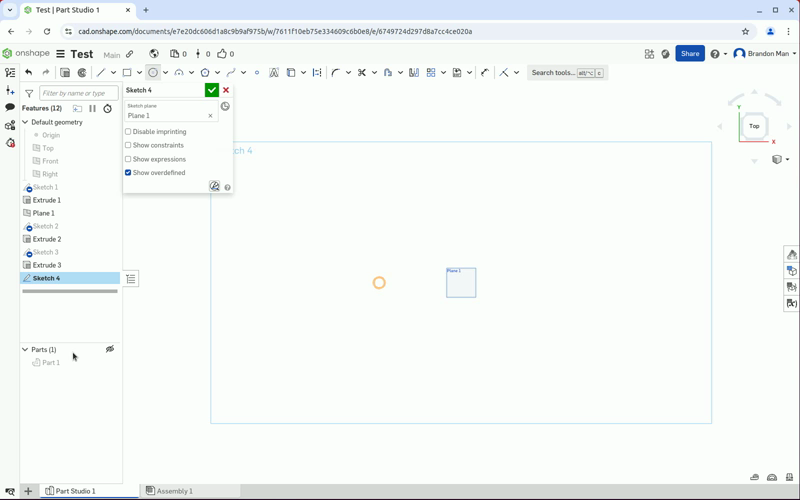
mouse_move(461, 366)
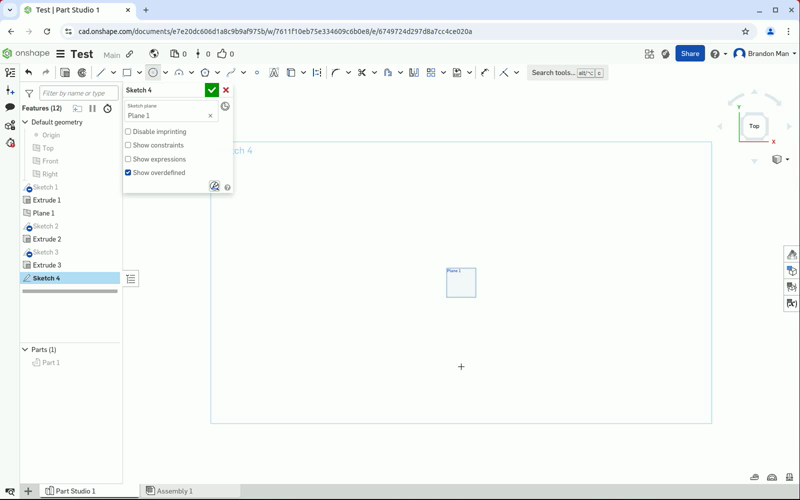
click(461, 366)
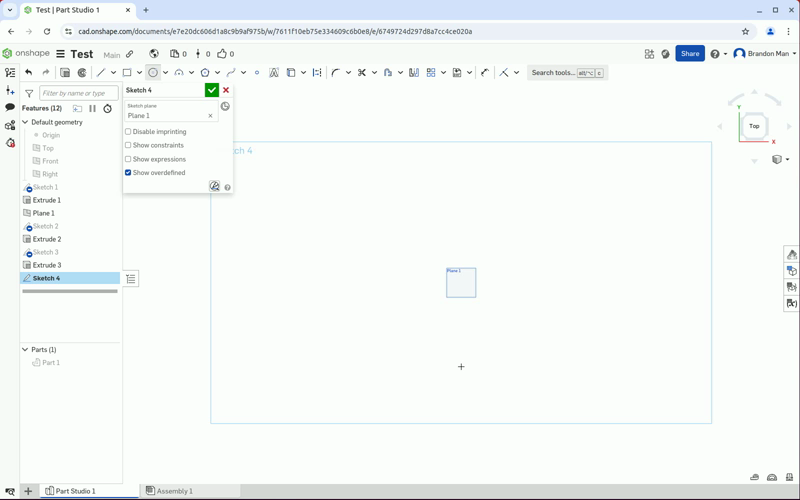
key_up(shift)
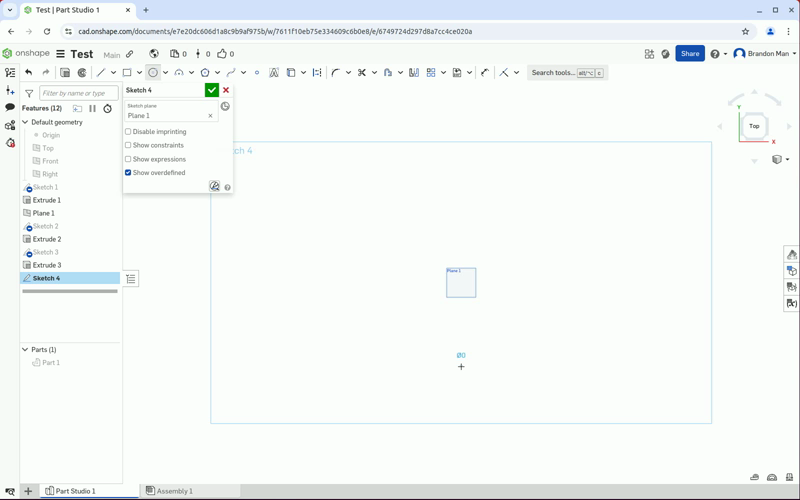
mouse_move(466, 366)
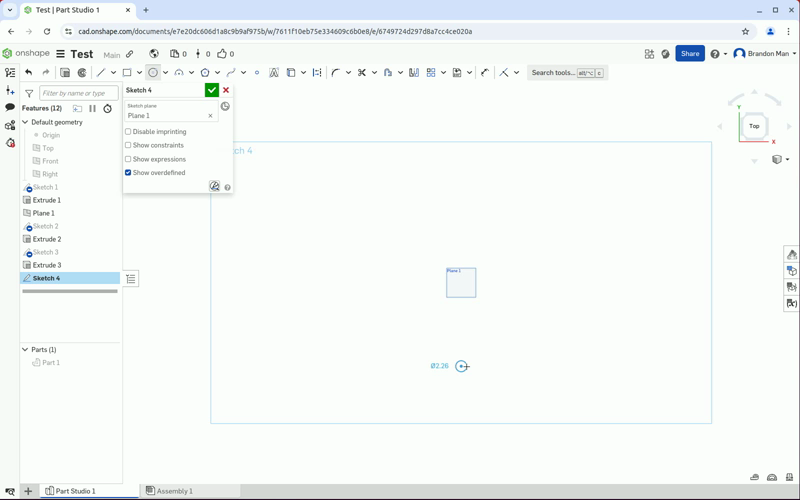
click(466, 366)
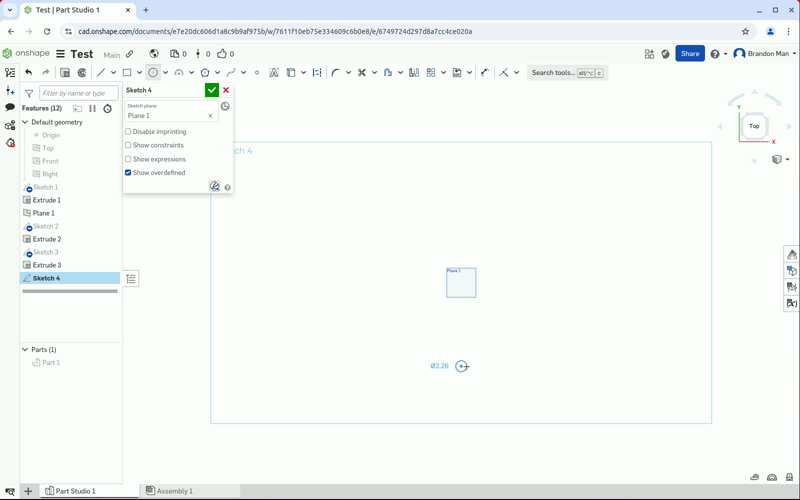
key(esc)
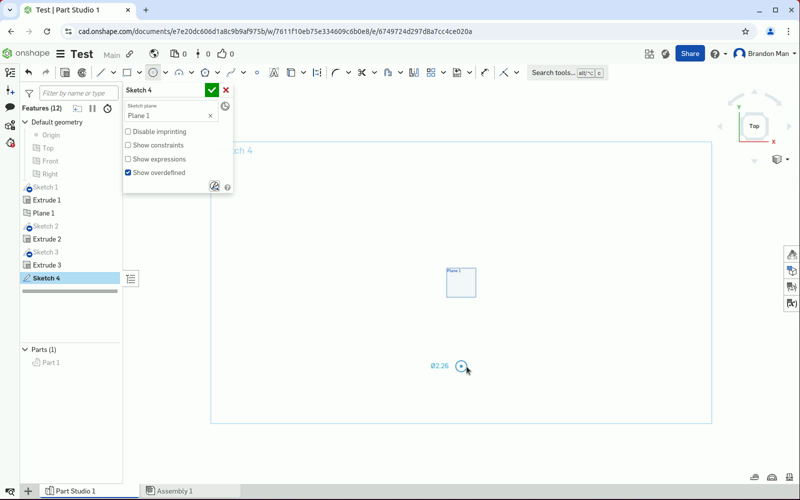
mouse_move(460, 367)
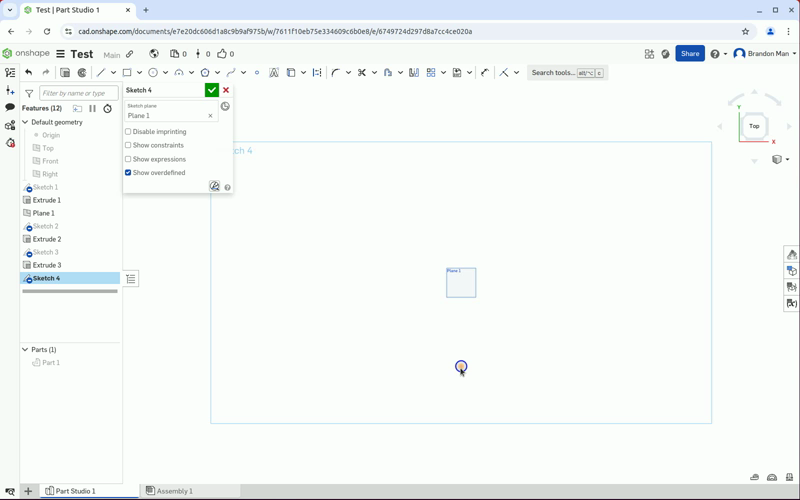
scroll(6)
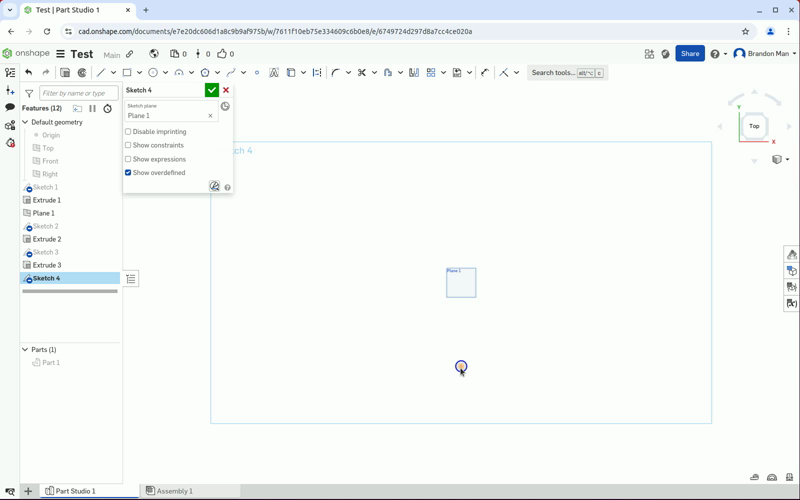
scroll(6)
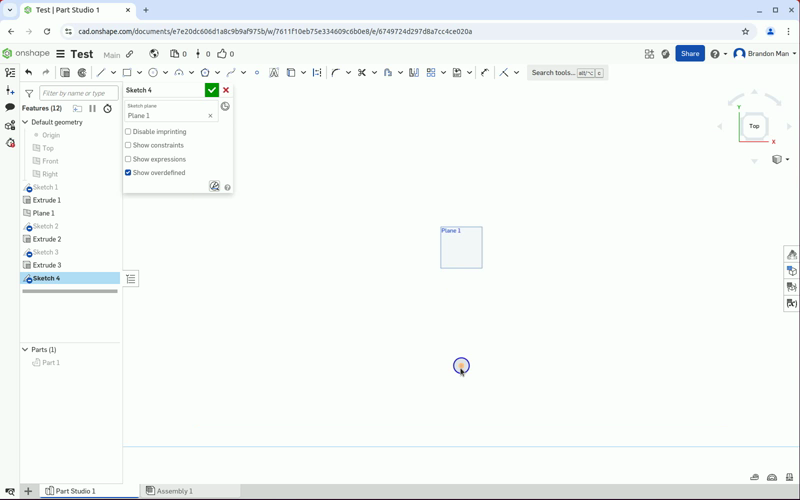
scroll(6)
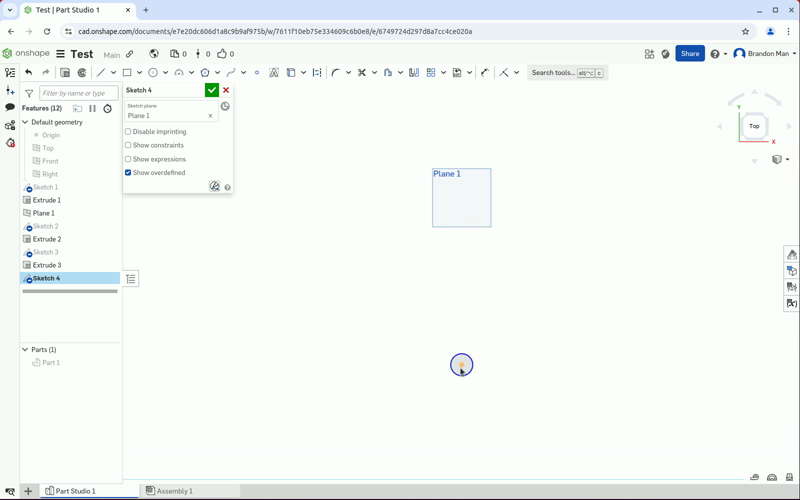
scroll(6)
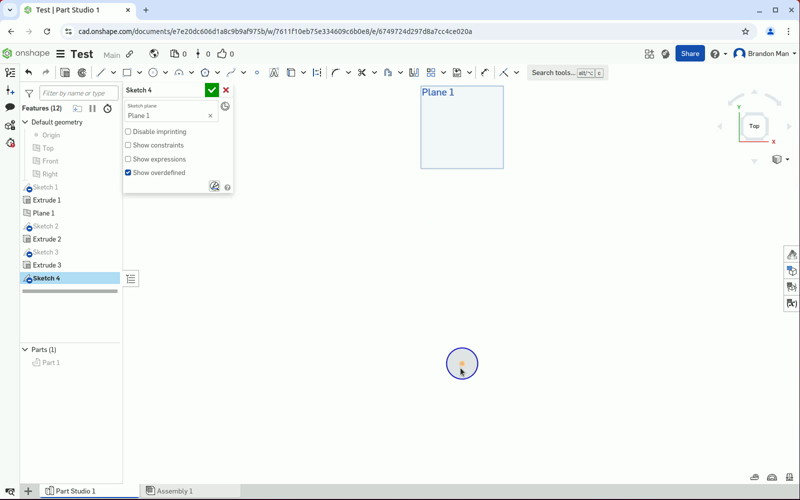
scroll(6)
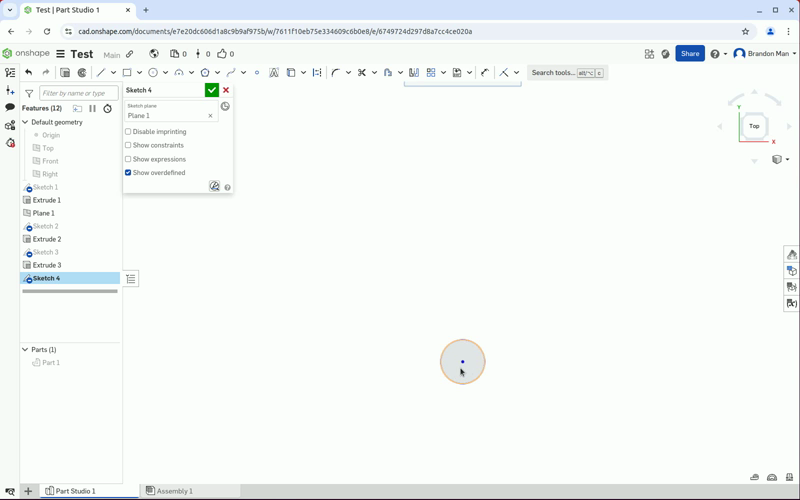
scroll(6)
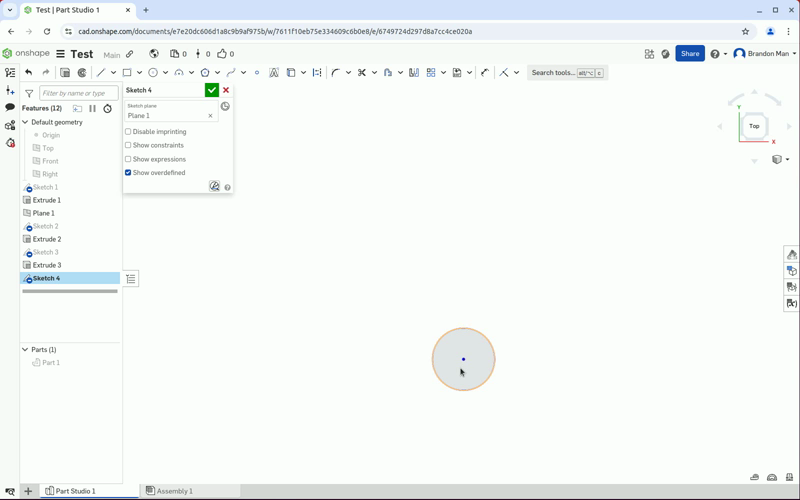
scroll(6)
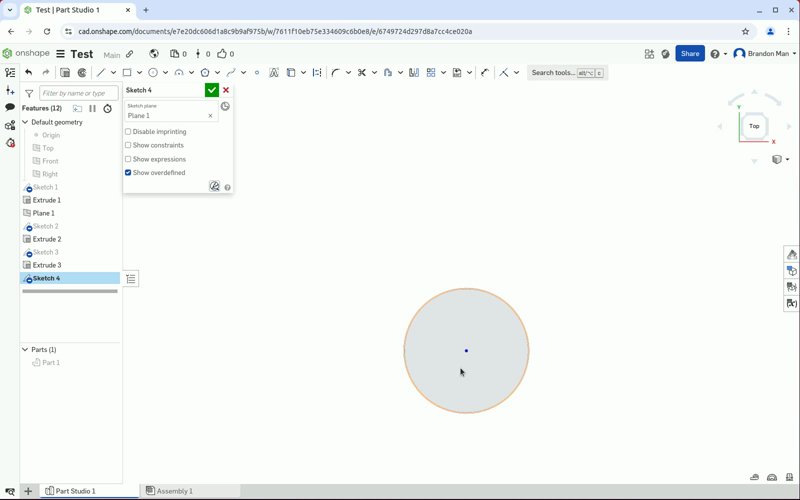
click(460, 367)
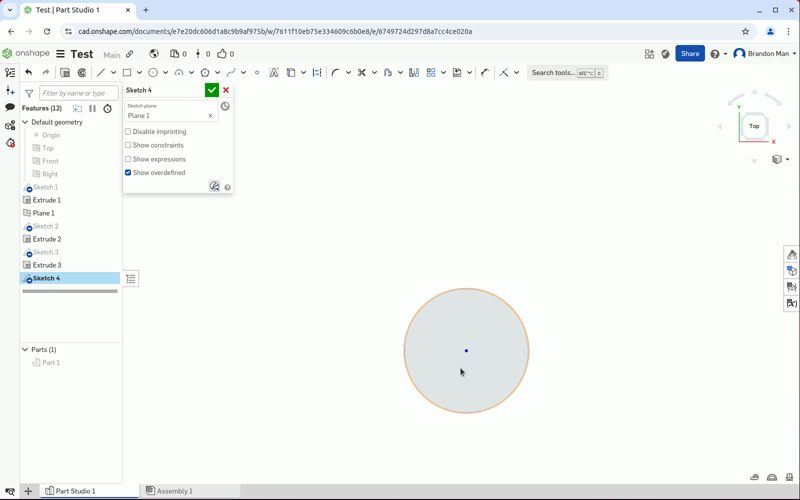
scroll(-6)
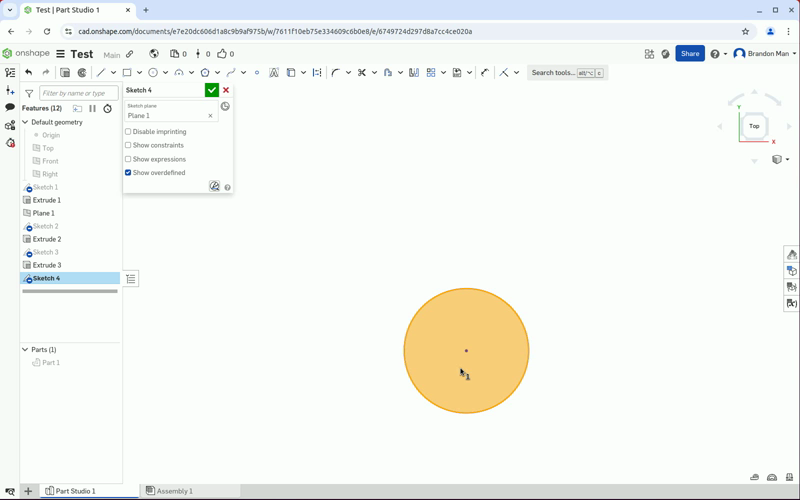
scroll(-6)
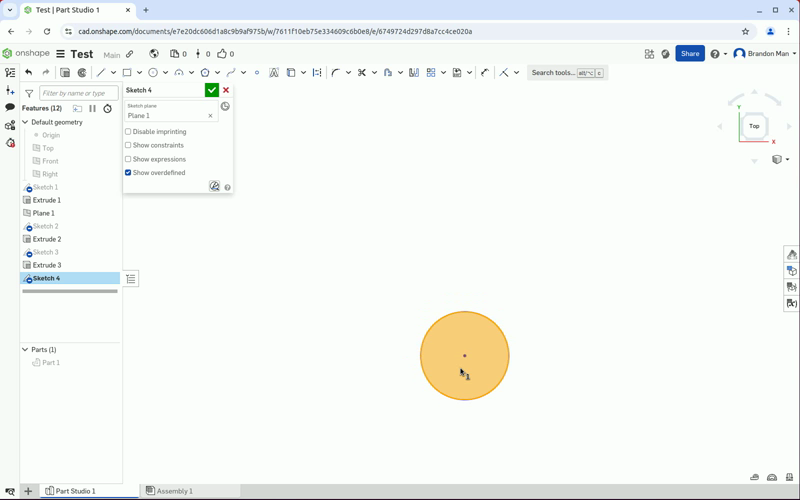
scroll(-6)
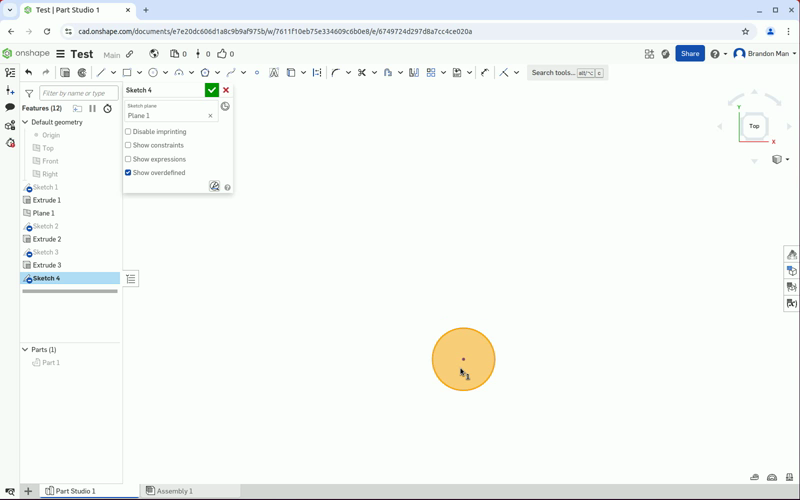
scroll(-6)
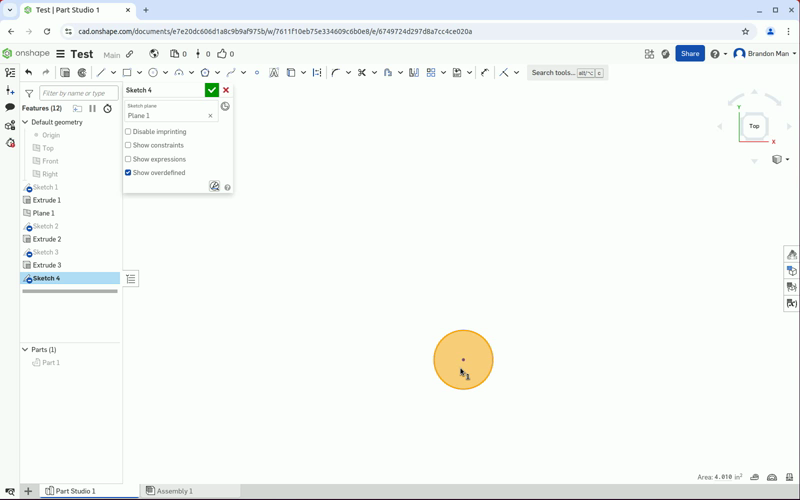
scroll(-6)
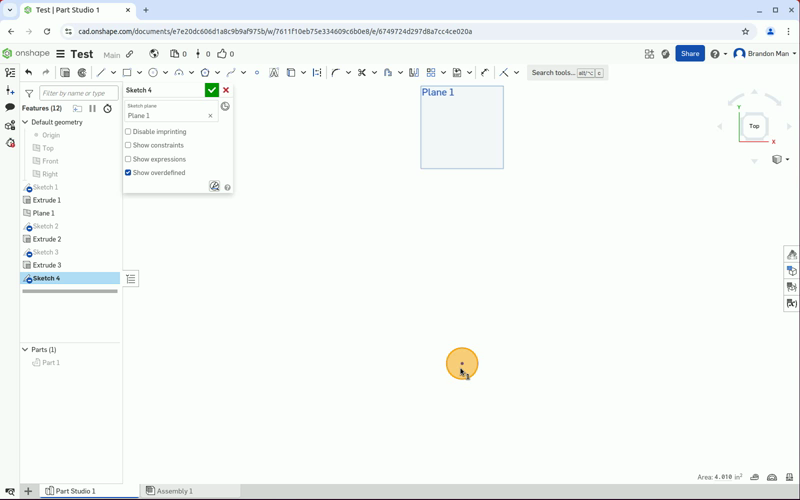
scroll(-6)
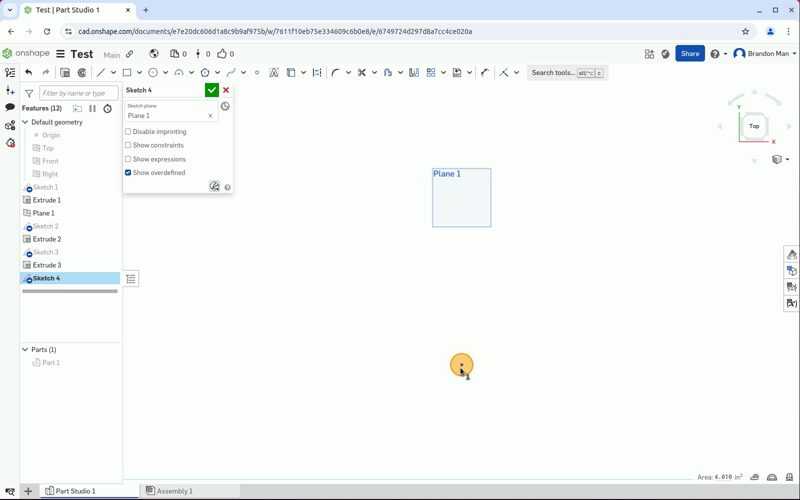
scroll(-6)
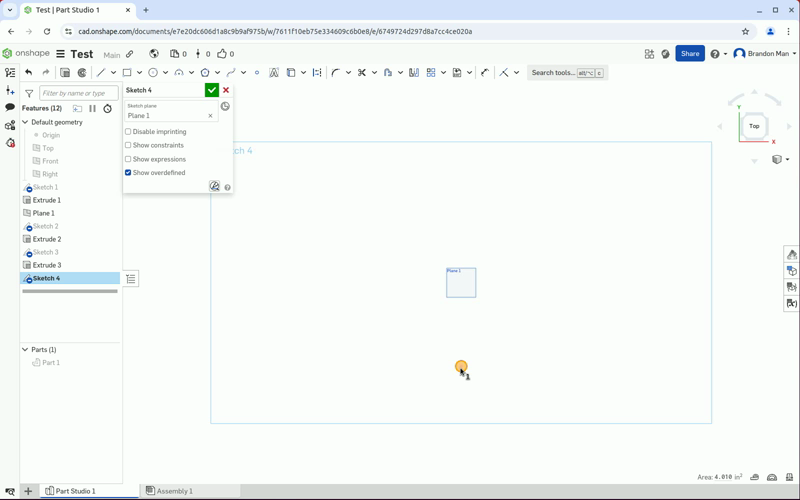
mouse_move(73, 352)
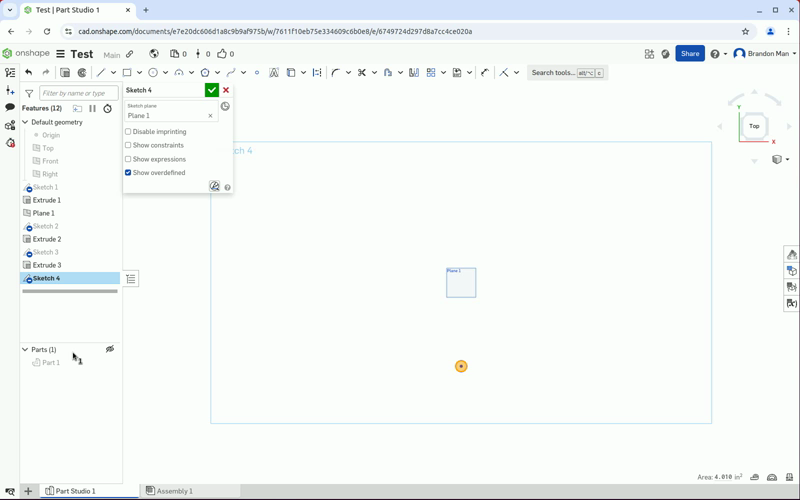
key(shift+y)
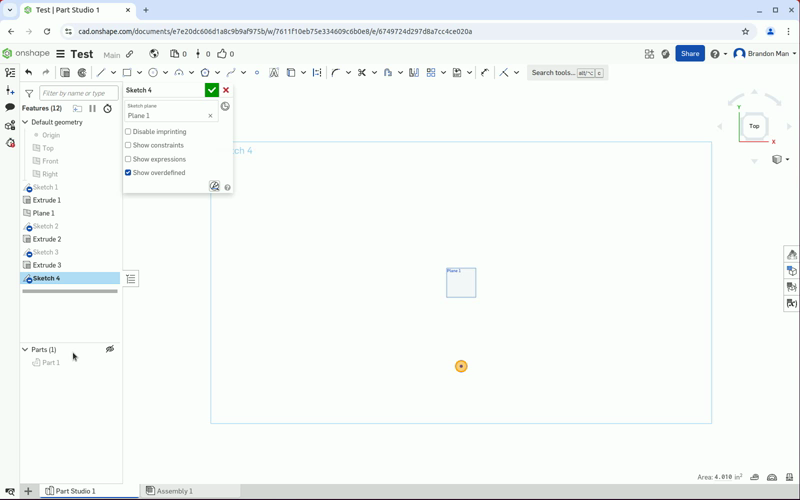
key(shift+e)
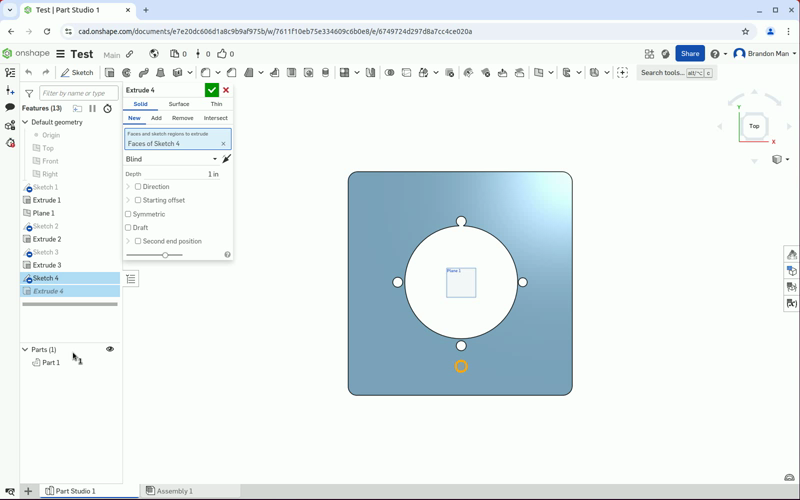
mouse_move(143, 106)
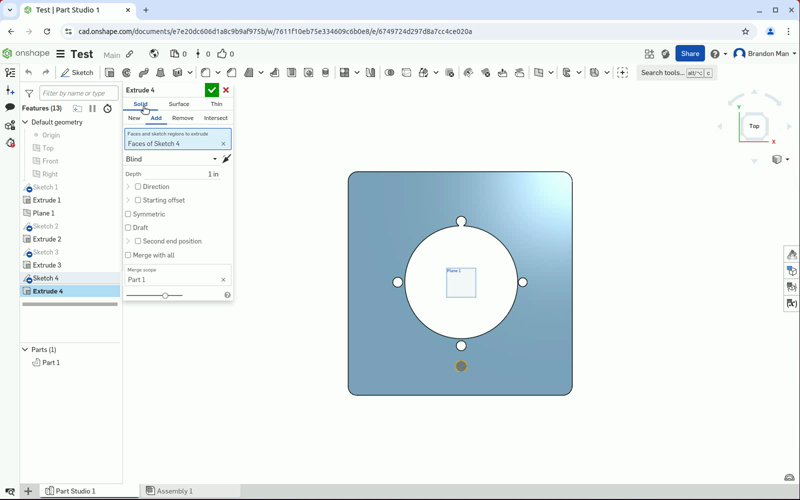
click(143, 106)
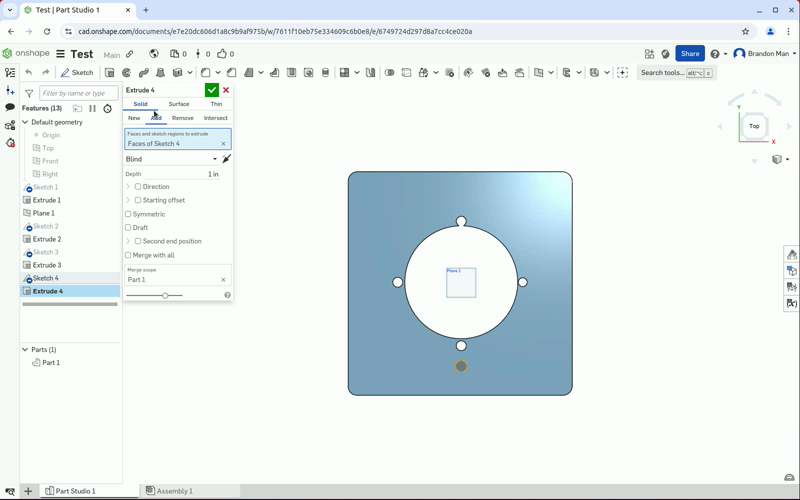
mouse_move(186, 120)
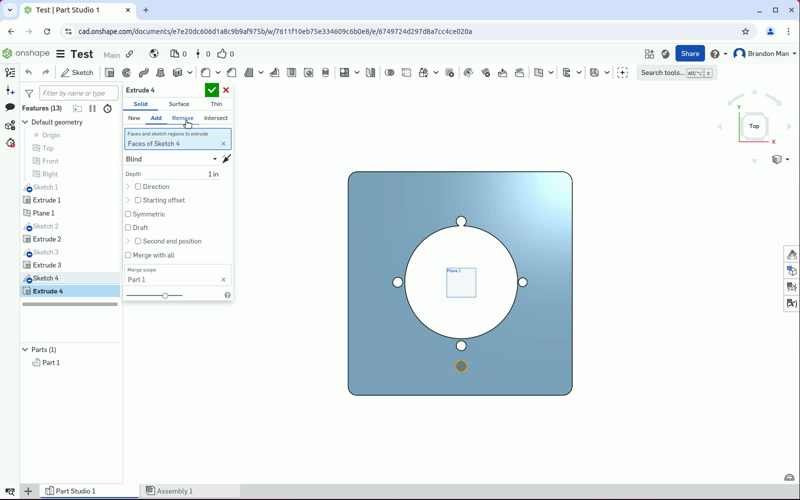
click(186, 120)
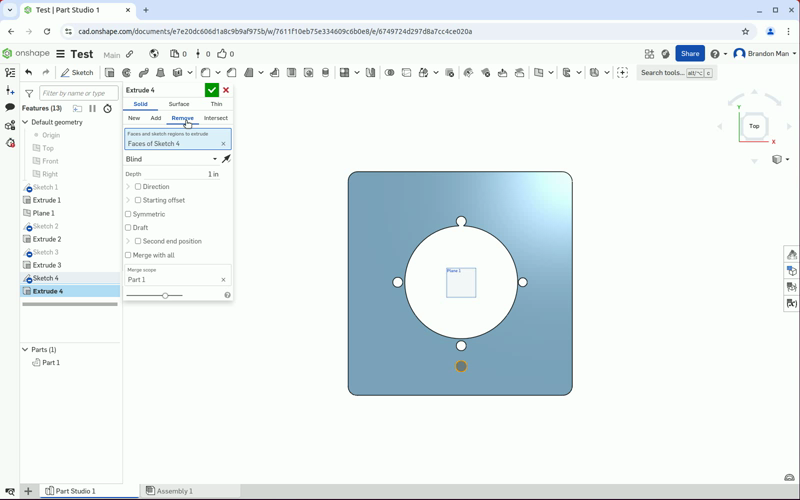
key(tab, 4)
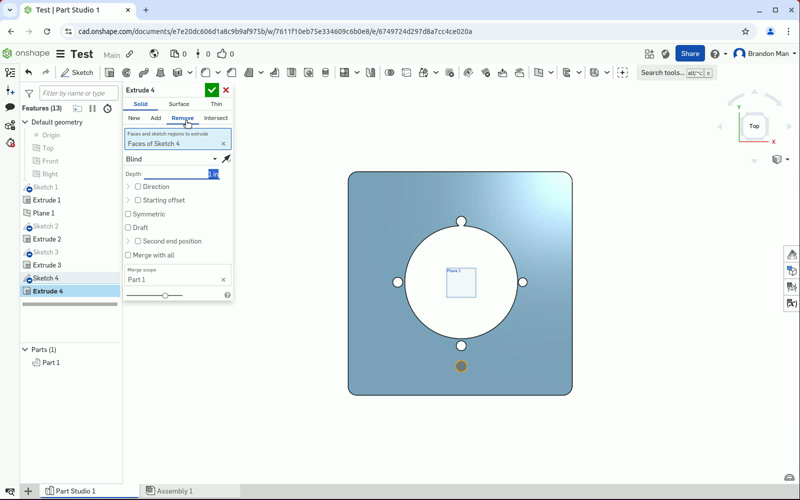
text(4.814)
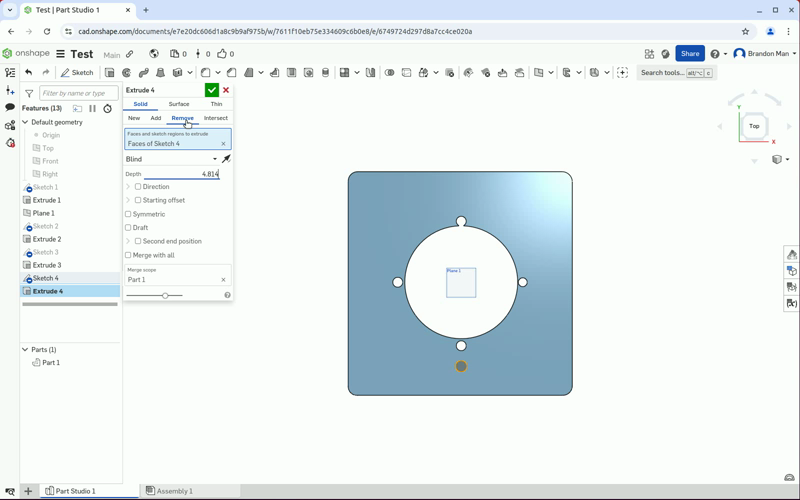
key(tab, 6)
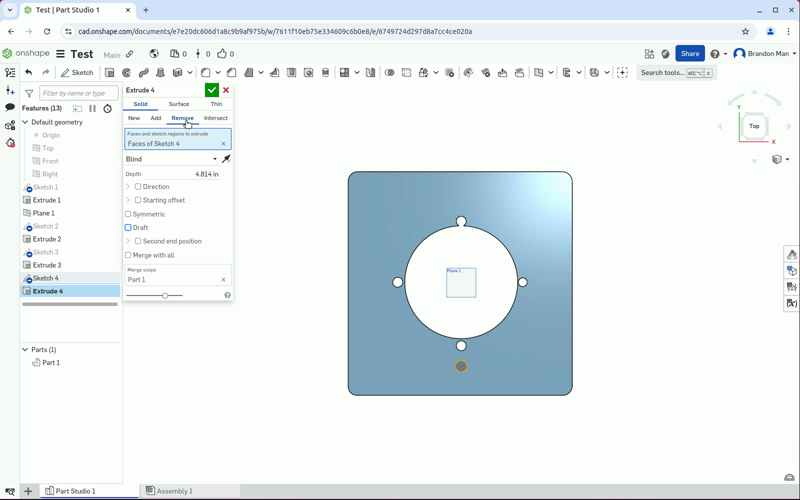
key(space)
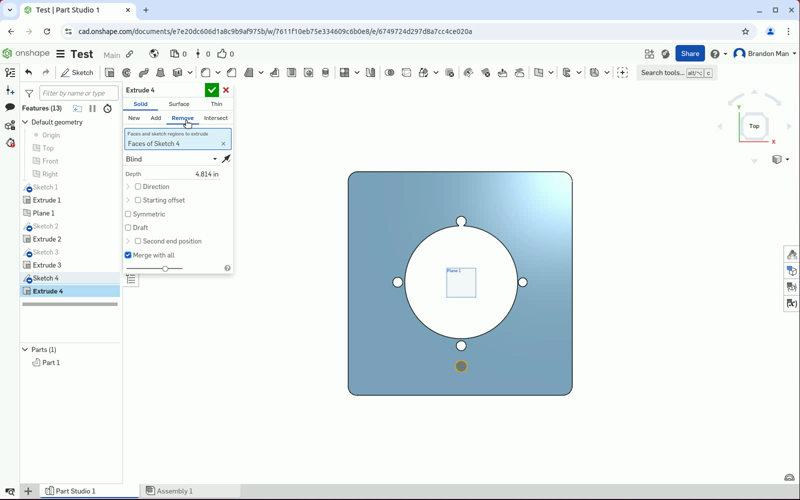
key(enter)
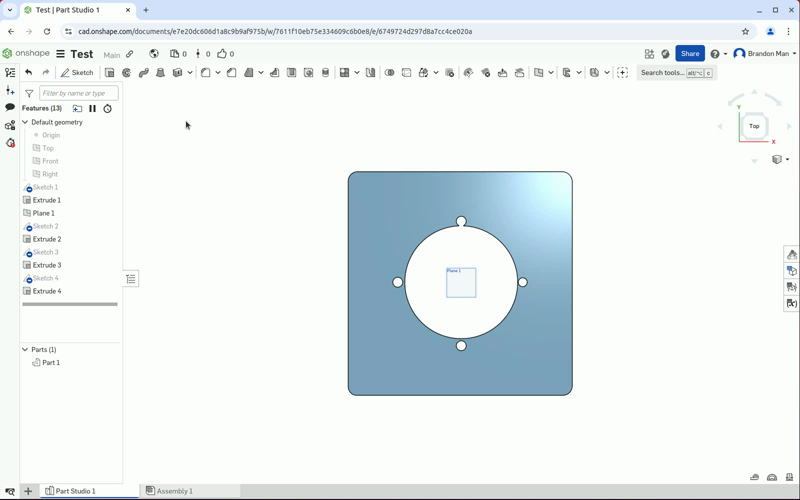
key(shift+h)
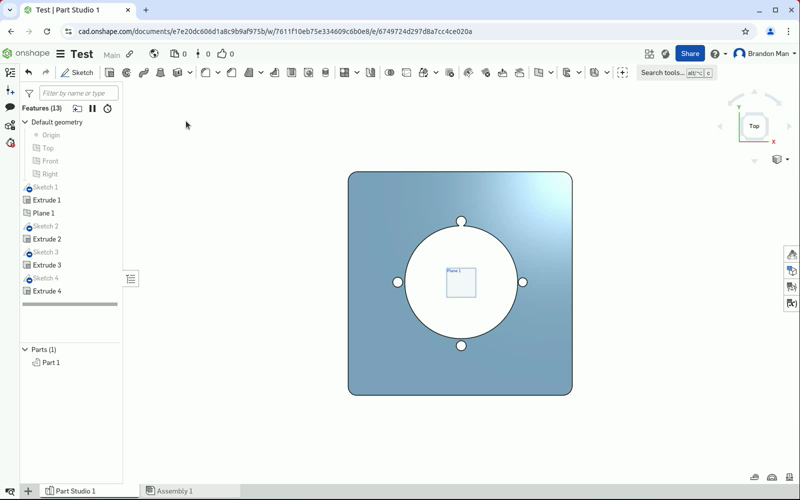
key(shift+h)
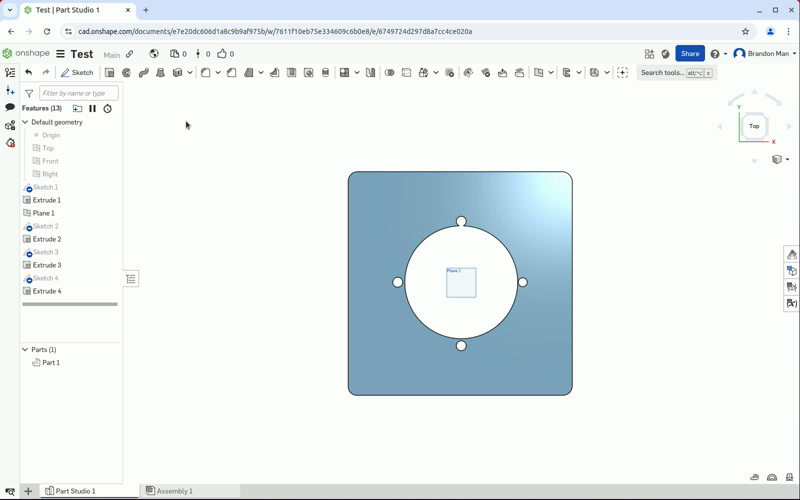
mouse_move(73, 189)
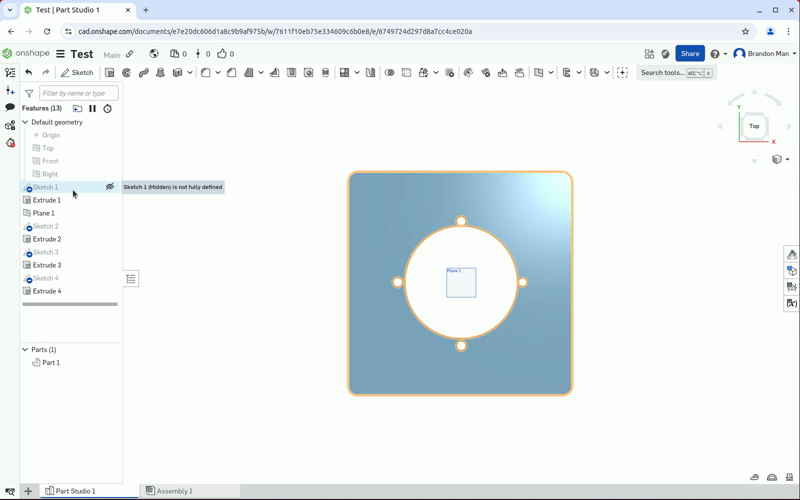
click(73, 189)
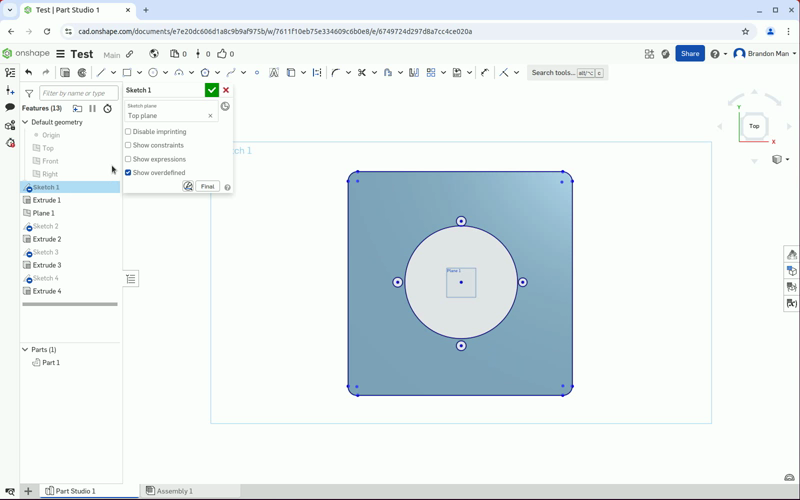
mouse_move(229, 92)
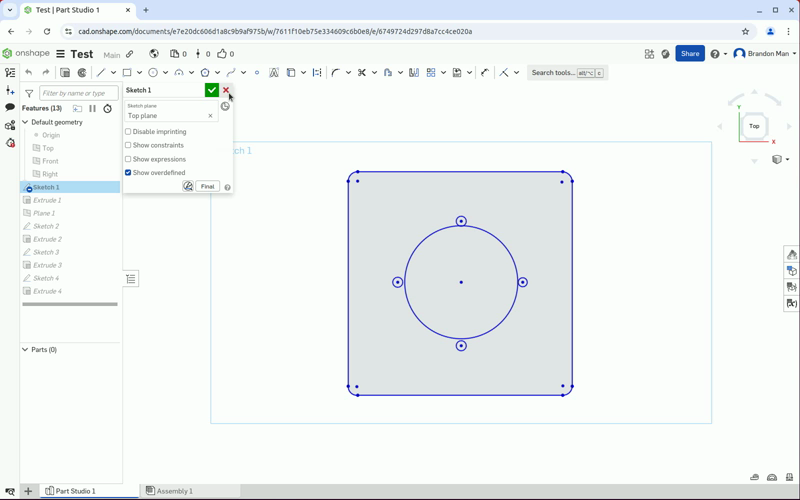
click(229, 92)
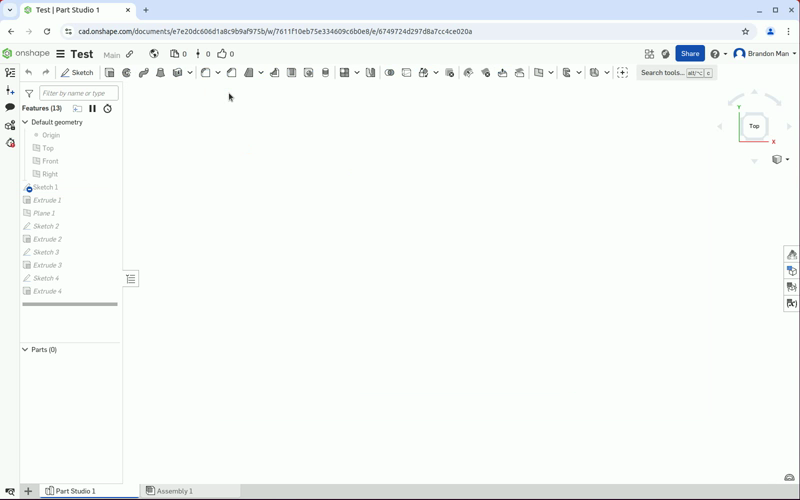
key(shift+s)
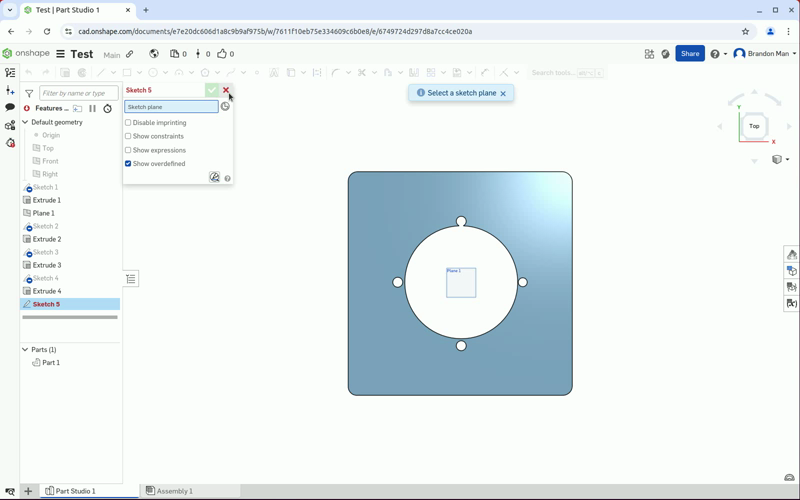
mouse_move(73, 215)
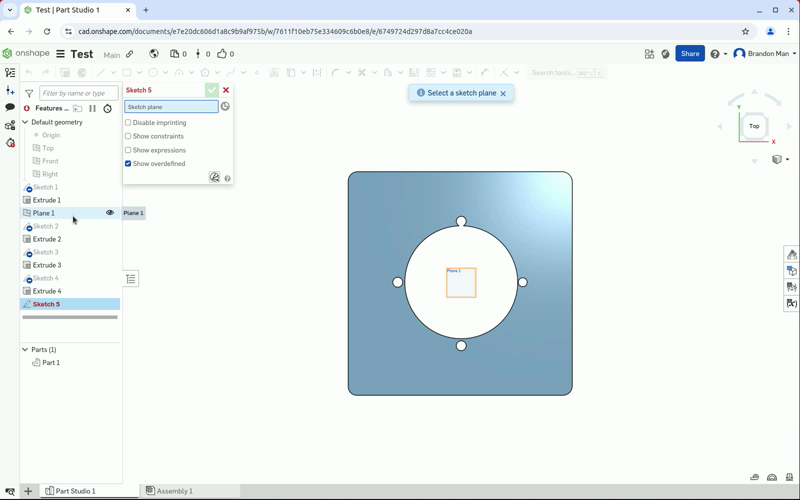
click(73, 215)
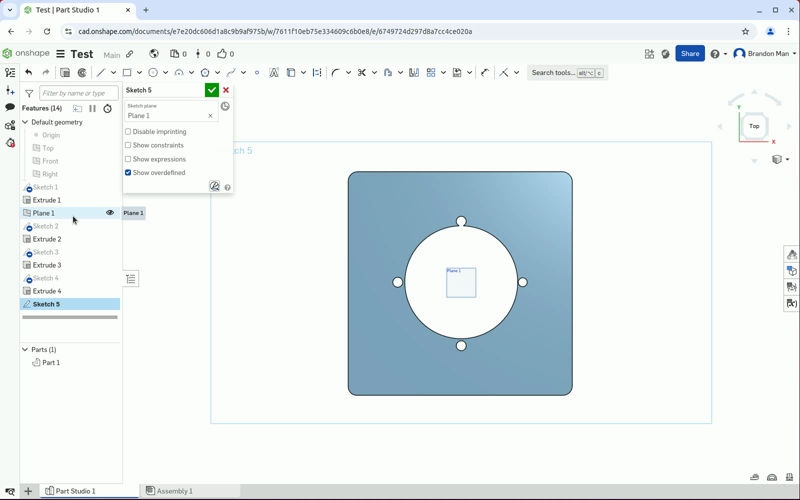
mouse_move(73, 352)
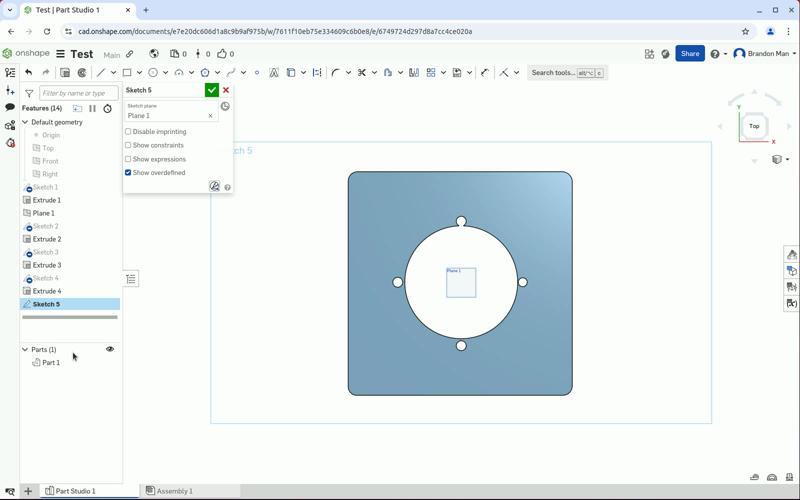
key(y)
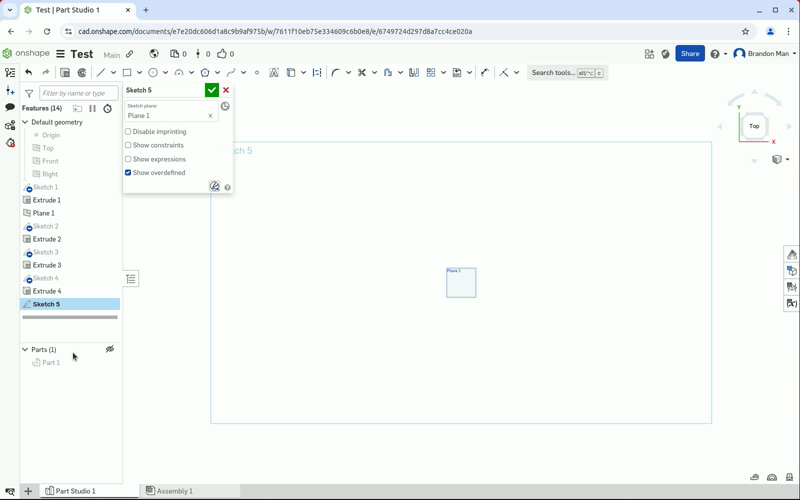
key(c)
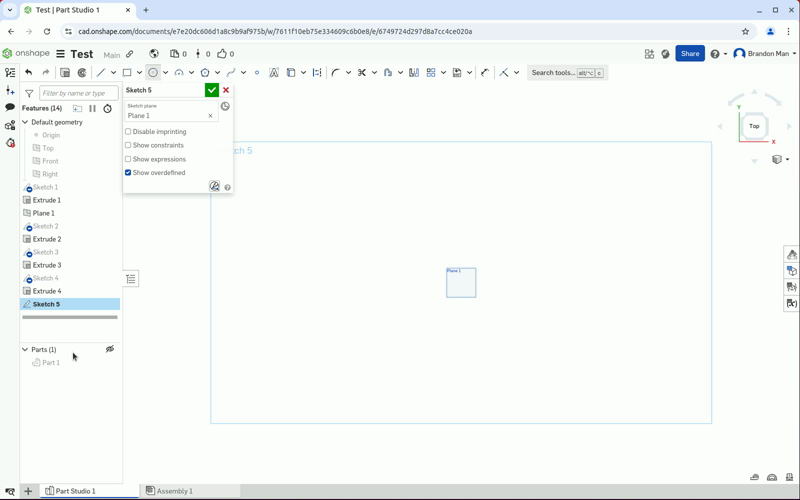
key_down(shift)
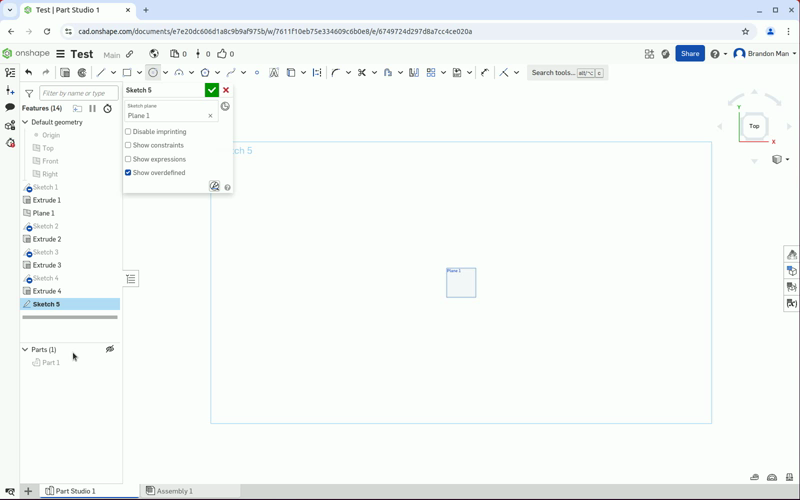
mouse_move(544, 282)
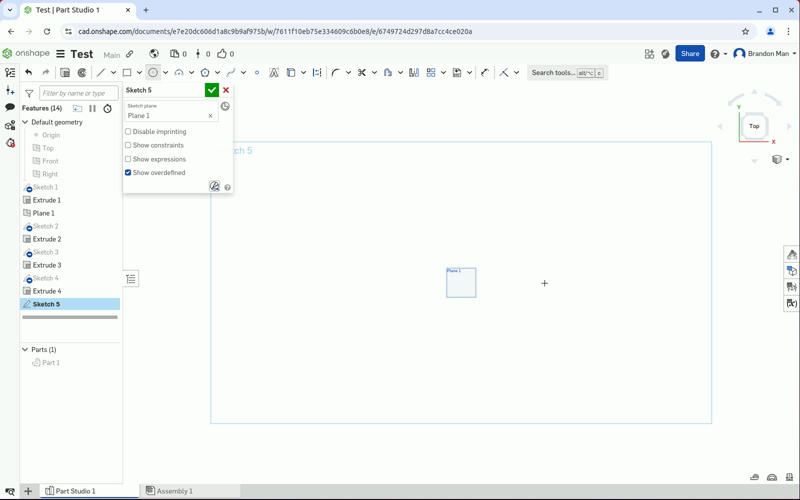
click(544, 282)
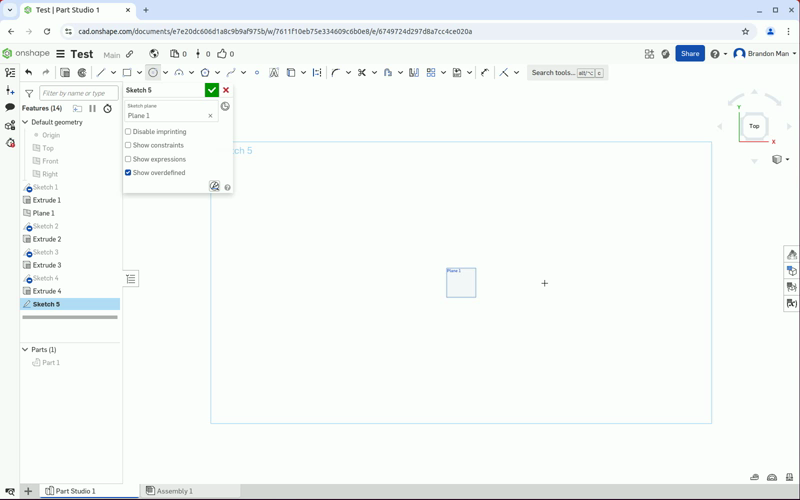
key_up(shift)
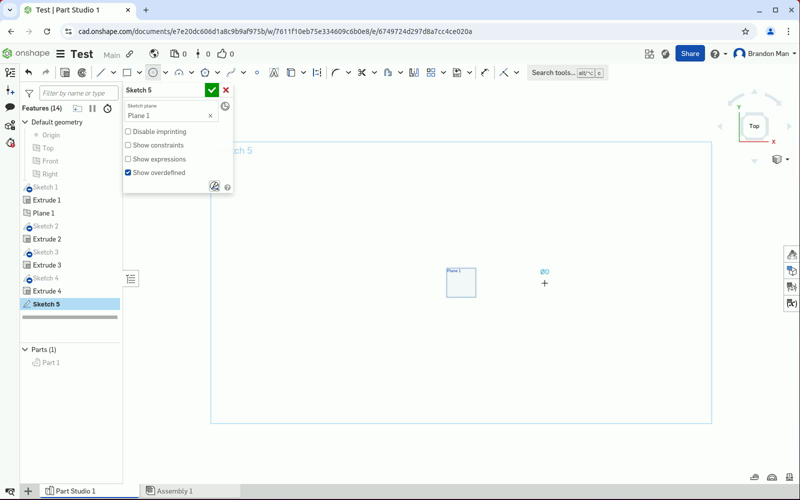
mouse_move(549, 282)
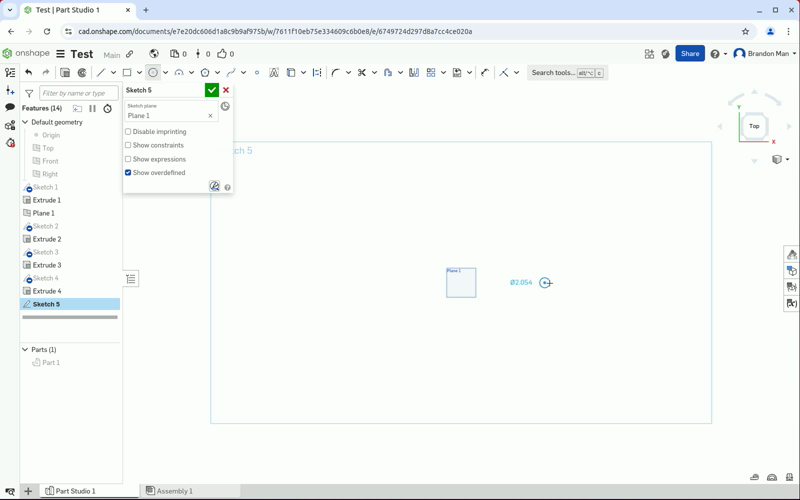
click(549, 282)
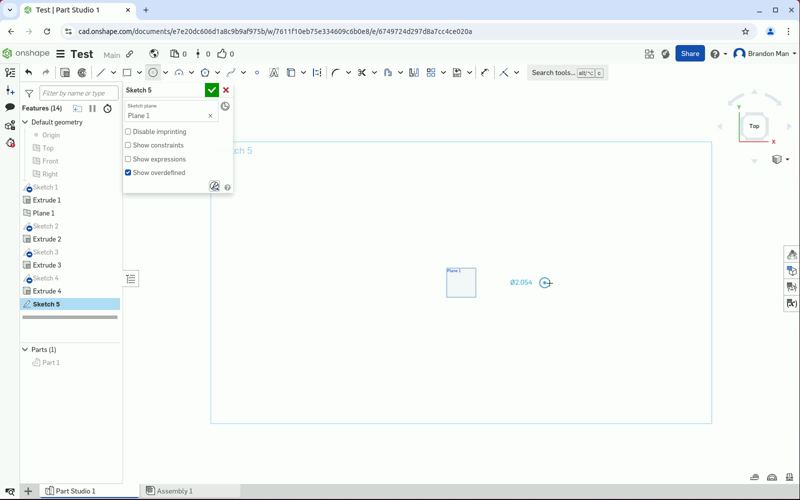
key(esc)
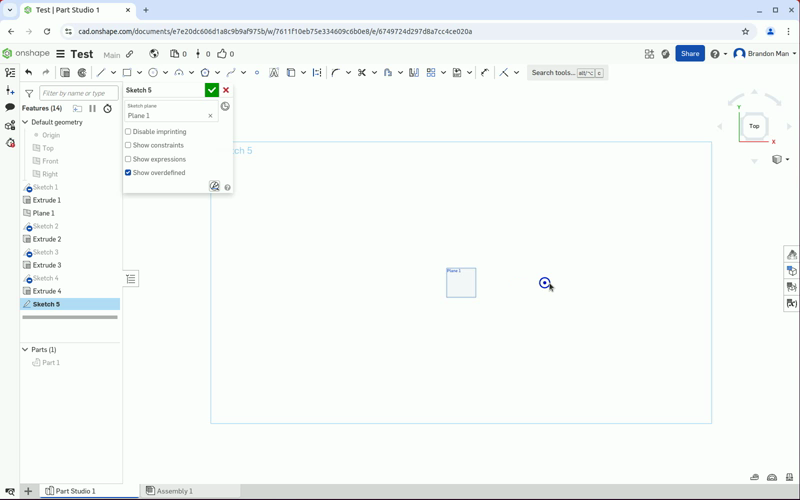
mouse_move(547, 281)
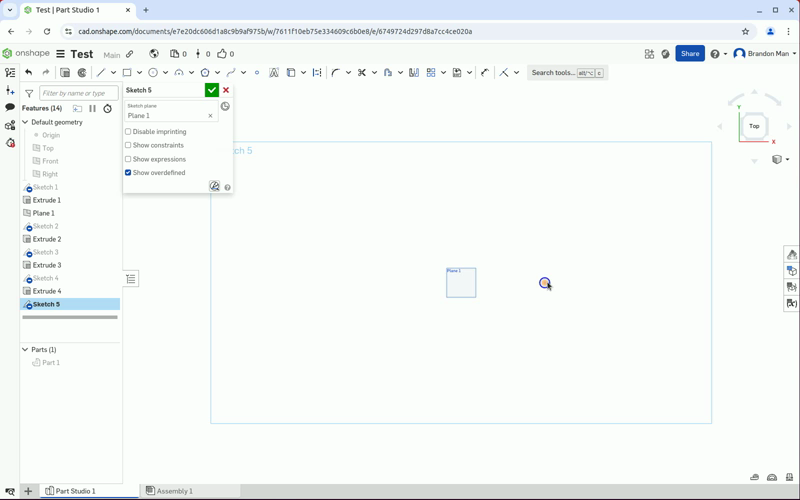
scroll(6)
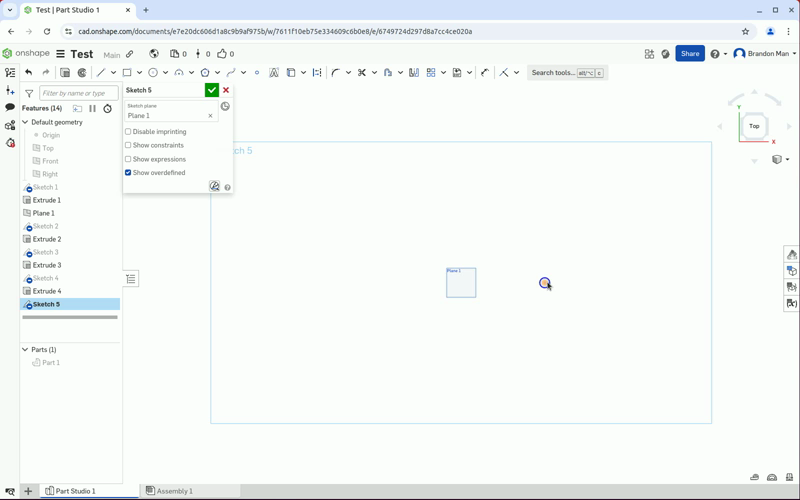
scroll(6)
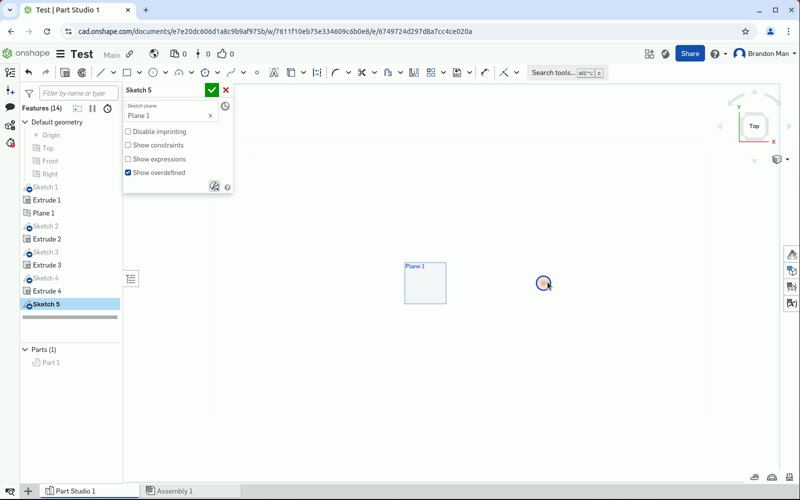
scroll(6)
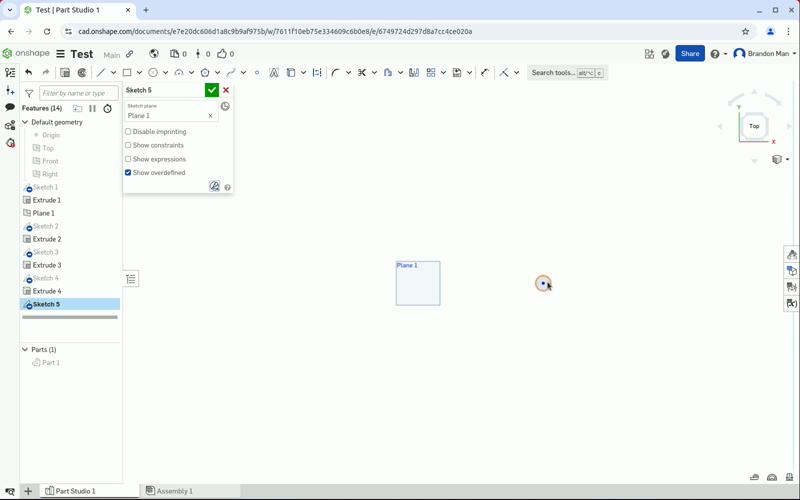
scroll(6)
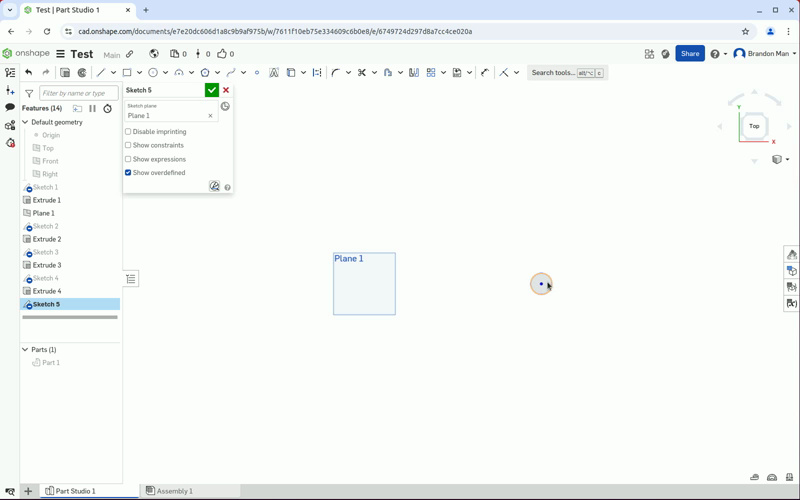
scroll(6)
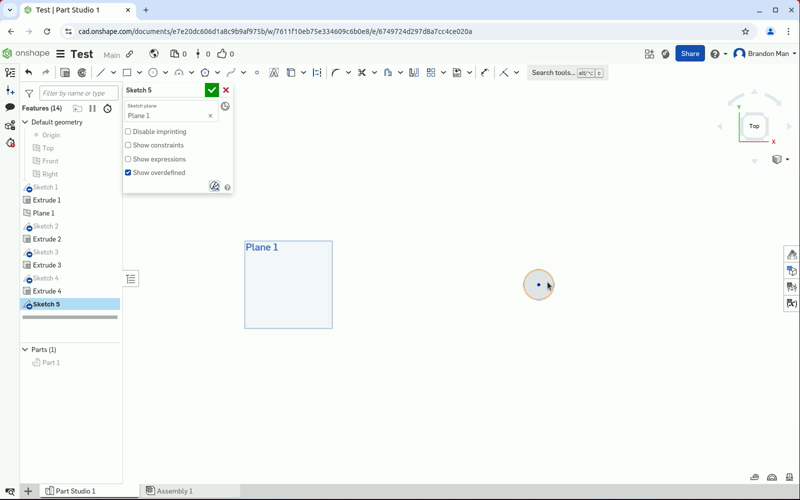
scroll(6)
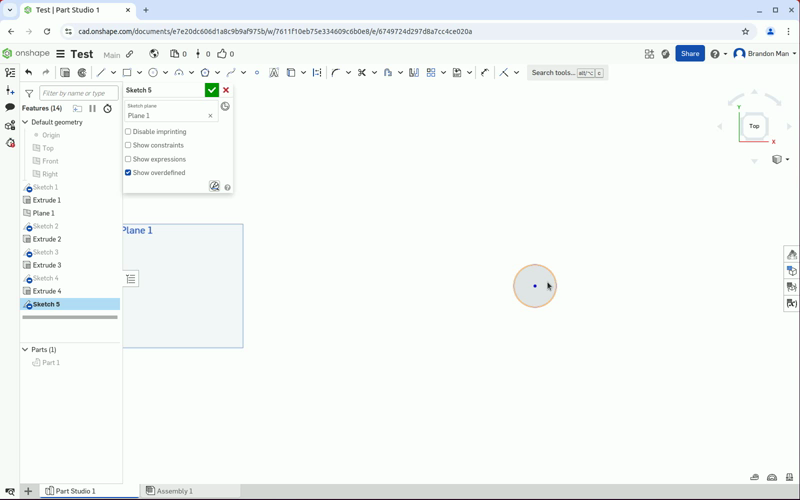
scroll(6)
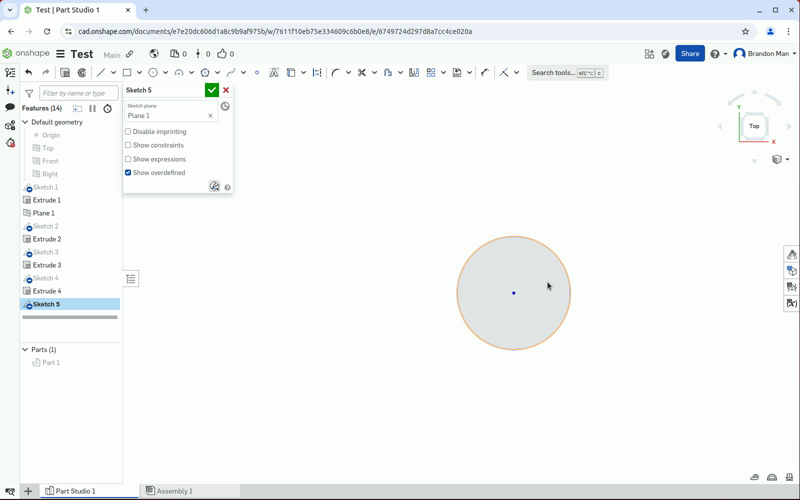
click(547, 281)
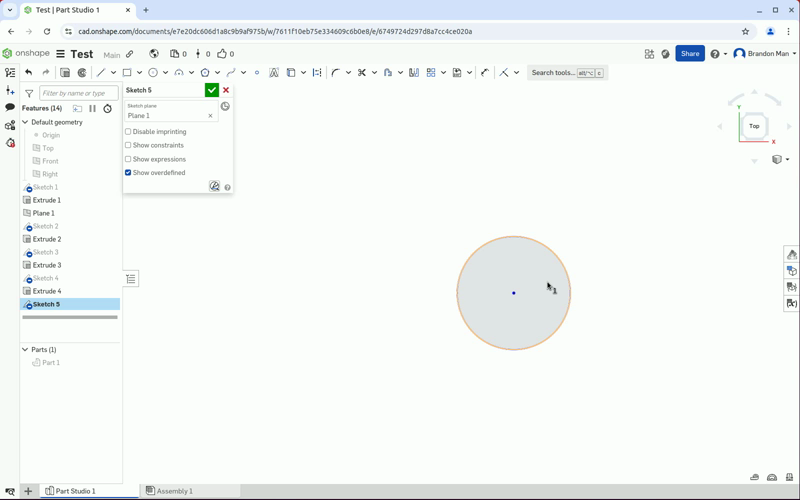
scroll(-6)
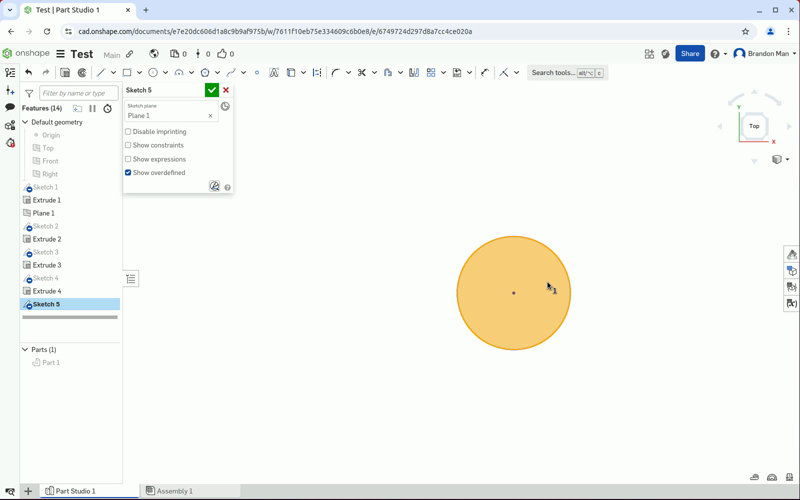
scroll(-6)
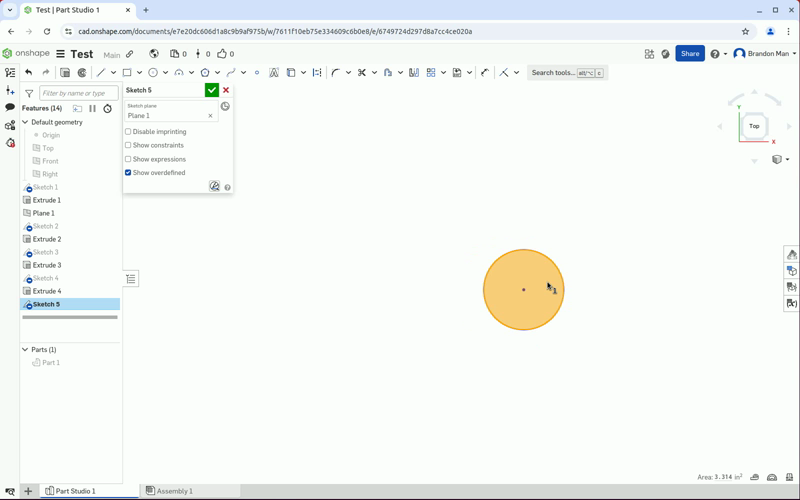
scroll(-6)
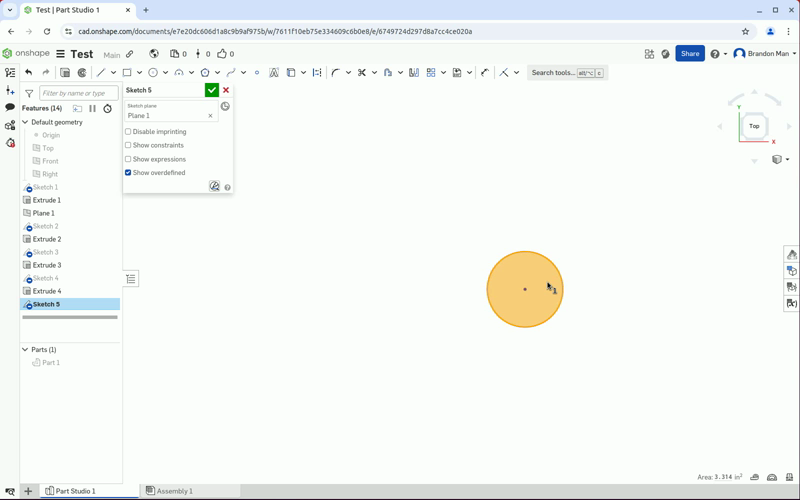
scroll(-6)
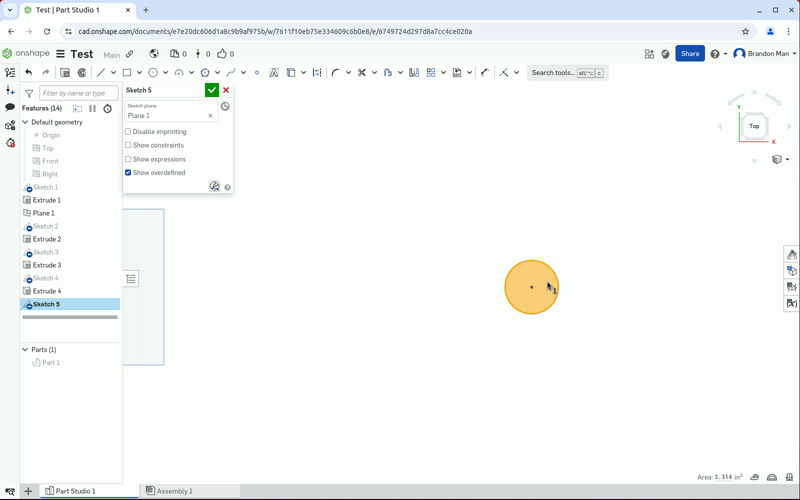
scroll(-6)
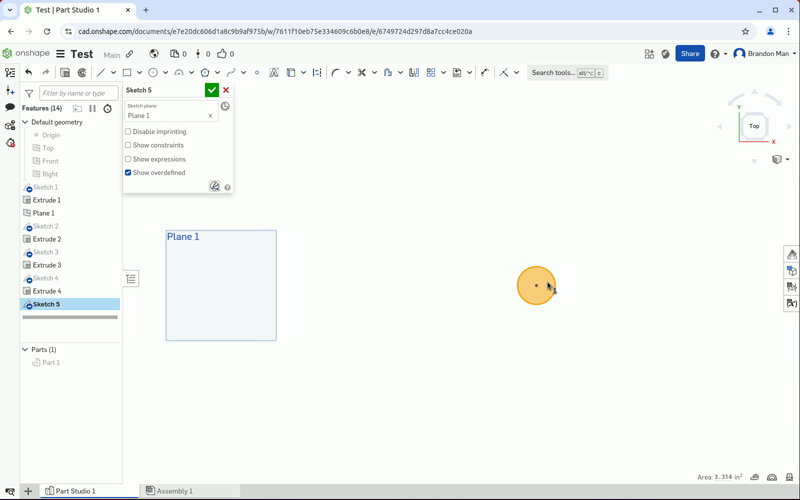
scroll(-6)
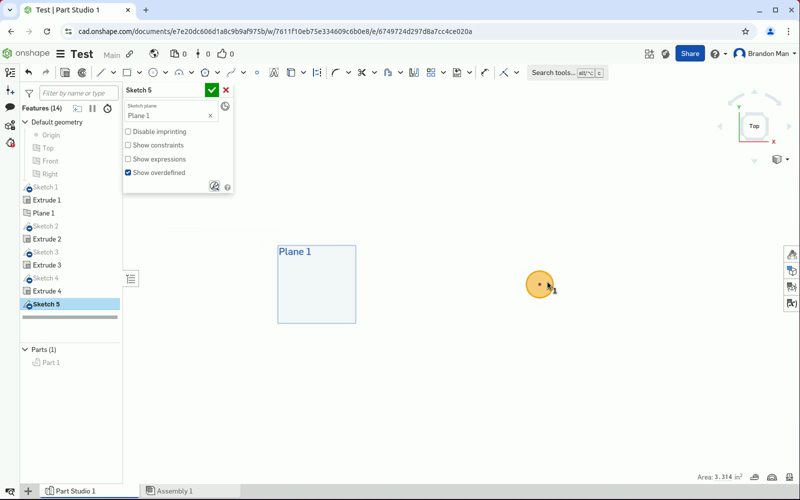
scroll(-6)
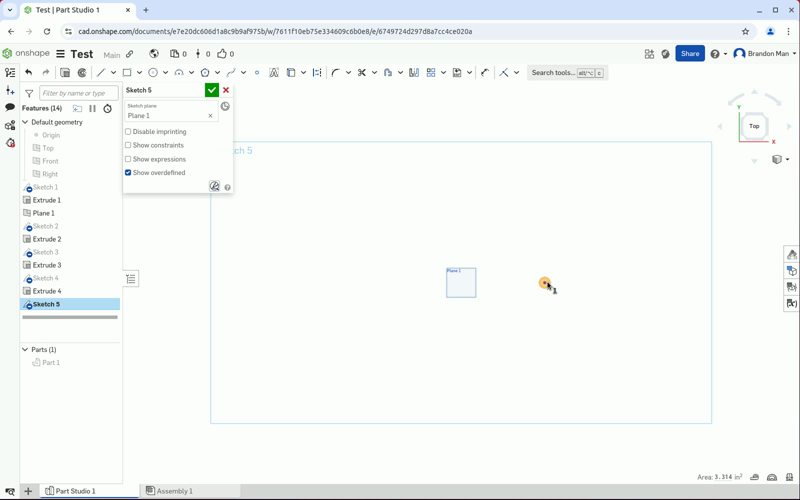
mouse_move(73, 352)
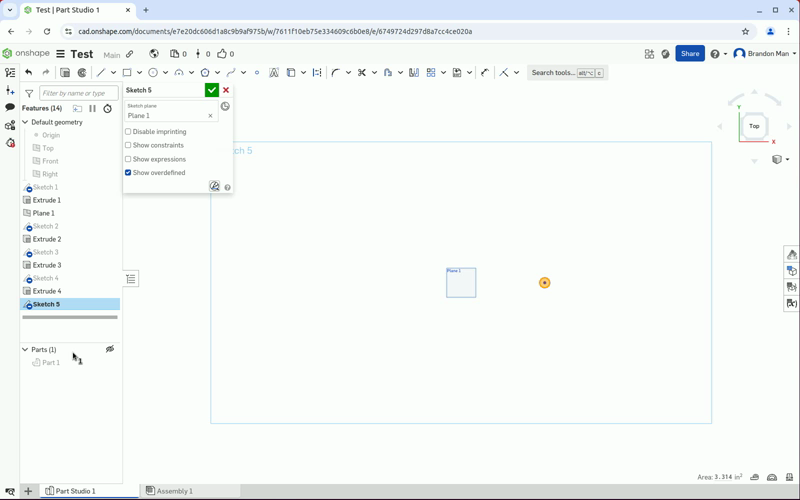
key(shift+y)
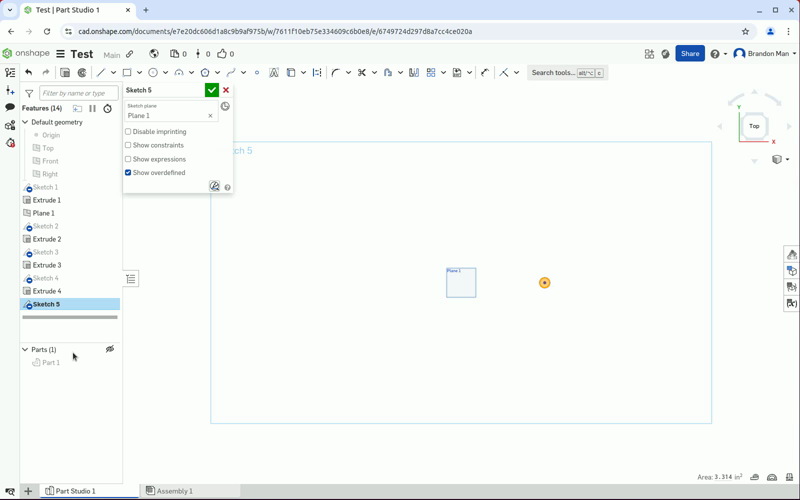
key(shift+e)
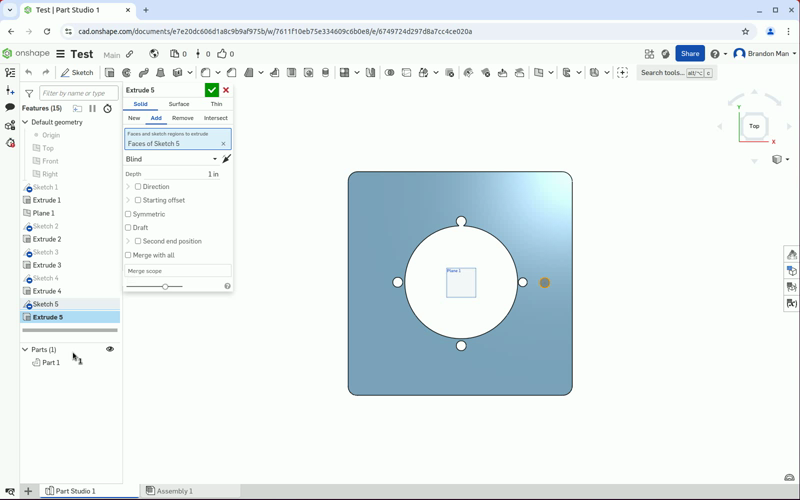
mouse_move(143, 106)
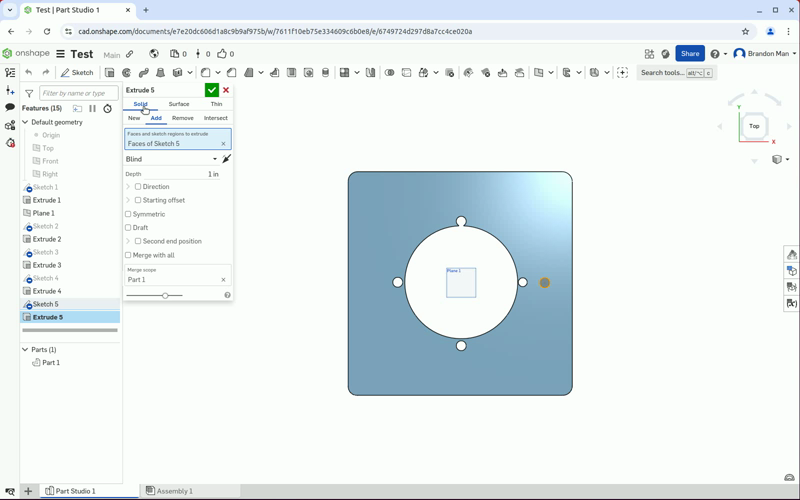
click(143, 106)
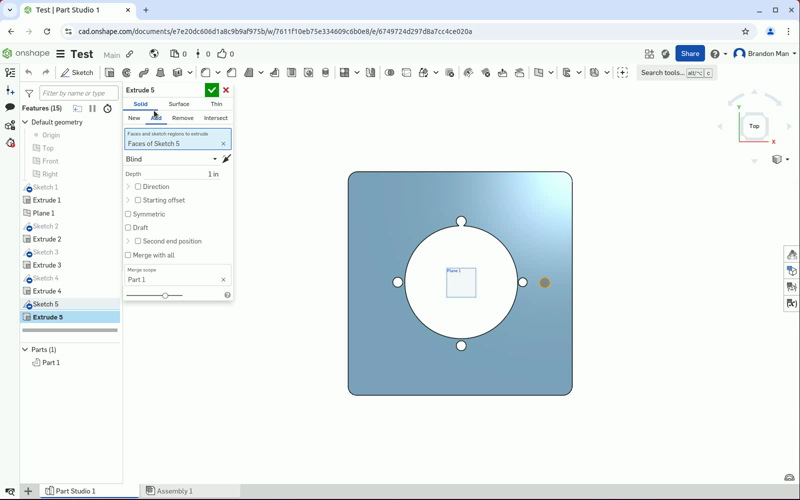
mouse_move(186, 120)
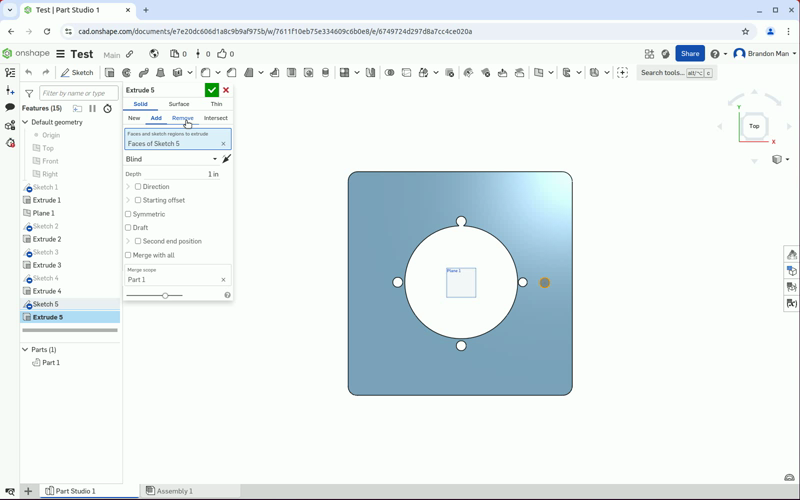
click(186, 120)
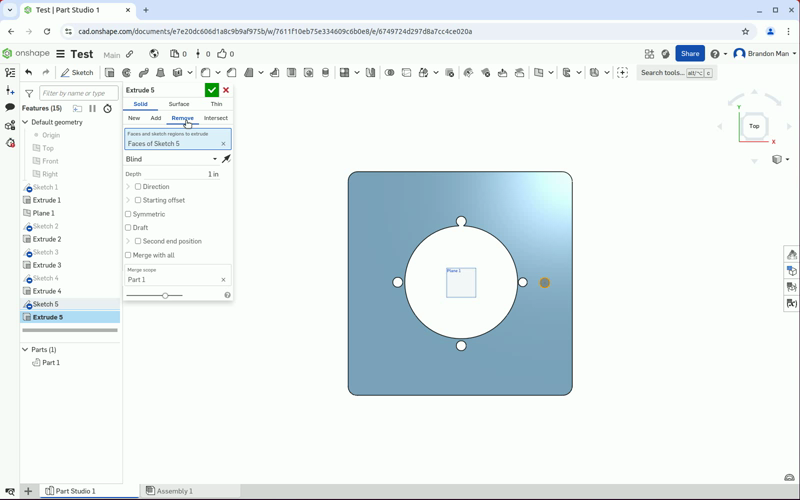
key(tab, 4)
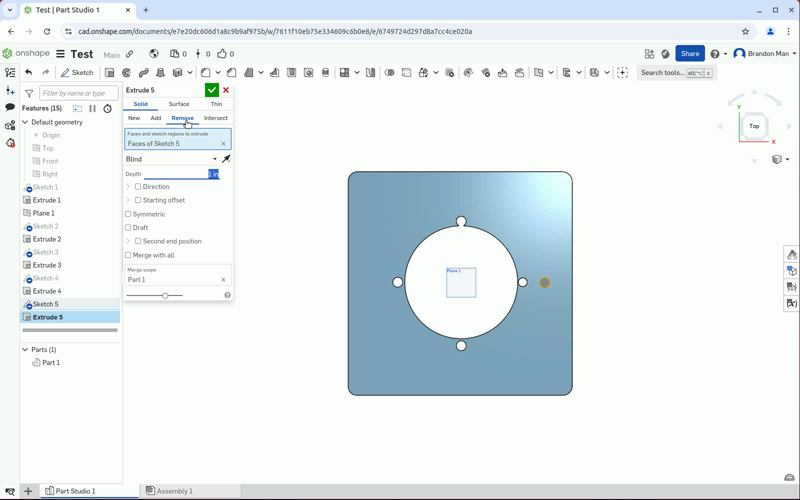
text(4.814)
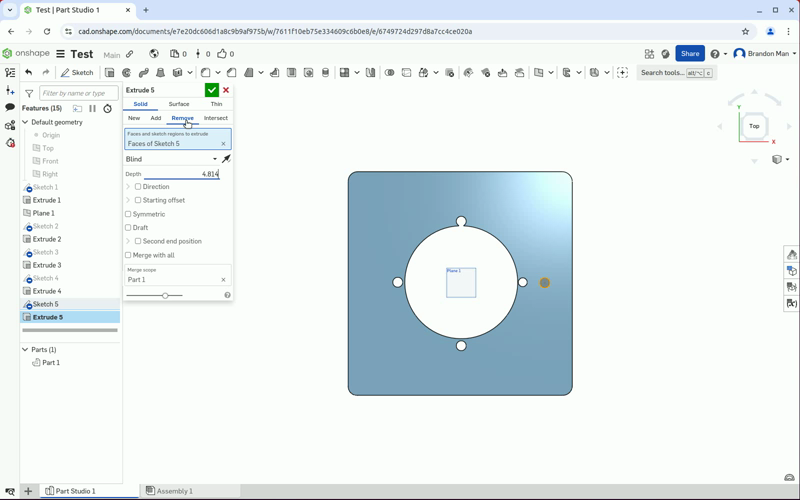
key(tab, 6)
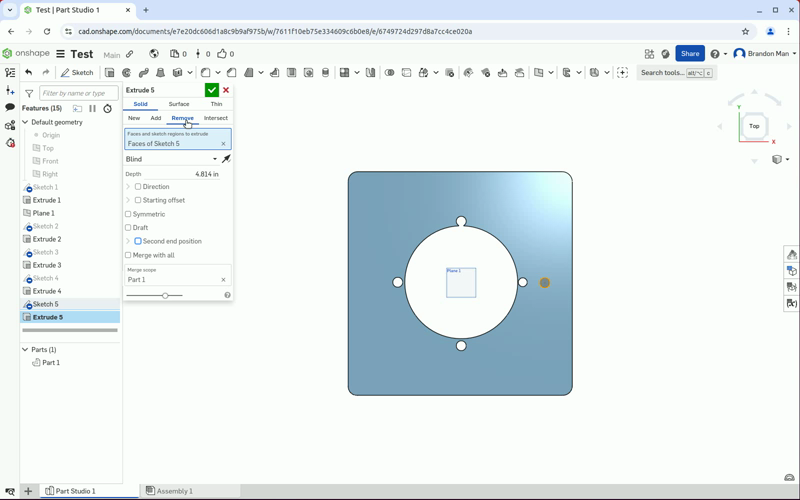
key(space)
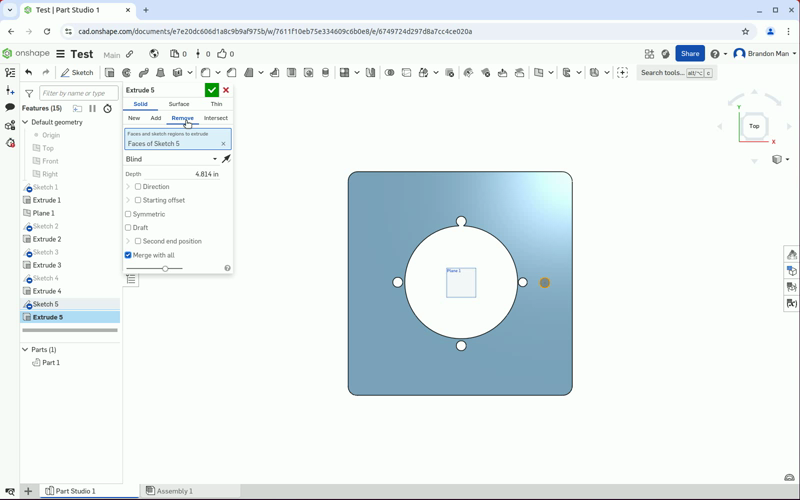
key(enter)
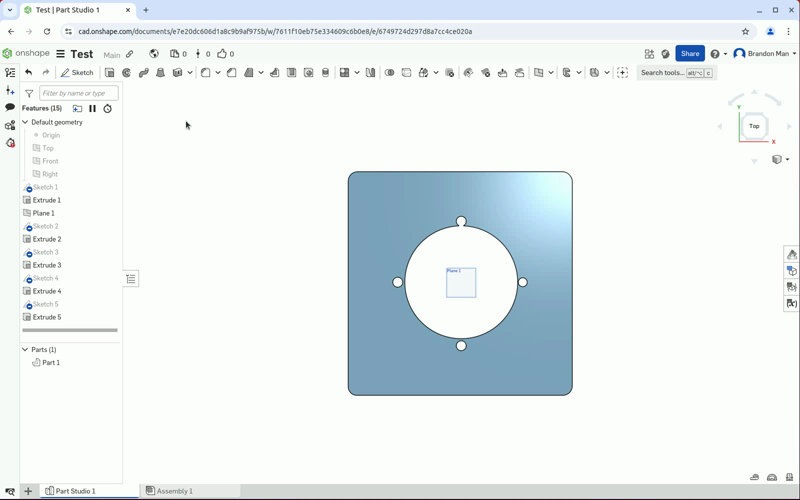
key(shift+h)
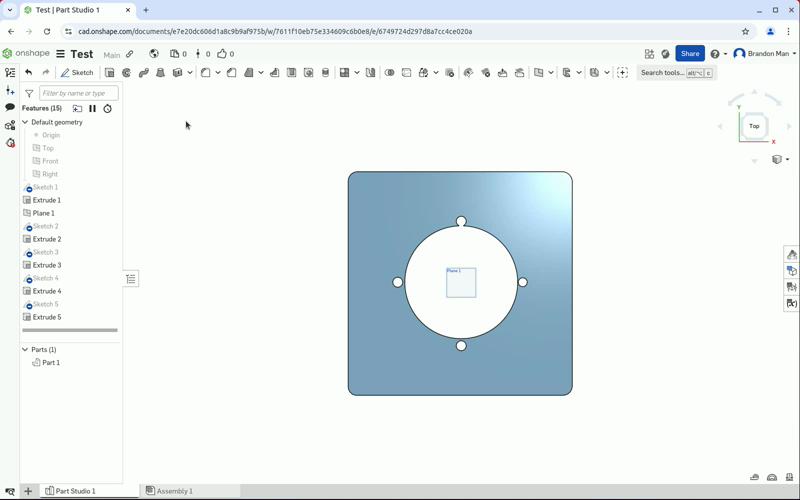
key(shift+h)
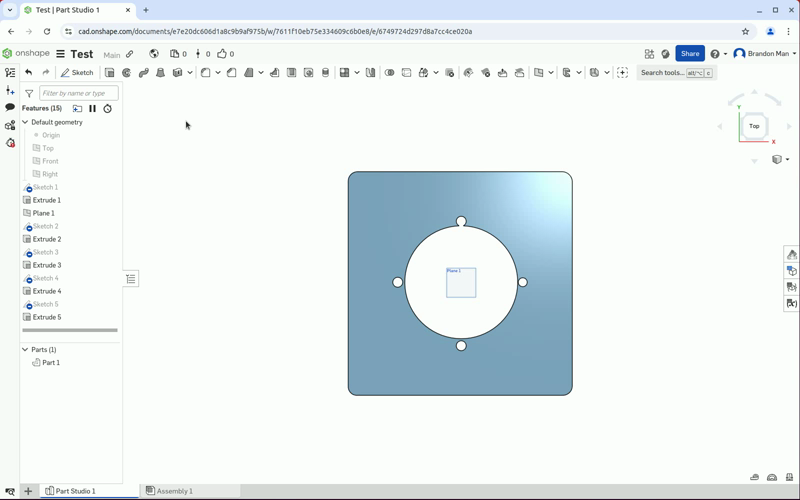
key(shift+7)
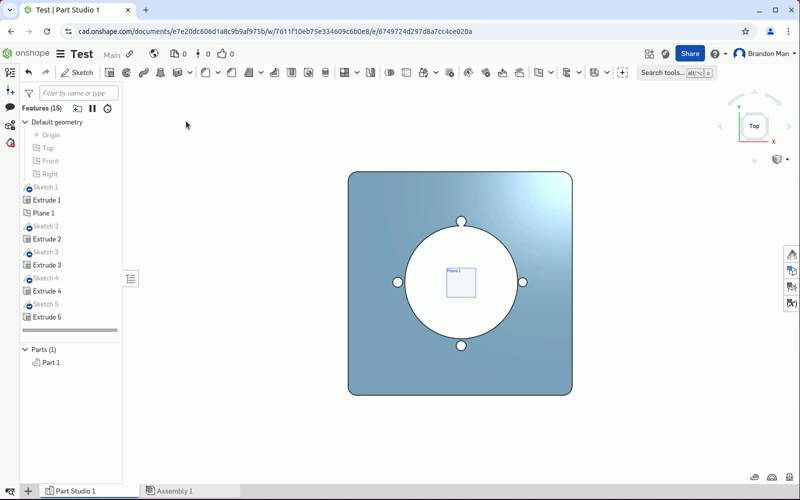
key(up, 3)
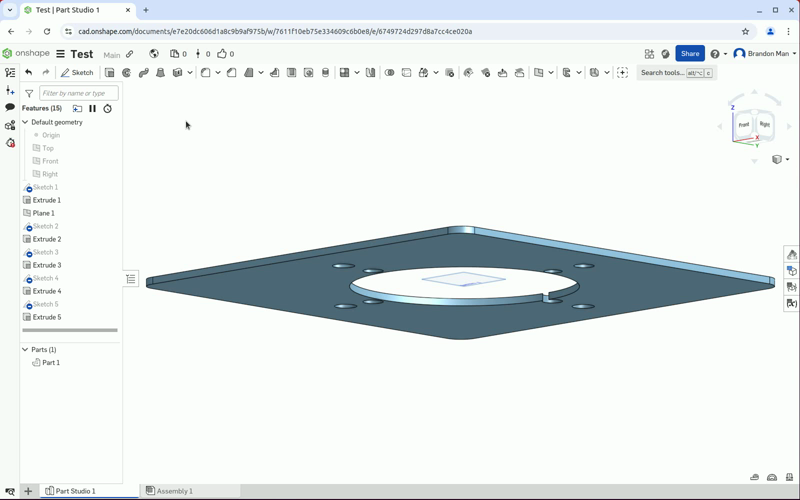
key(left, 3)
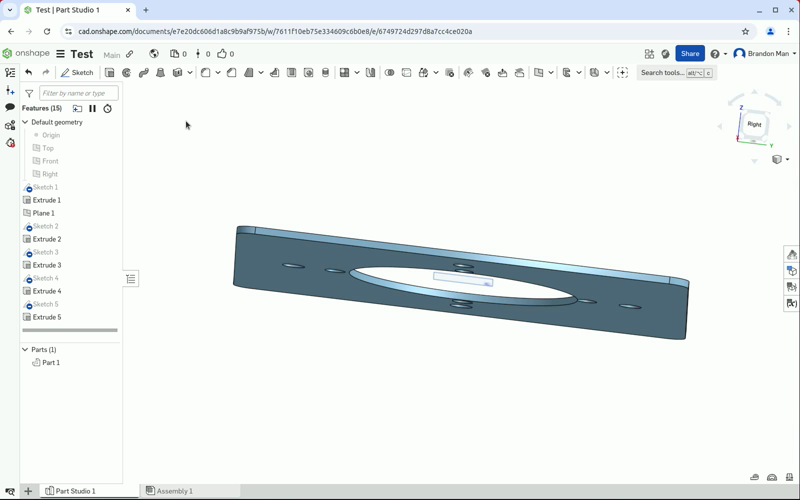
key(right, 3)
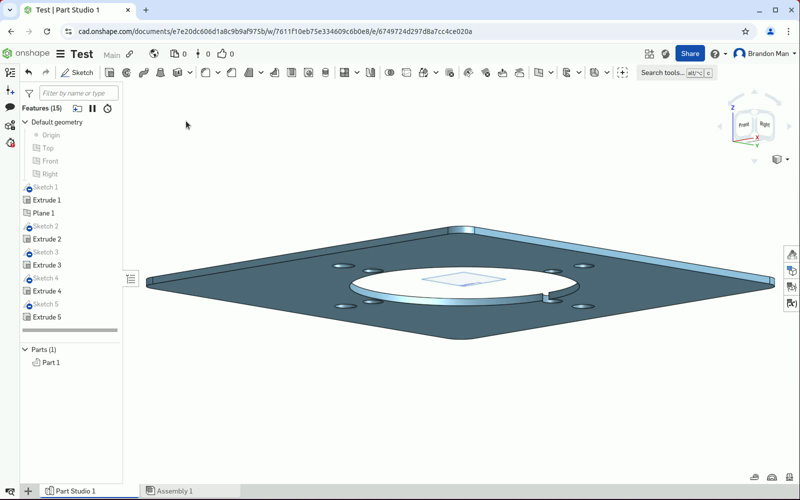
key(down, 3)
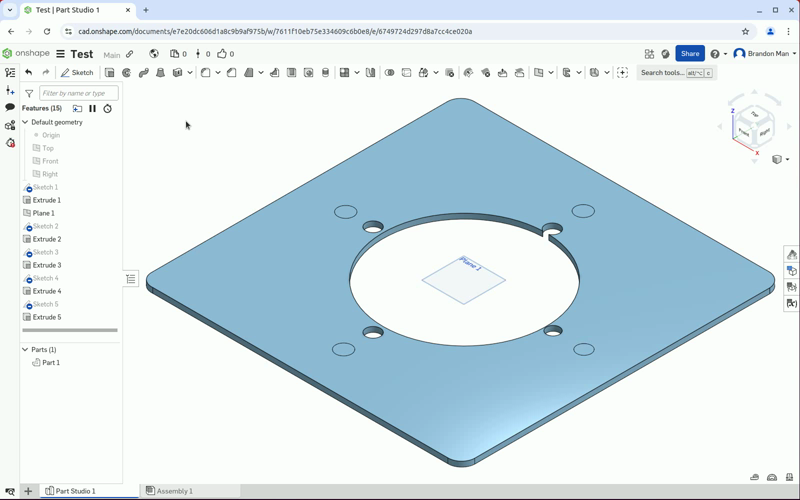
mouse_move(73, 189)
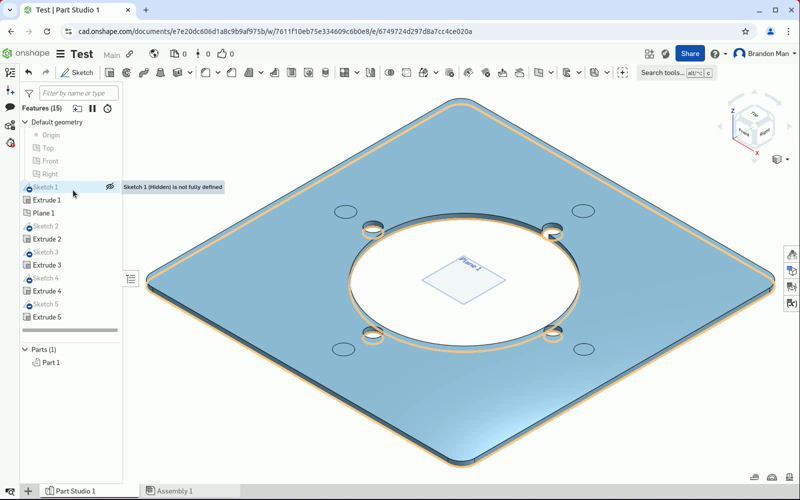
click(73, 189)